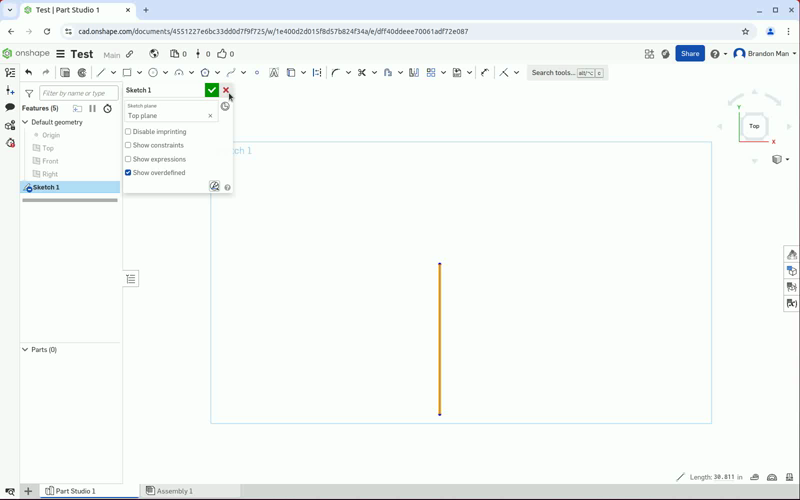
key(shift+h)
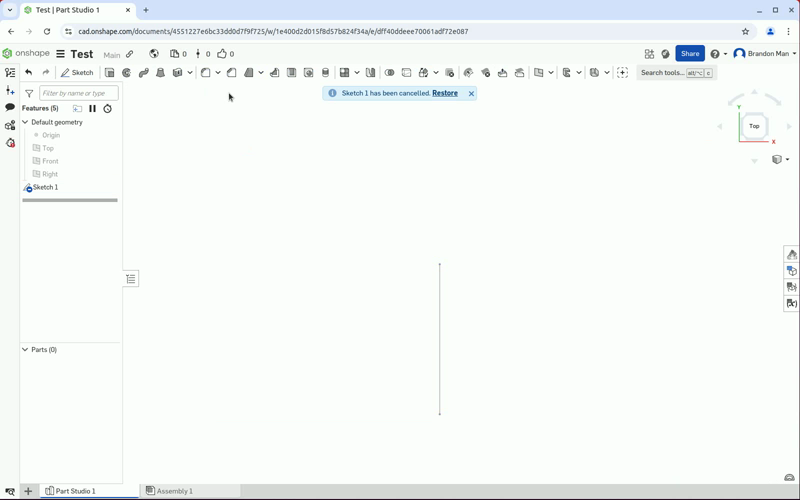
key(shift+s)
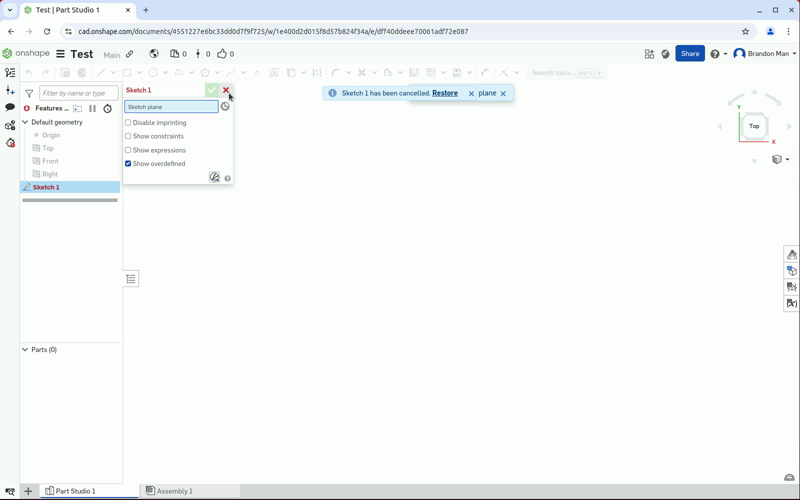
mouse_move(73, 150)
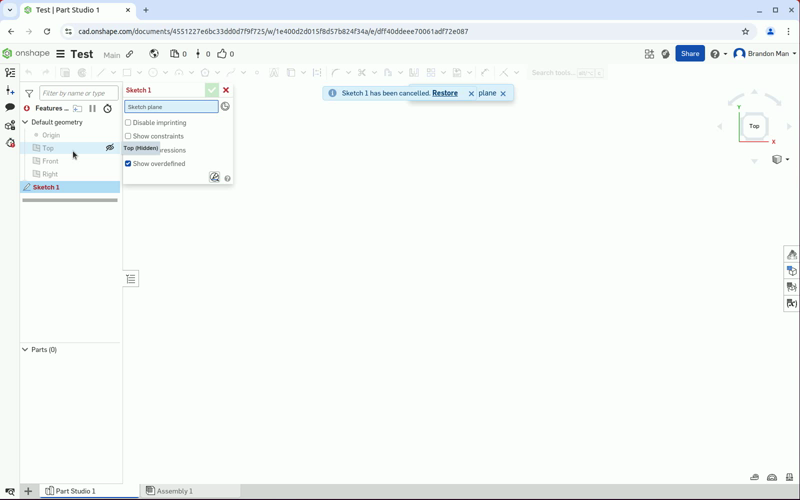
click(73, 150)
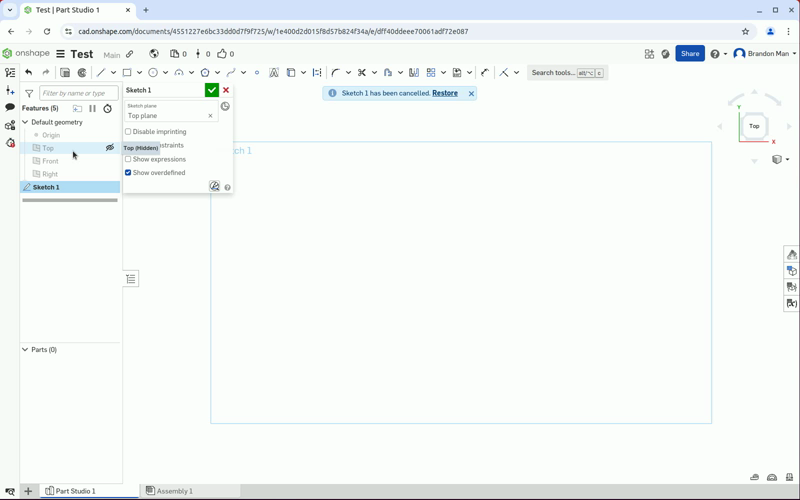
mouse_move(73, 352)
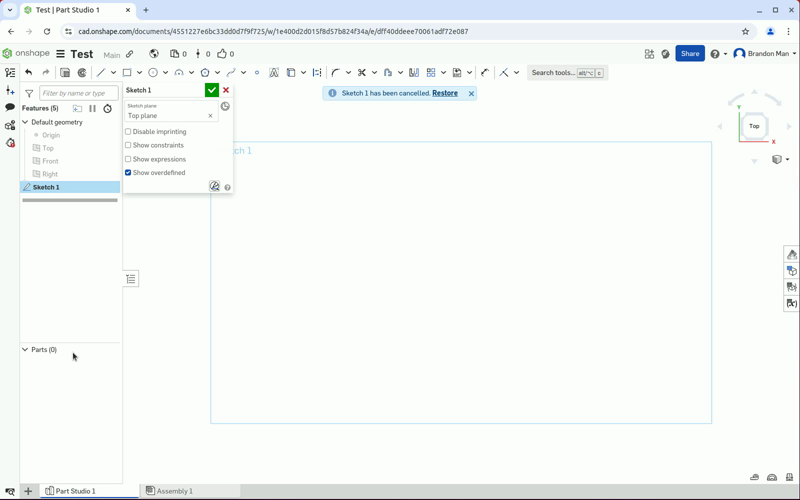
key(y)
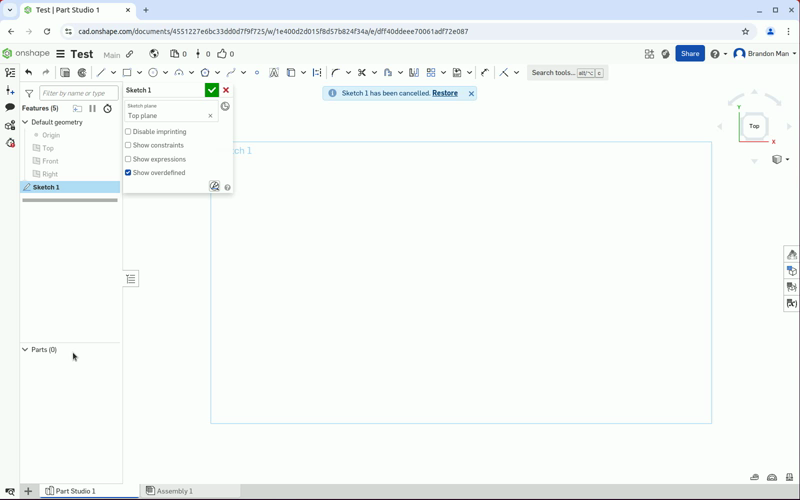
key(l)
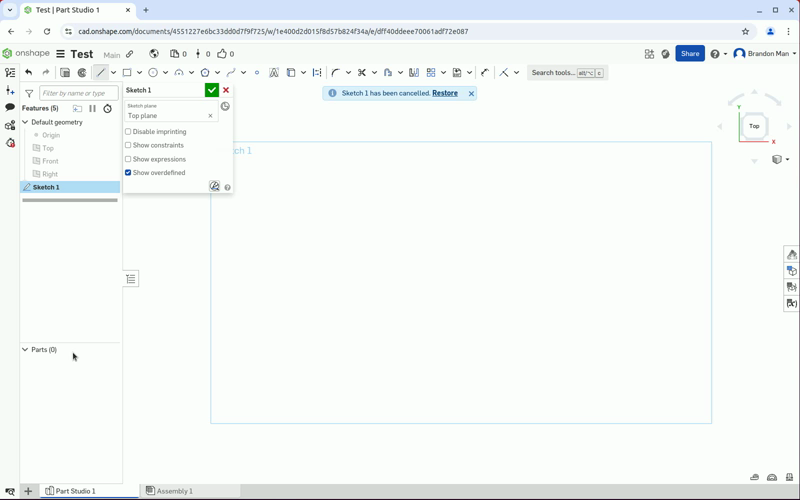
key_down(shift)
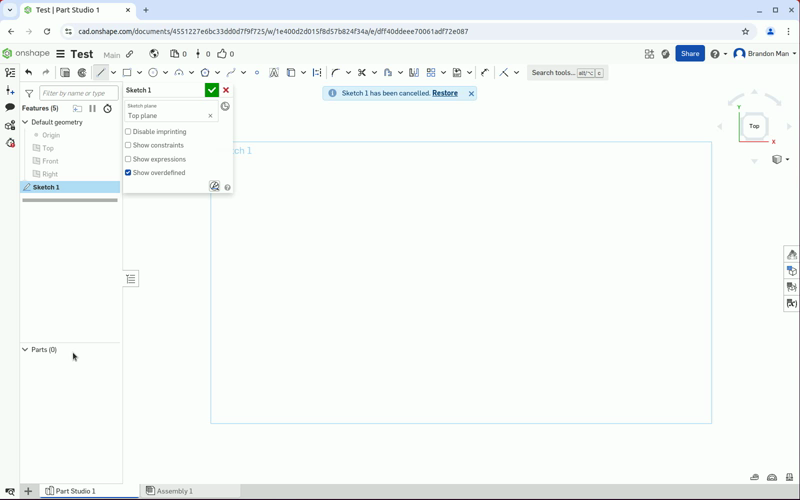
mouse_move(348, 290)
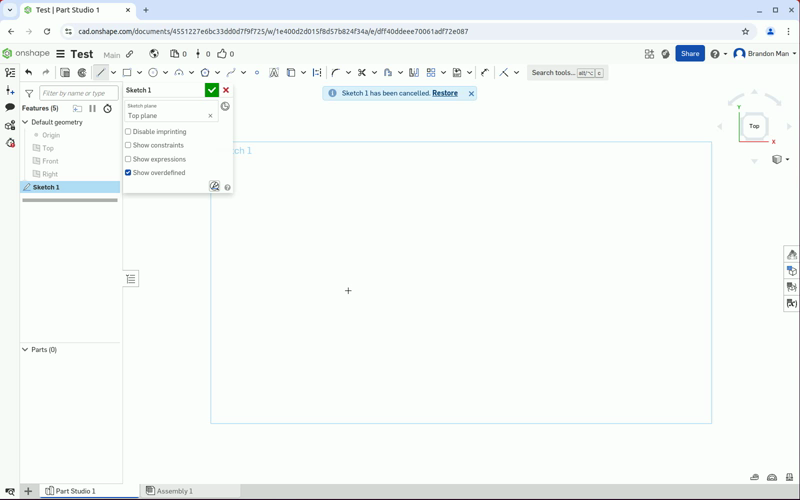
click(348, 290)
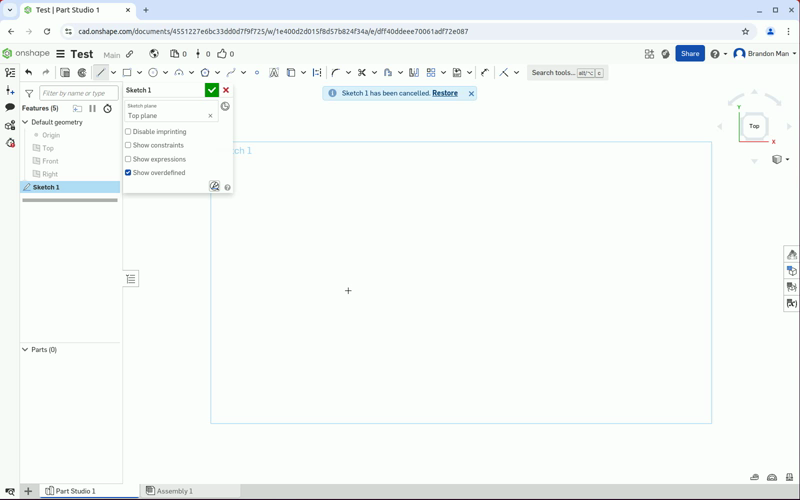
key_up(shift)
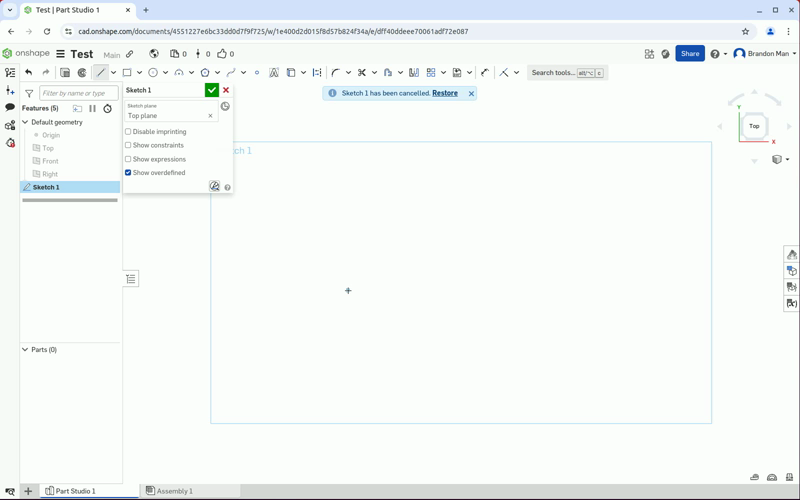
key_down(shift)
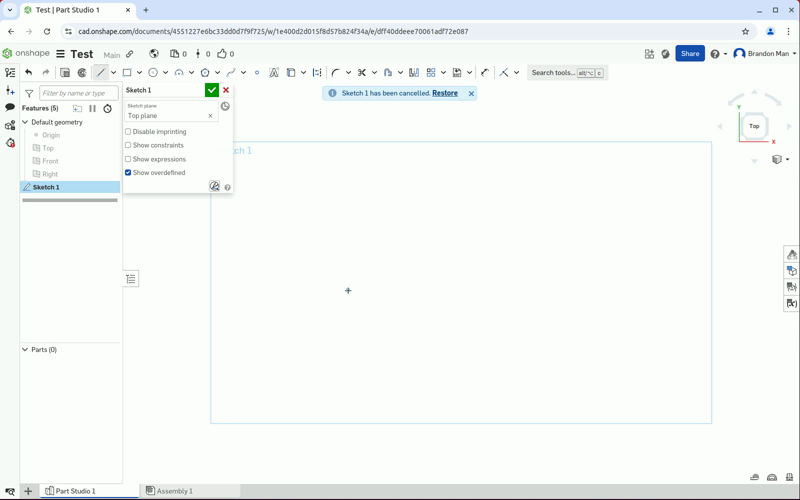
mouse_move(444, 290)
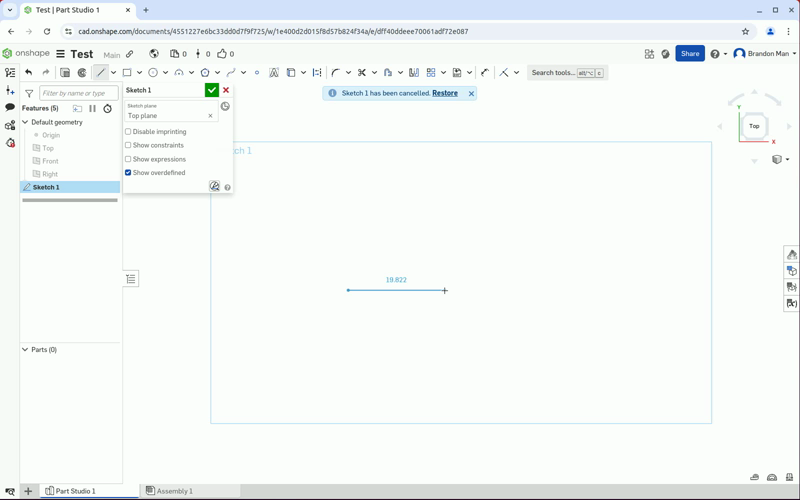
click(444, 290)
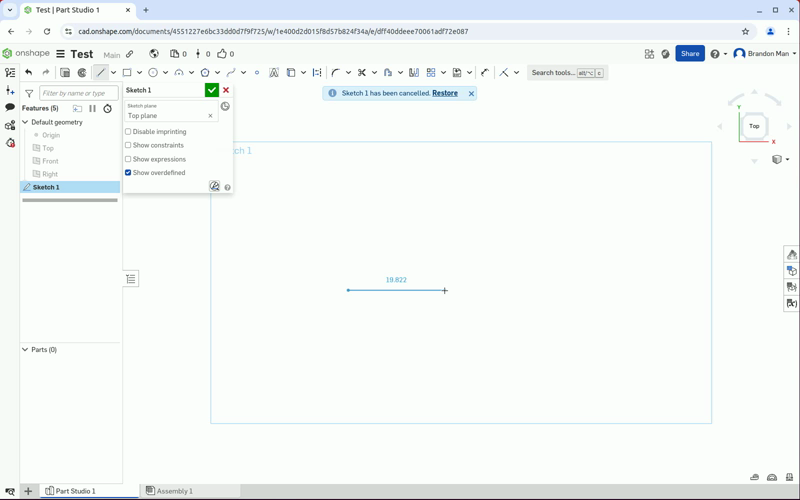
key_up(shift)
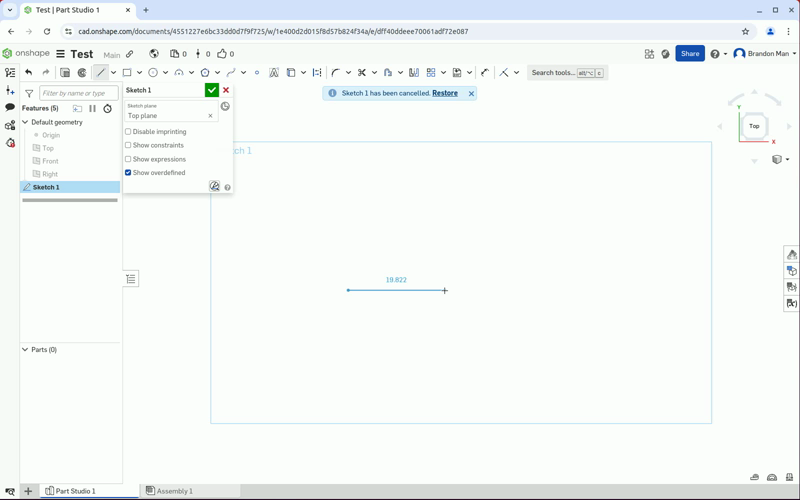
key_down(shift)
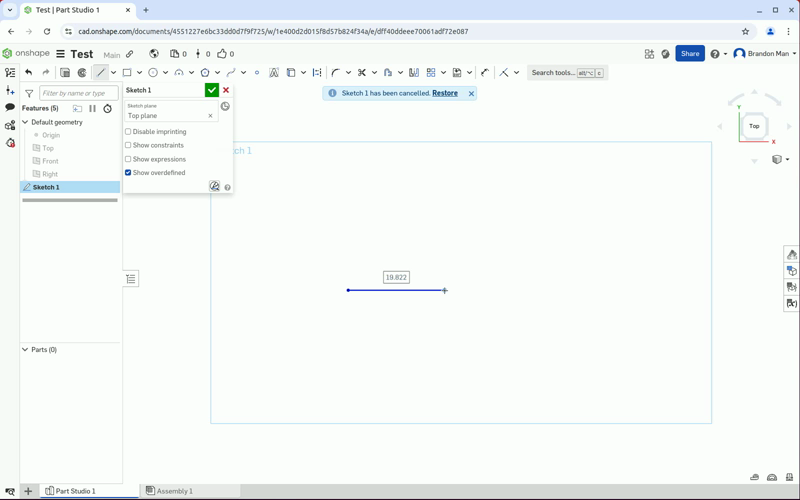
mouse_move(474, 290)
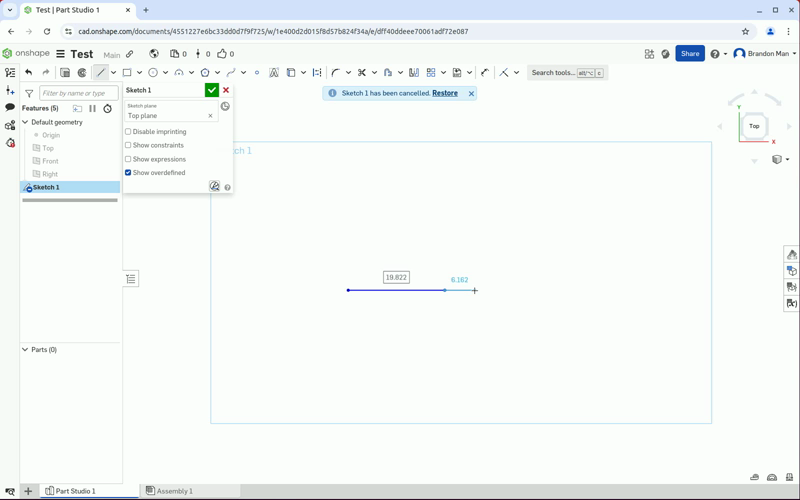
mouse_move(444, 257)
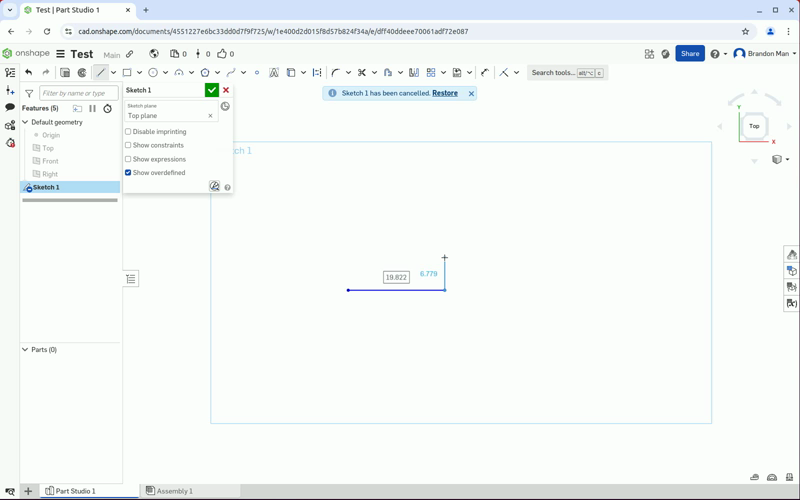
click(444, 257)
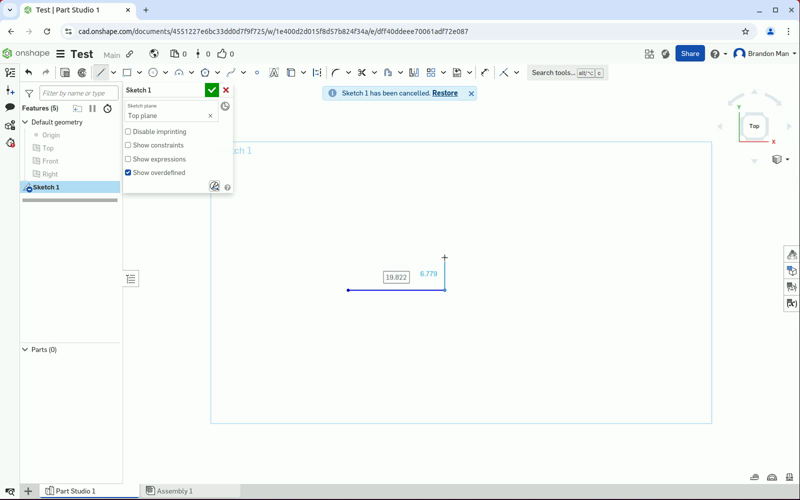
key_up(shift)
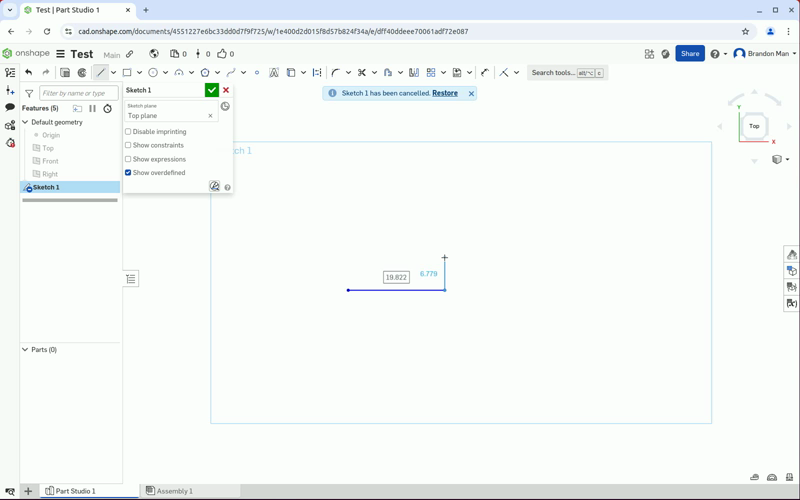
key_down(shift)
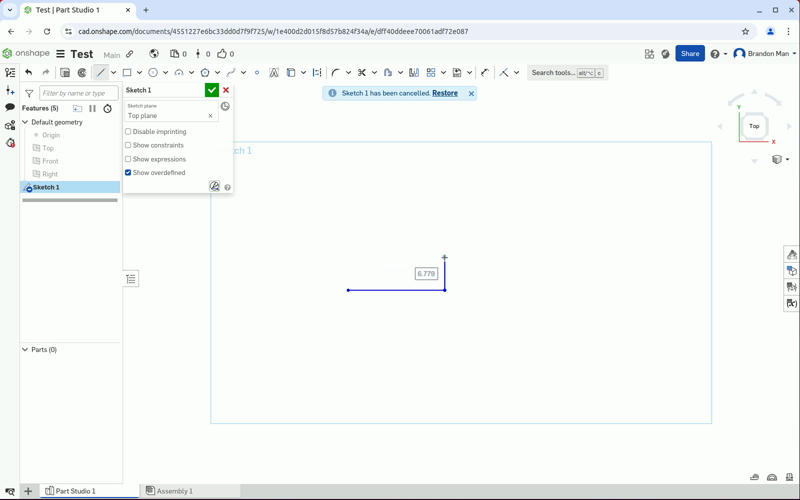
mouse_move(348, 257)
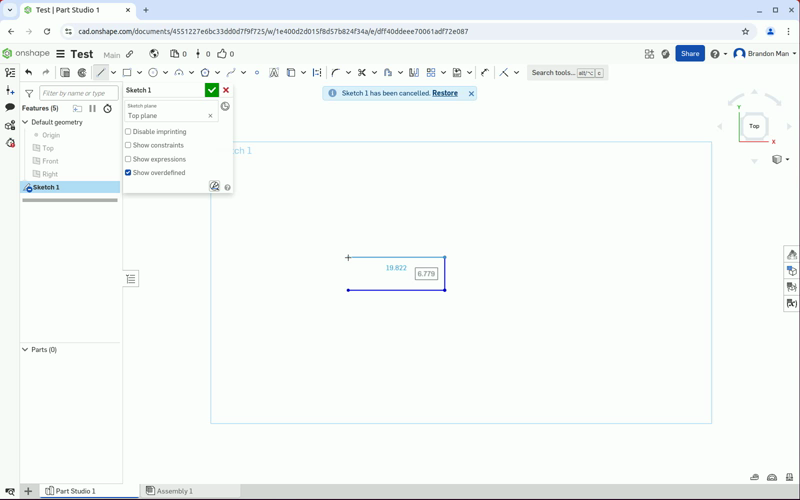
click(348, 257)
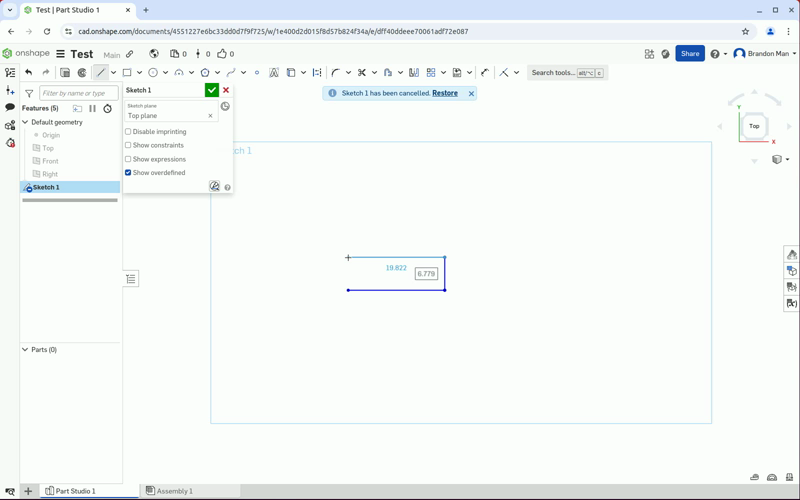
key_up(shift)
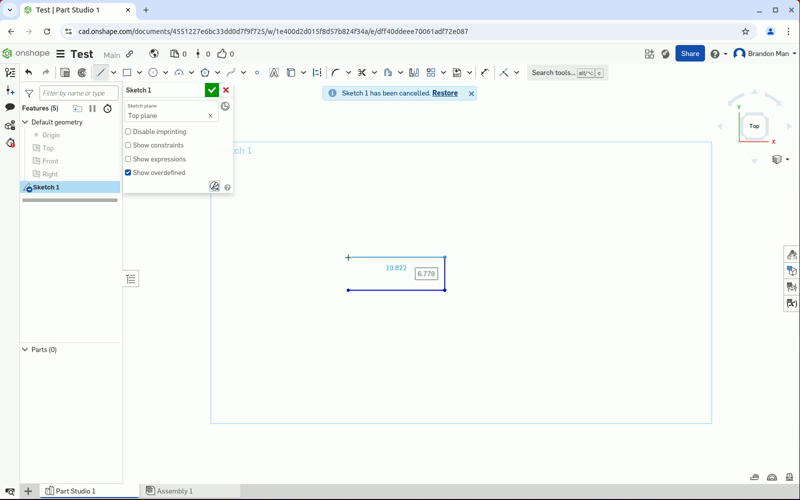
mouse_move(378, 257)
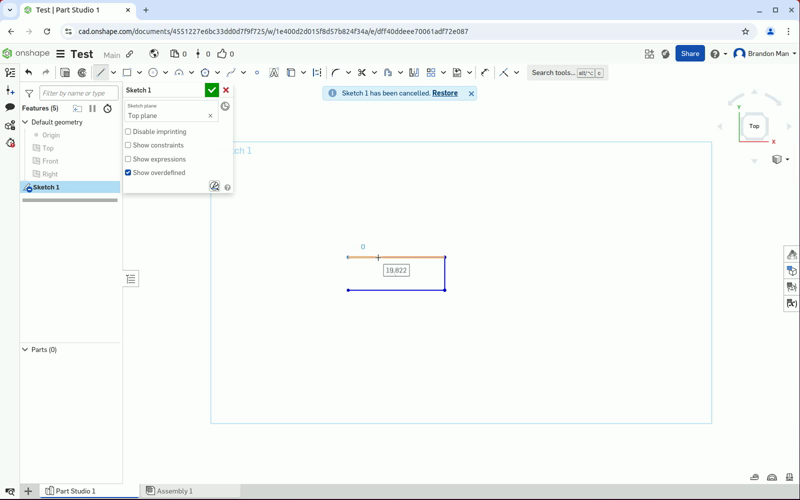
key_down(shift)
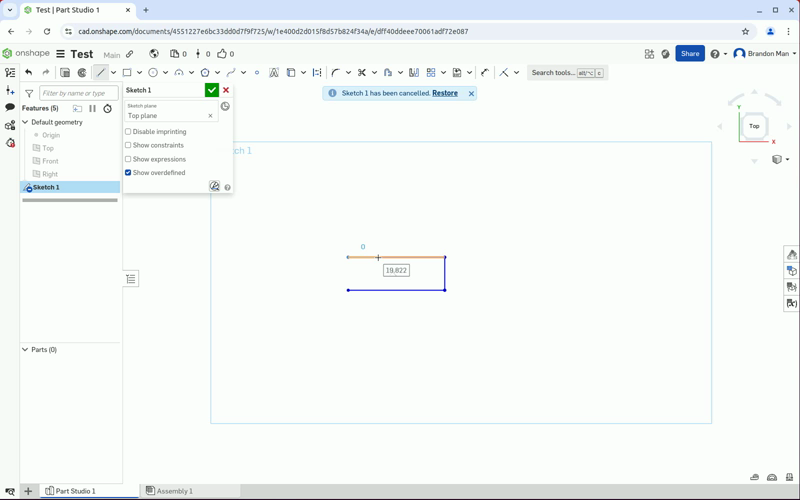
mouse_move(348, 290)
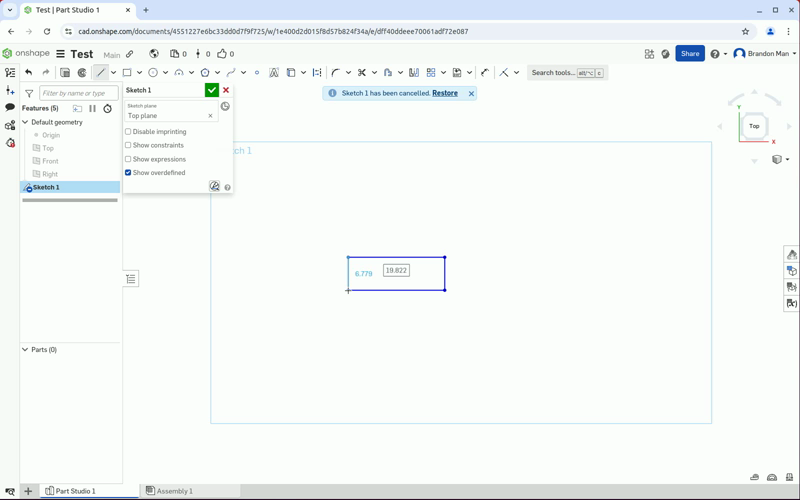
key_up(shift)
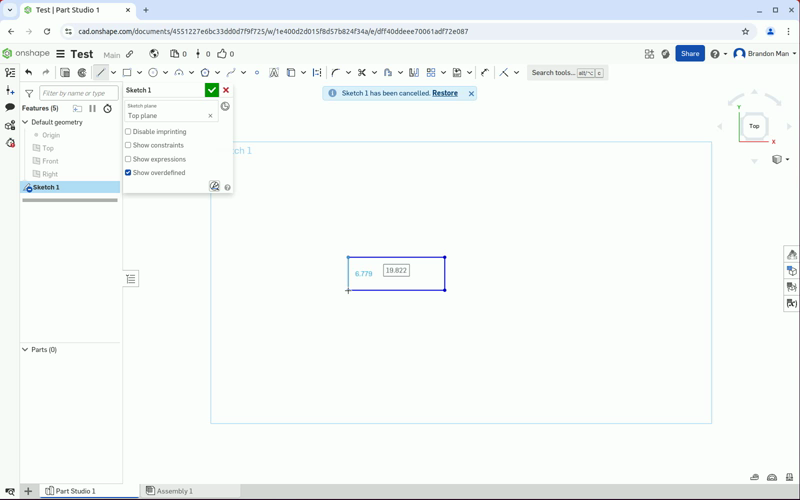
click(348, 290)
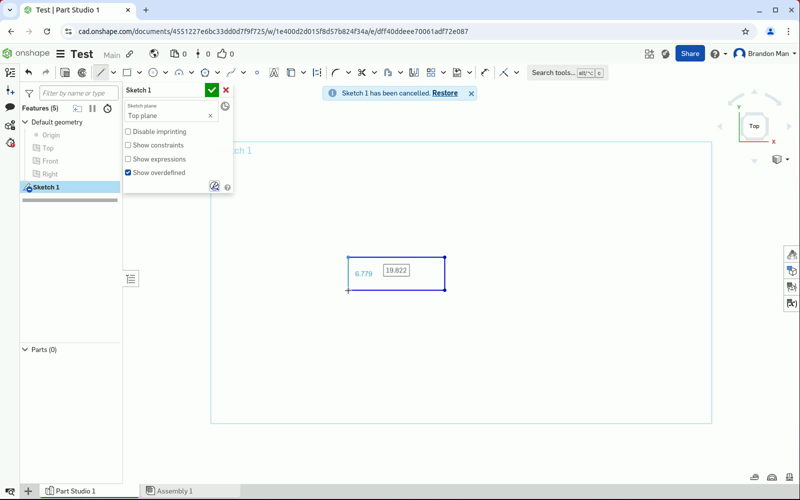
key(esc)
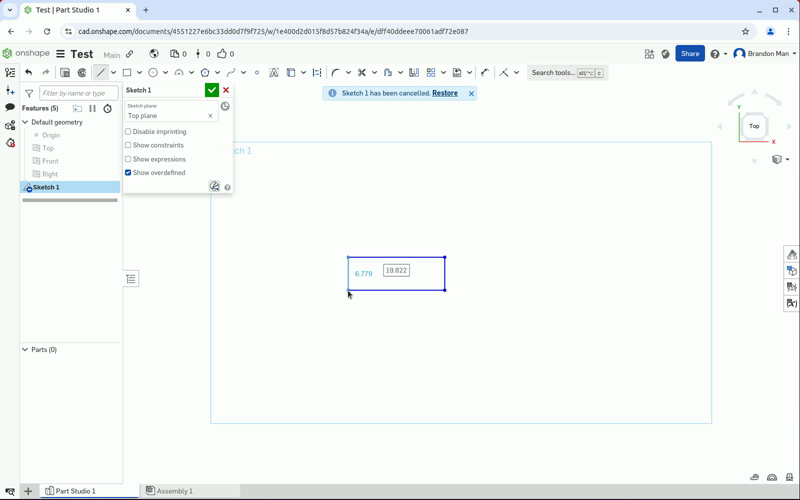
mouse_move(362, 262)
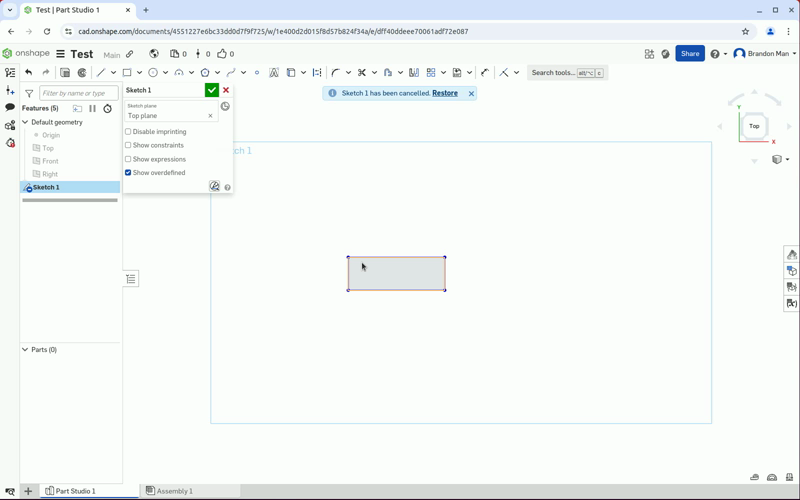
click(362, 262)
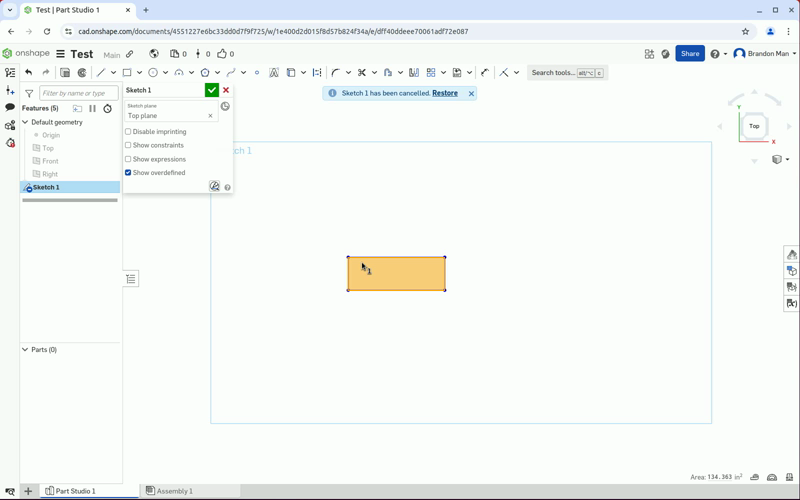
mouse_move(73, 352)
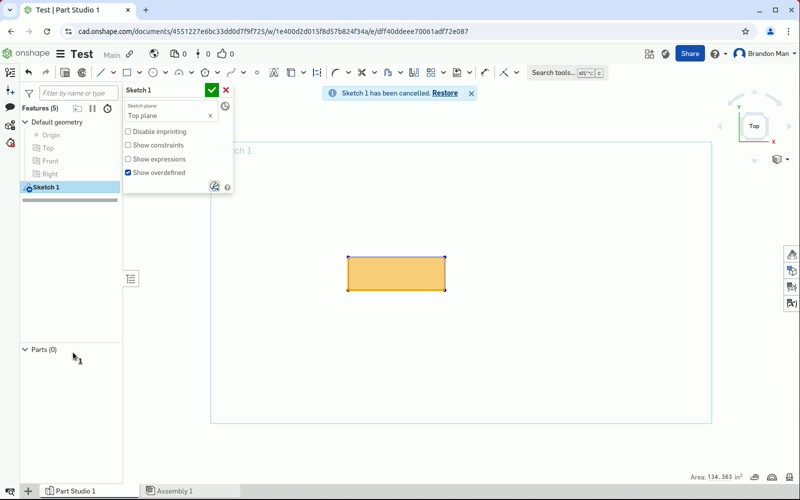
key(shift+y)
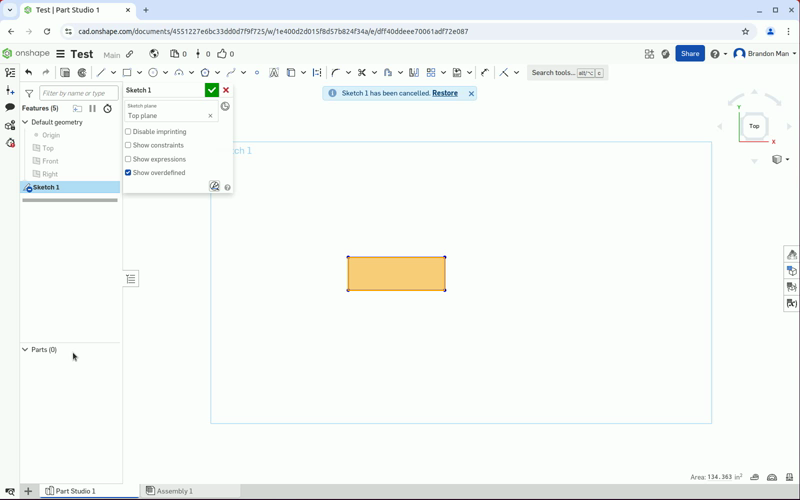
key(shift+e)
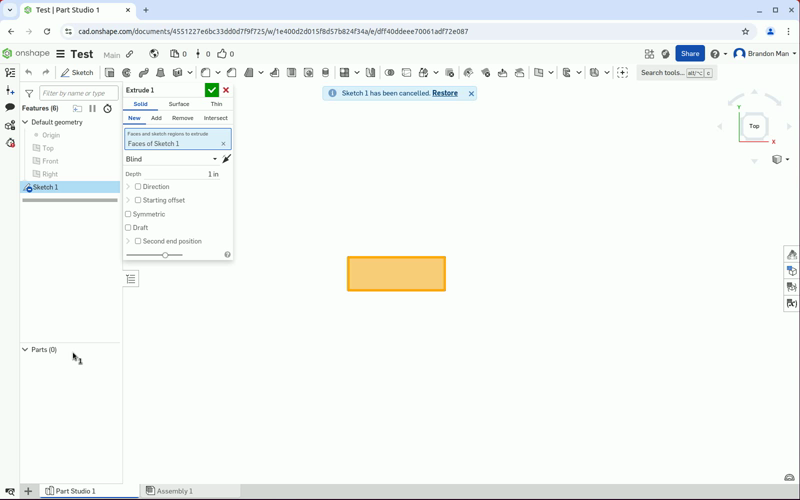
mouse_move(143, 106)
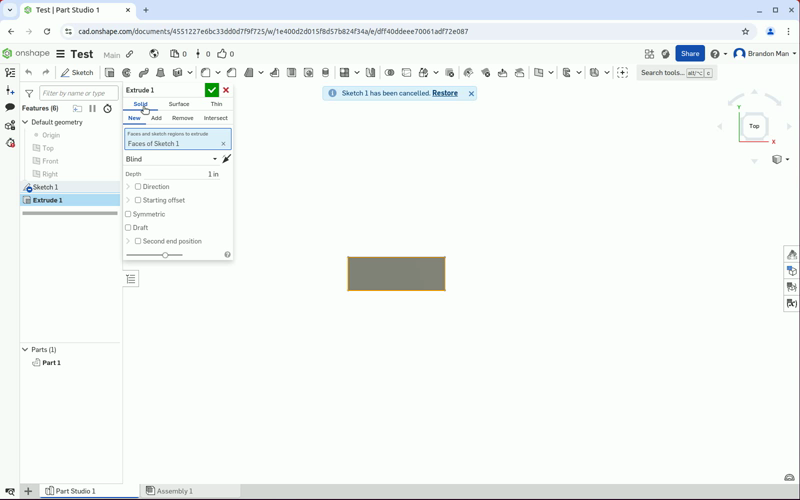
click(143, 106)
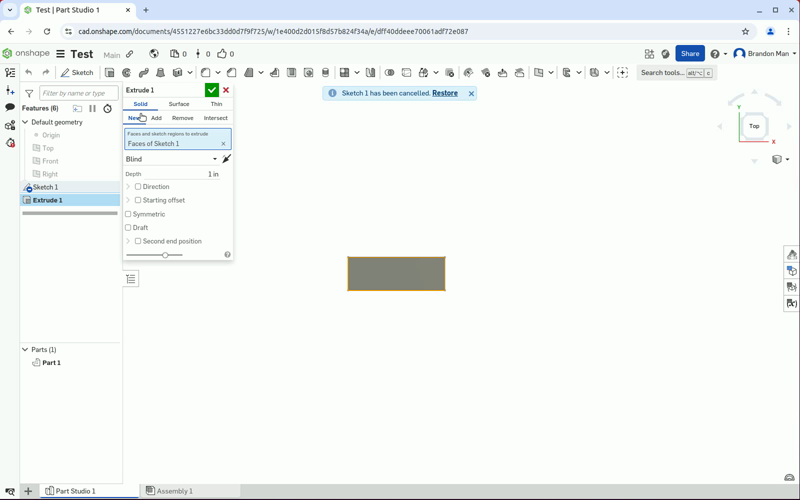
mouse_move(137, 120)
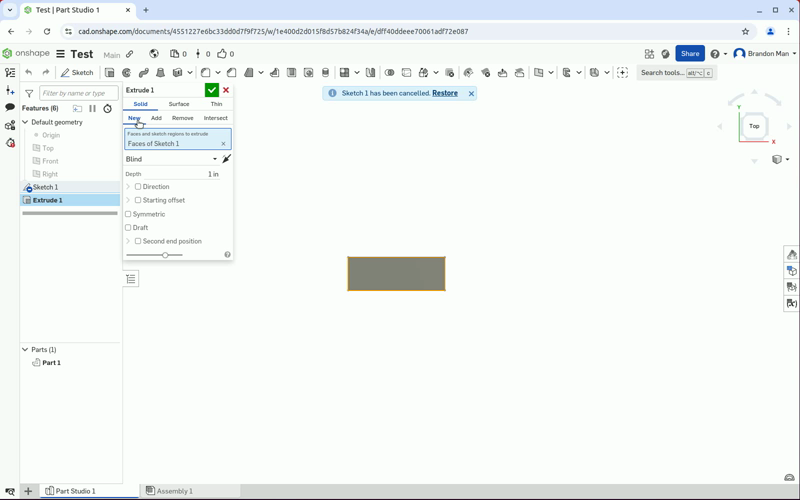
click(137, 120)
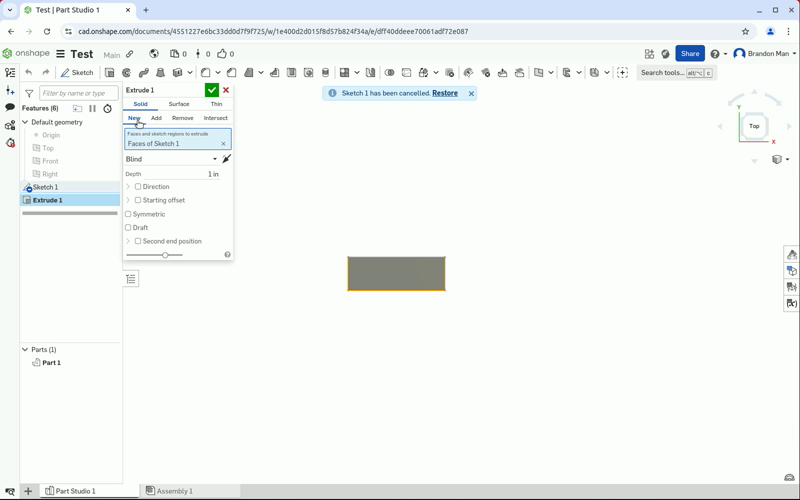
key(tab, 4)
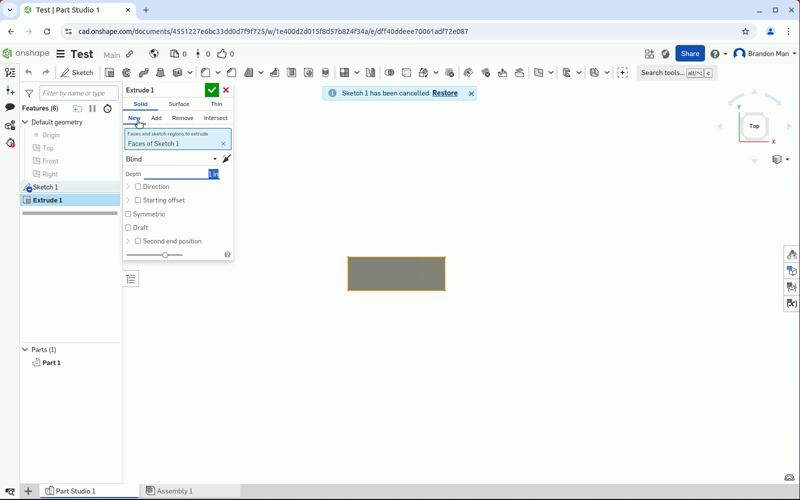
text(6.499)
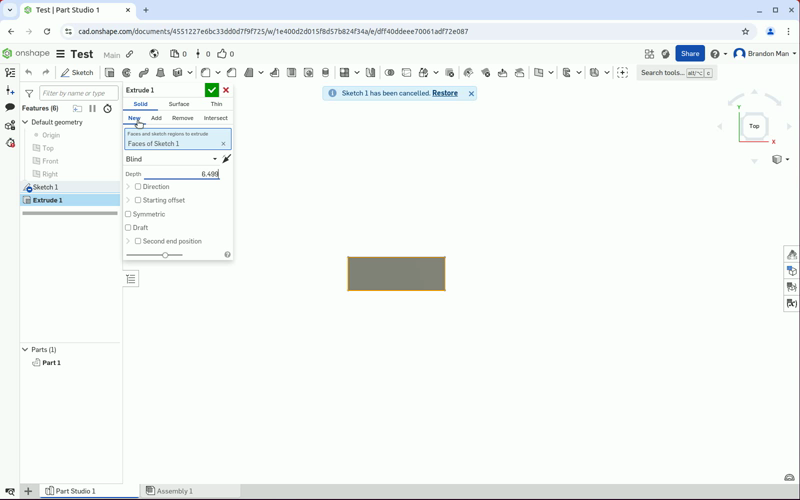
key(enter)
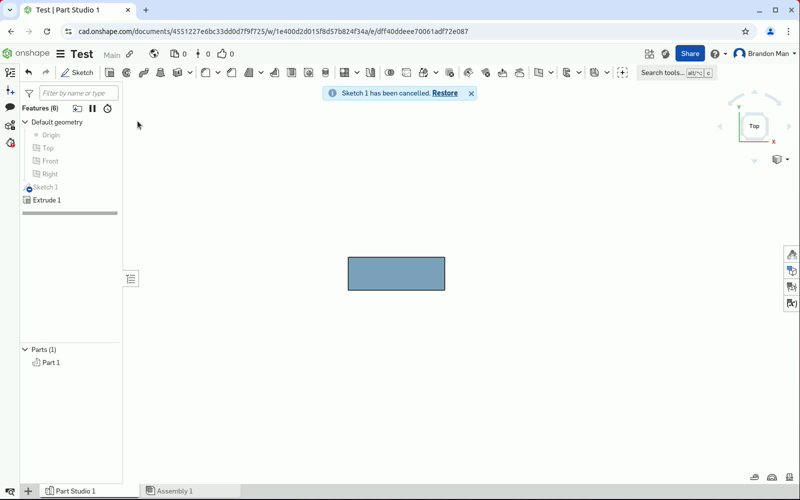
key(shift+h)
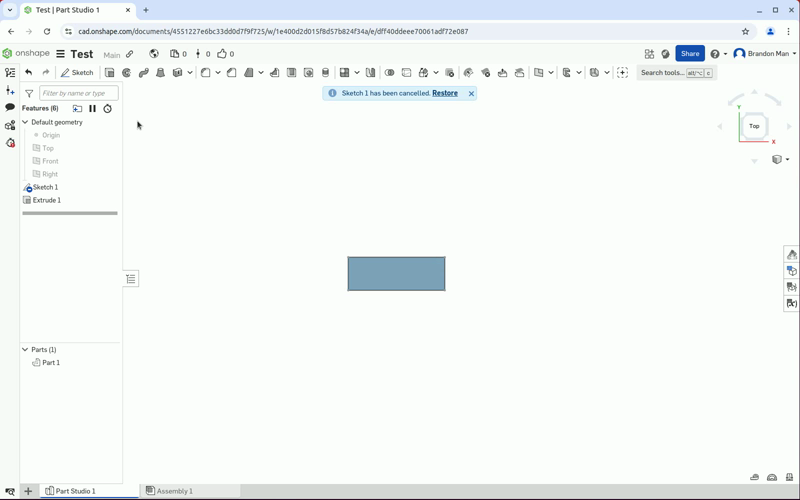
key(shift+h)
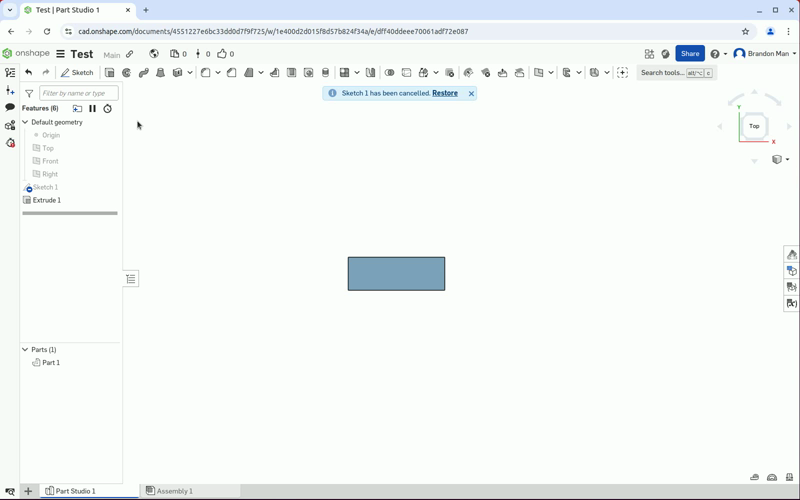
mouse_move(73, 189)
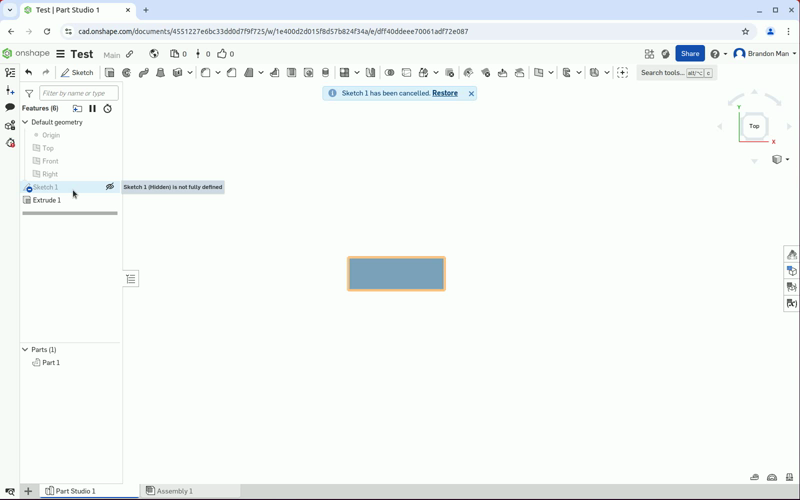
click(73, 189)
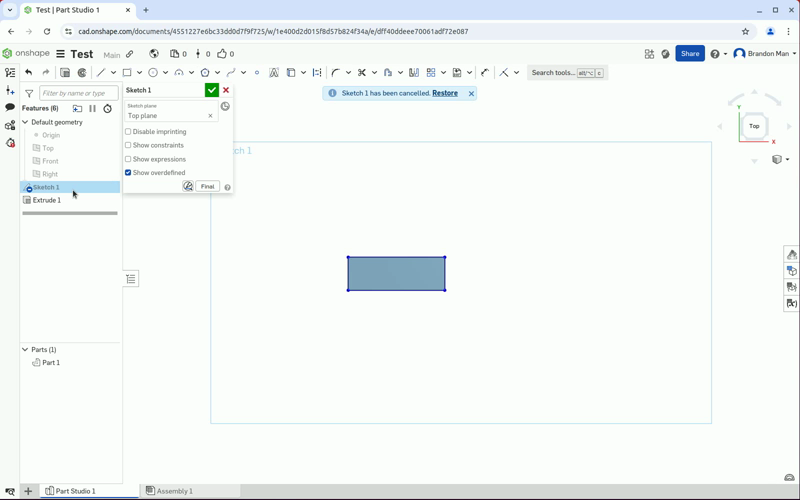
mouse_move(229, 92)
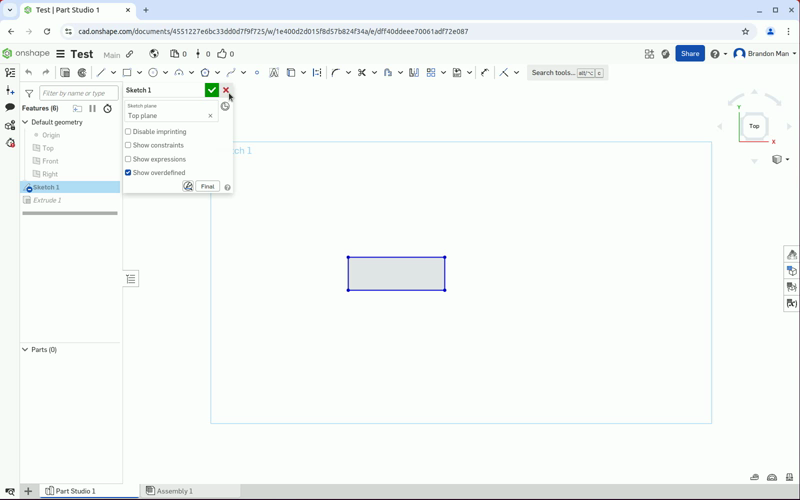
click(229, 92)
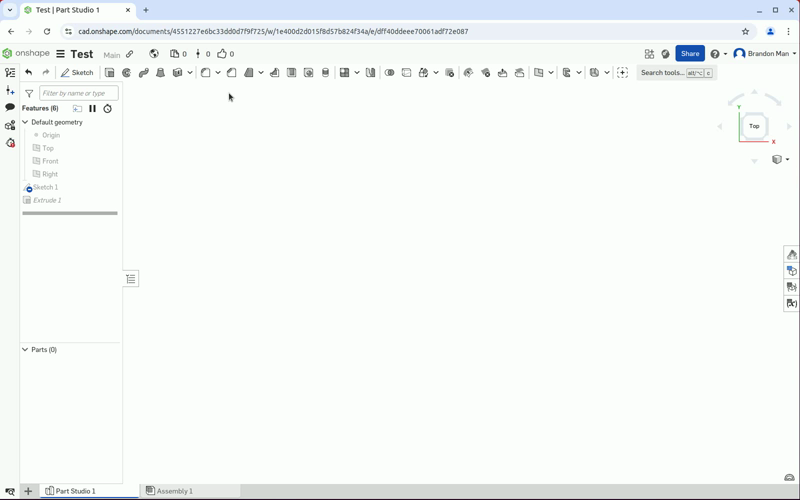
mouse_move(541, 75)
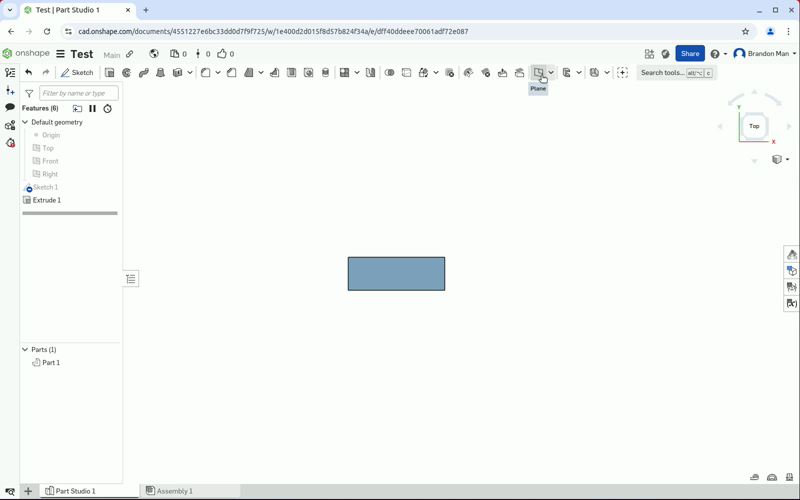
click(541, 75)
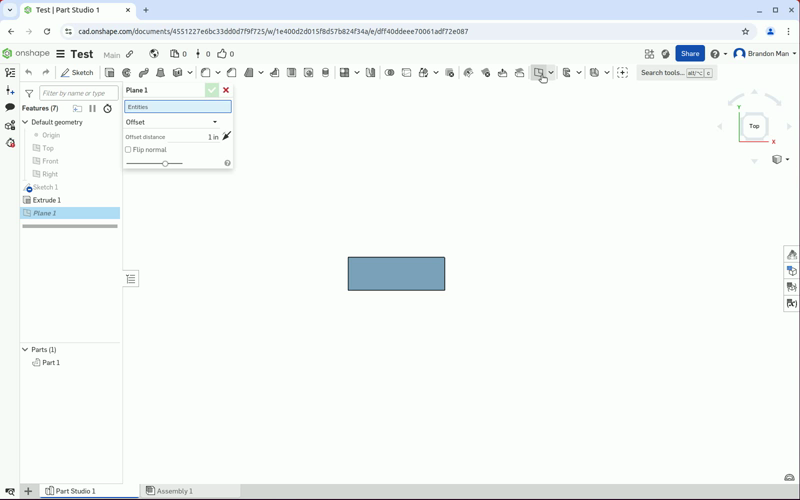
mouse_move(73, 150)
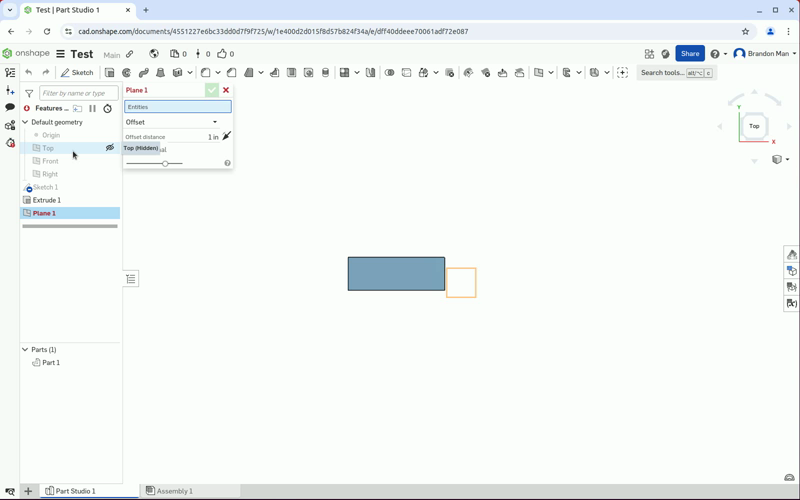
click(73, 150)
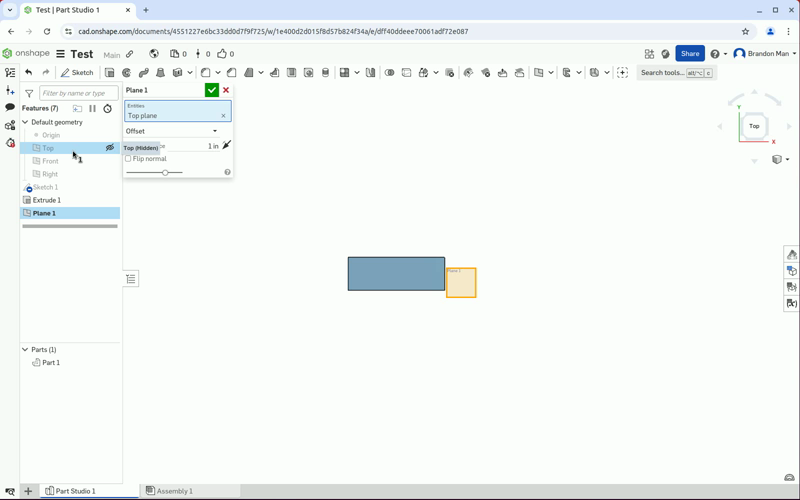
key(tab, 2)
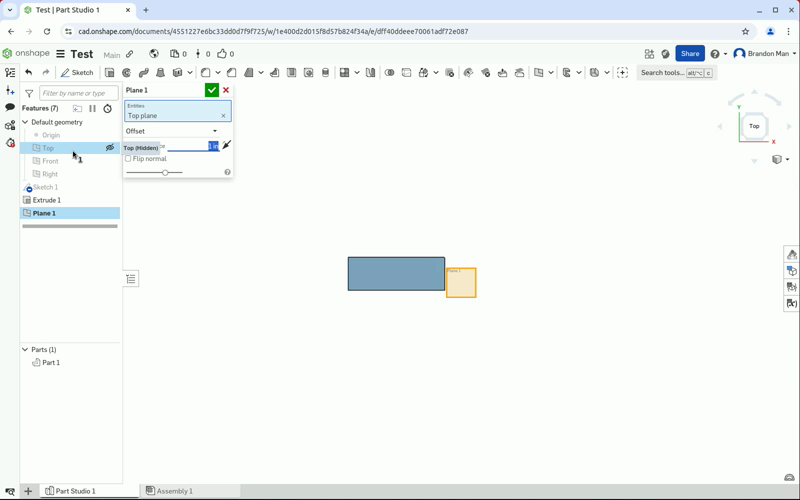
text(6.501)
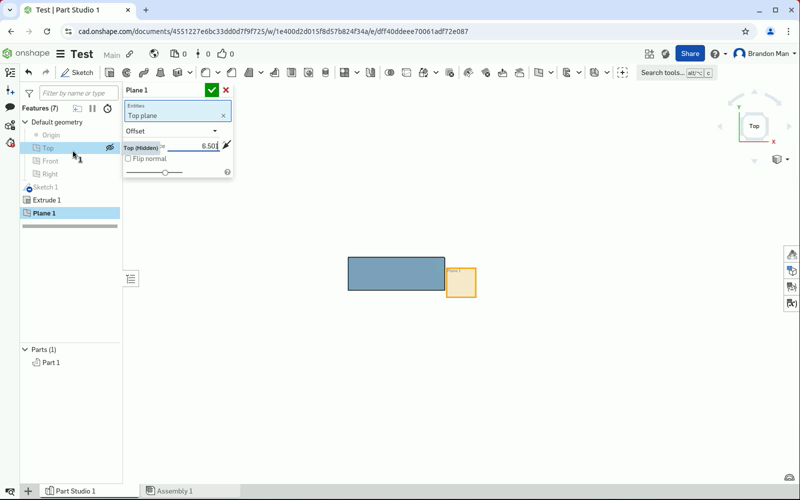
key(enter, 2)
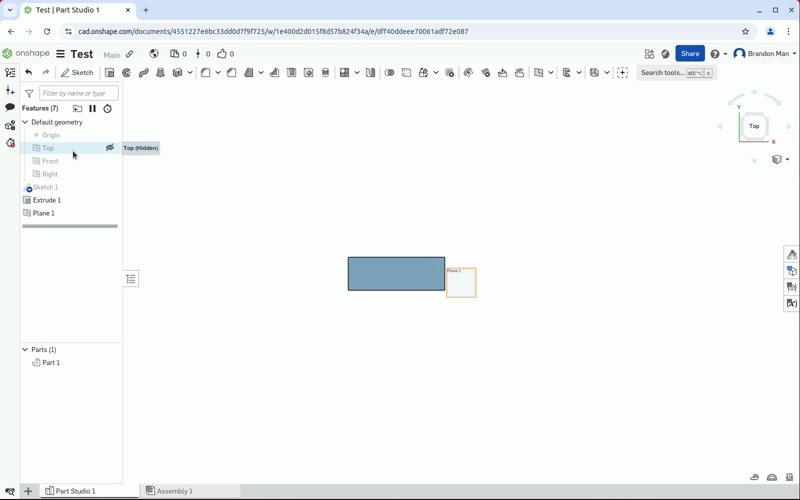
key(shift+s)
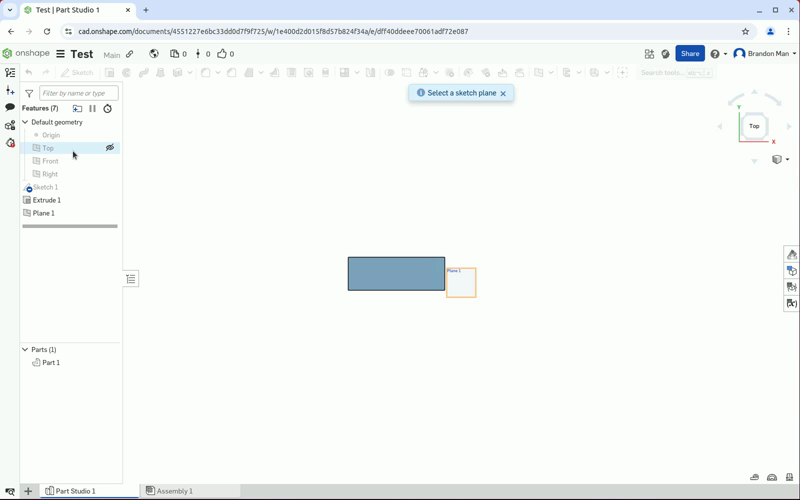
mouse_move(73, 215)
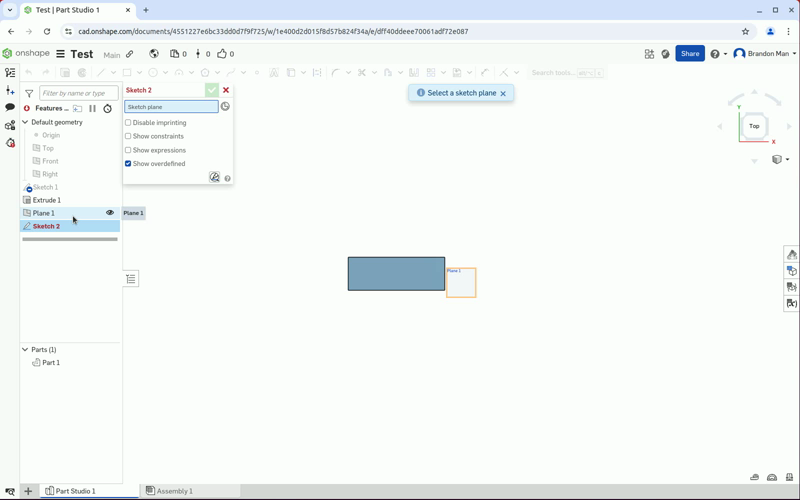
click(73, 215)
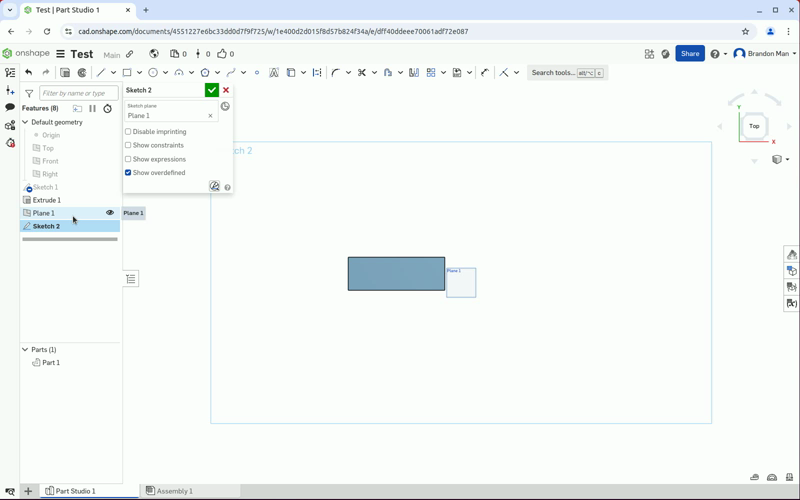
mouse_move(73, 352)
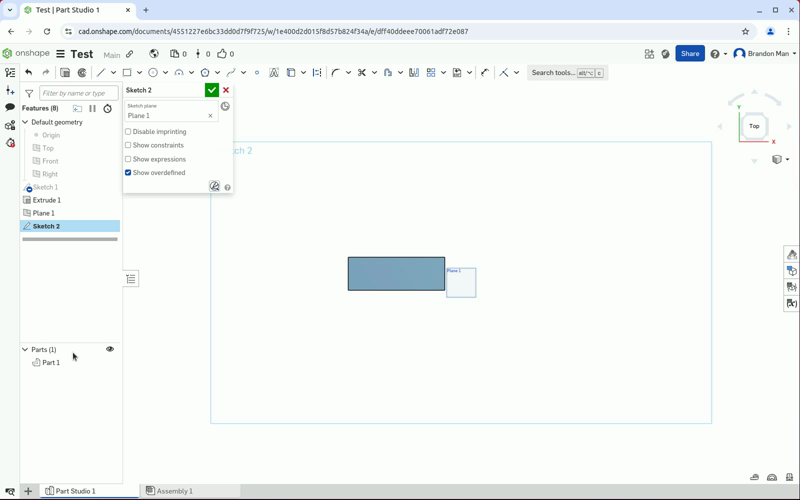
key(y)
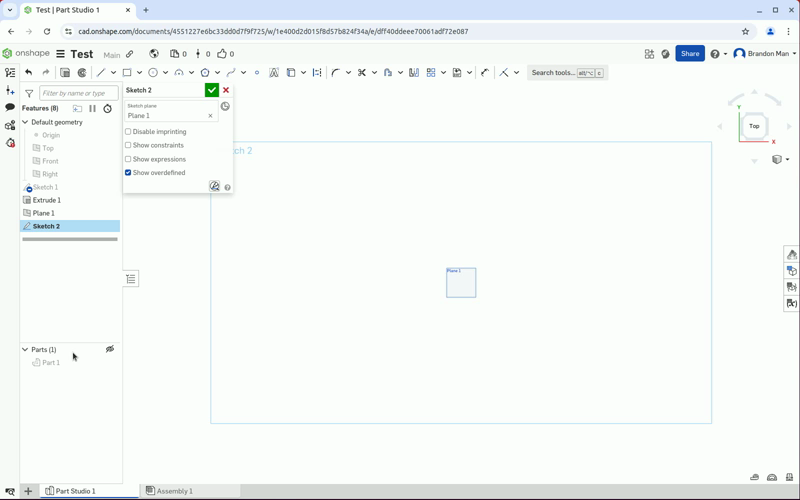
key(l)
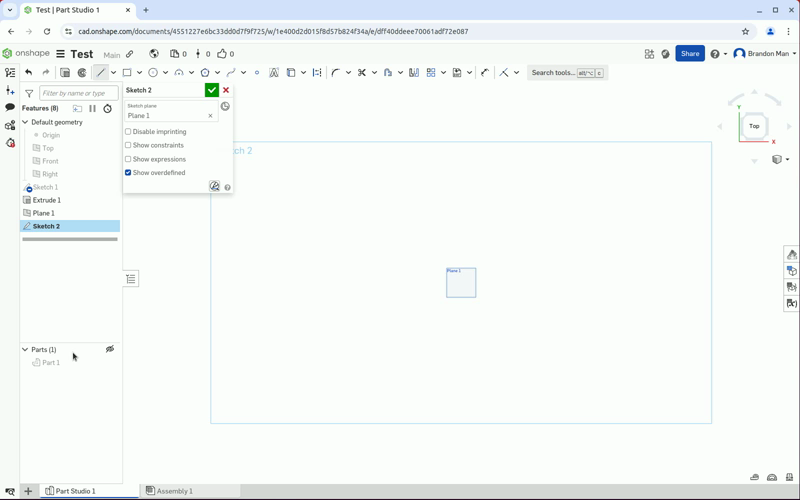
key_down(shift)
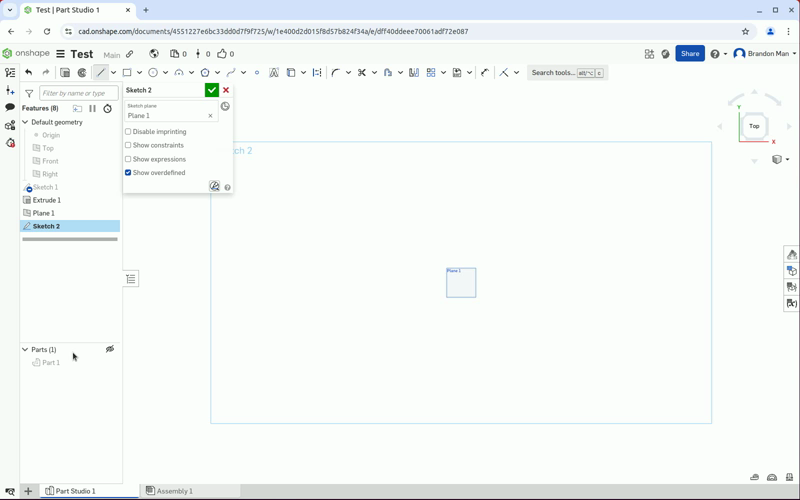
mouse_move(412, 290)
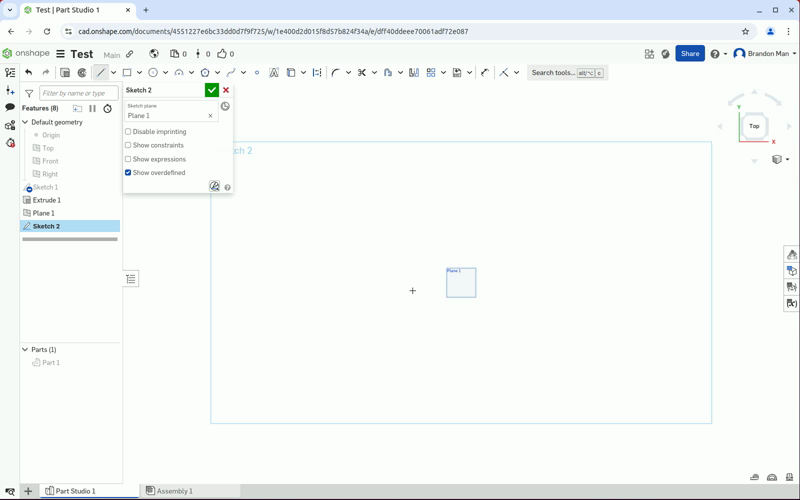
click(412, 290)
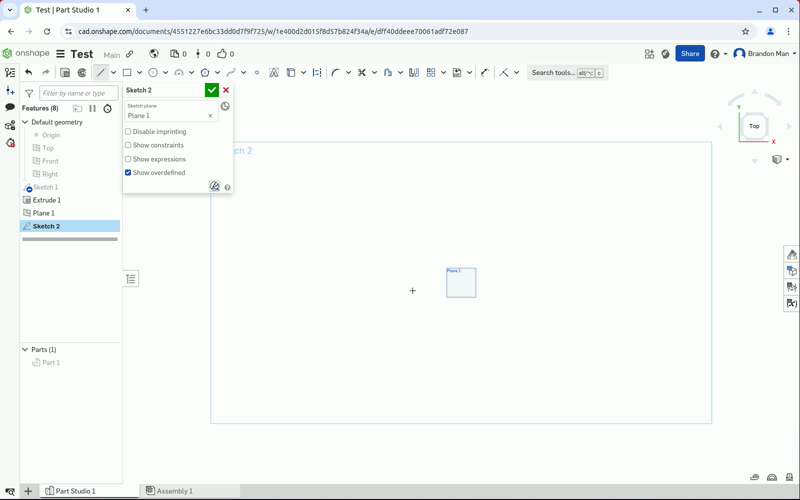
key_up(shift)
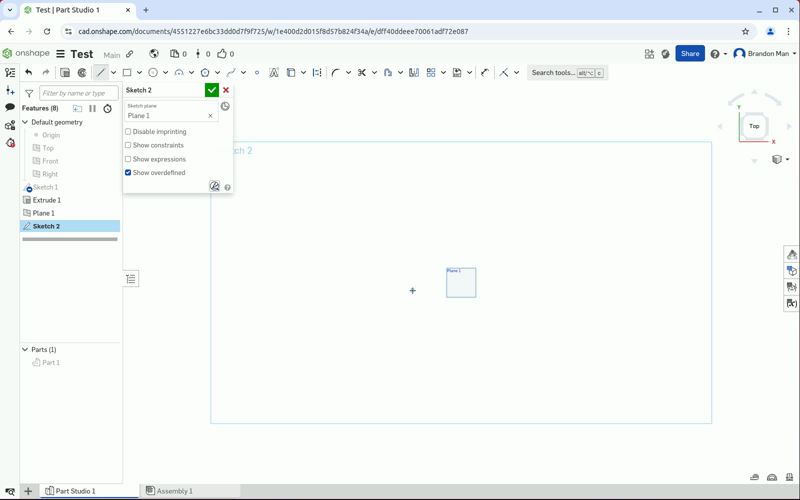
key_down(shift)
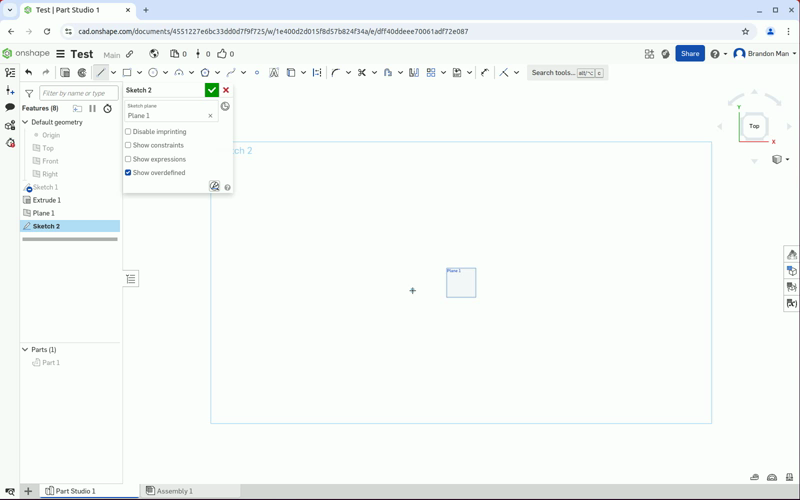
mouse_move(442, 290)
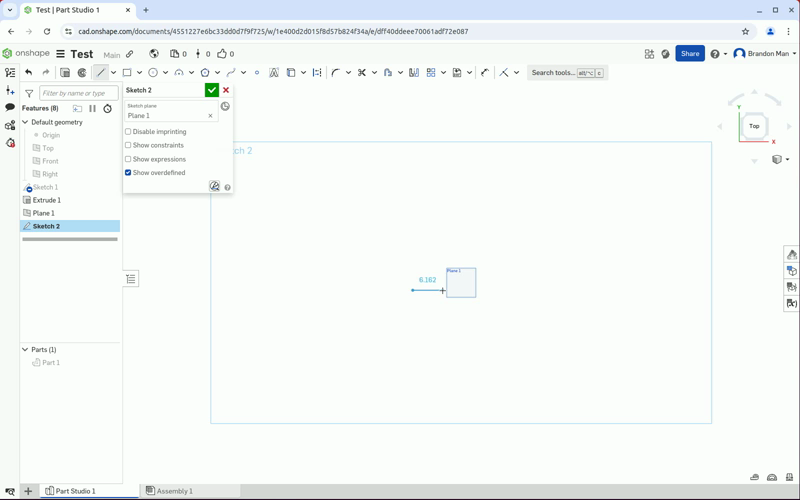
mouse_move(445, 290)
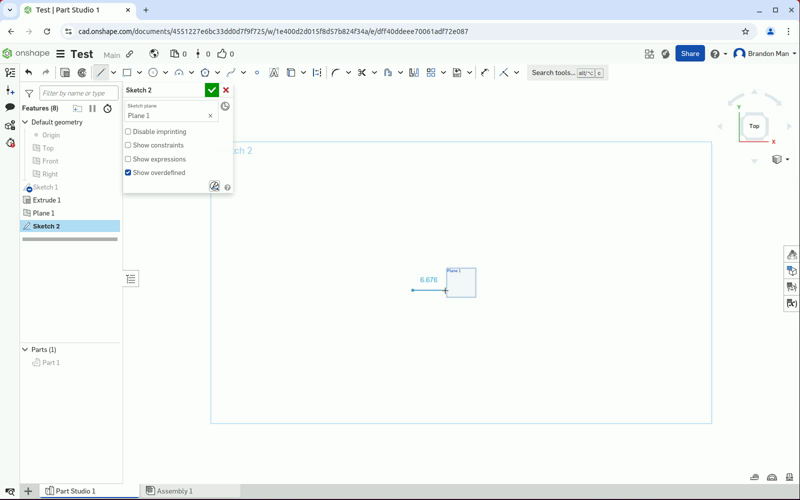
click(445, 290)
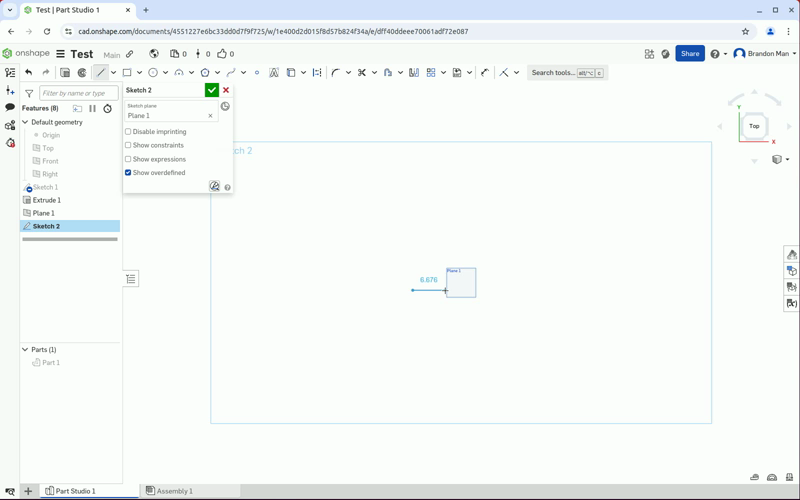
key_up(shift)
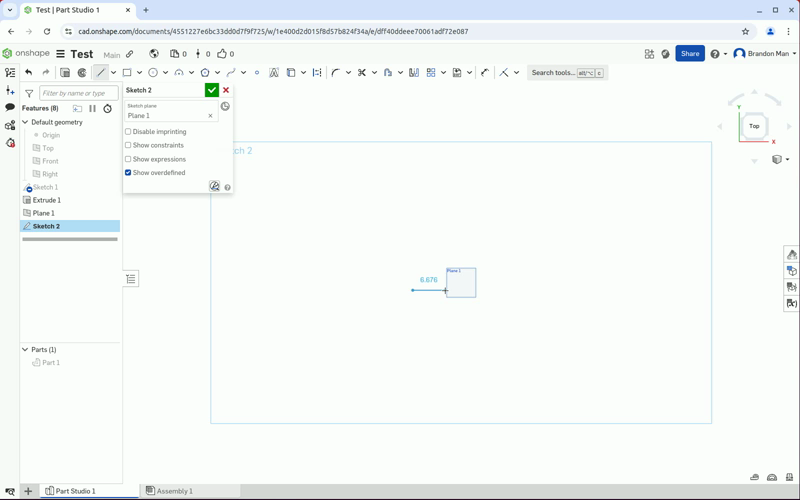
key_down(shift)
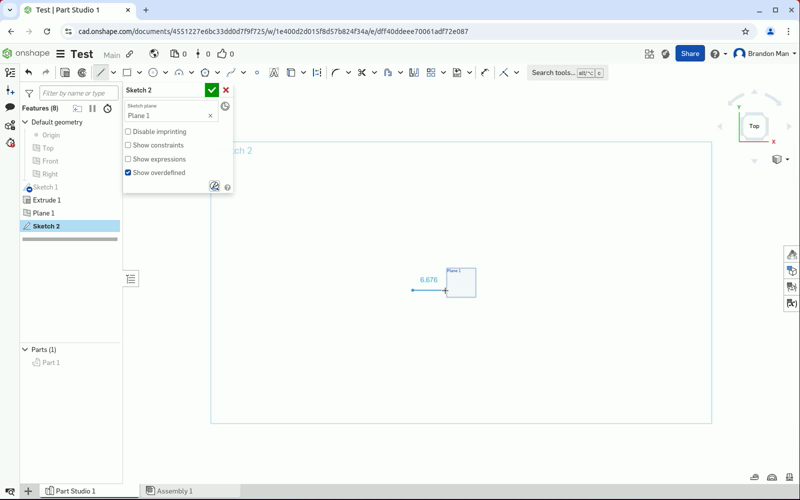
mouse_move(475, 290)
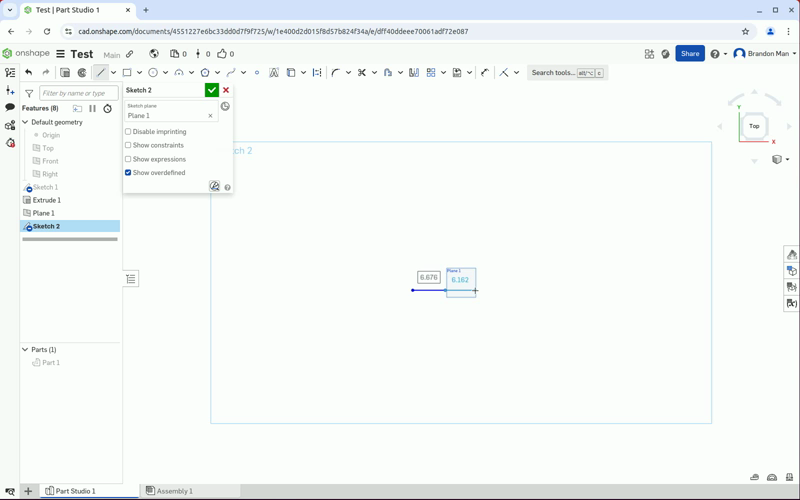
mouse_move(445, 257)
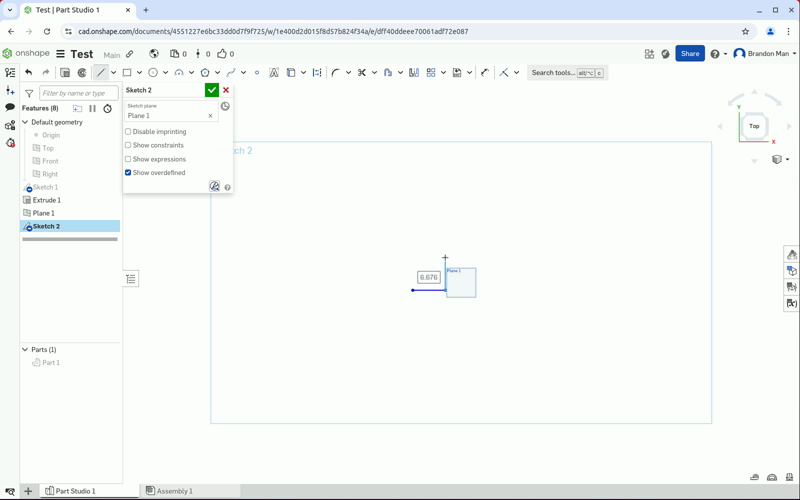
click(445, 257)
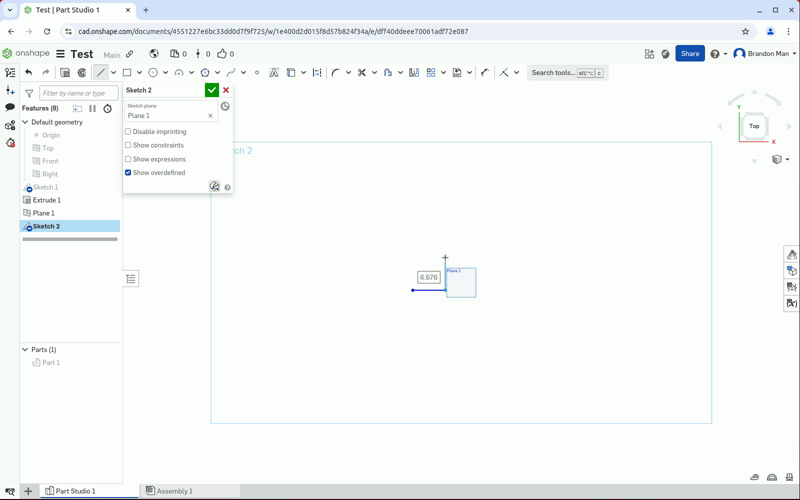
key_up(shift)
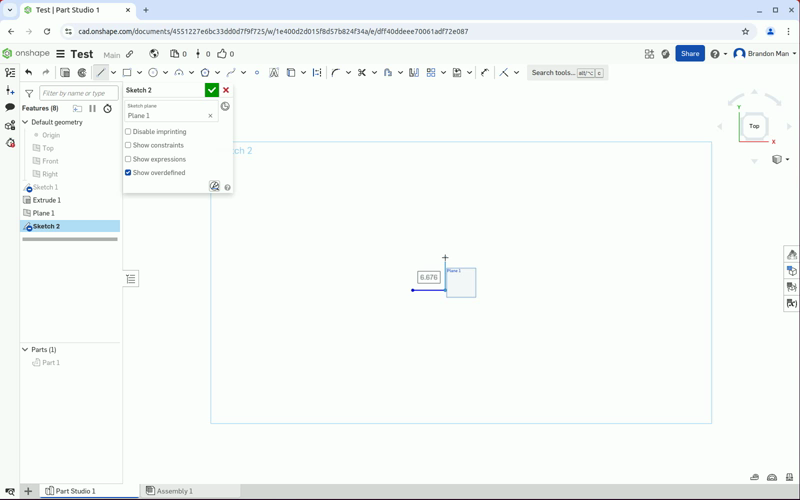
key_down(shift)
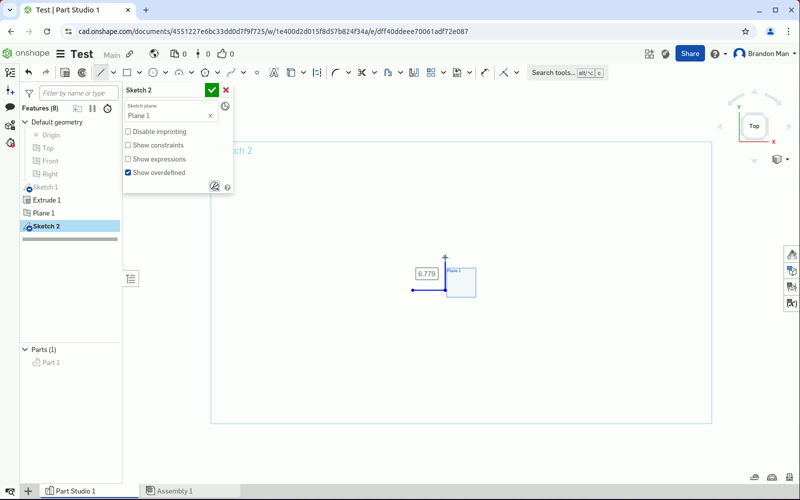
mouse_move(475, 257)
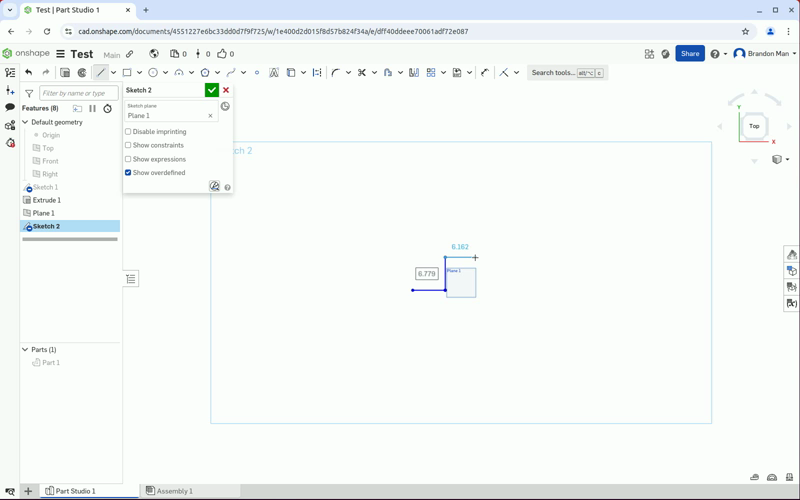
mouse_move(412, 257)
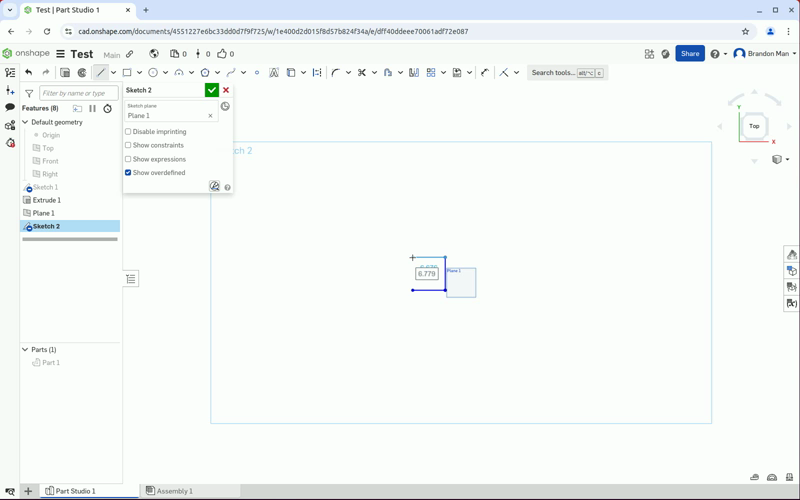
click(412, 257)
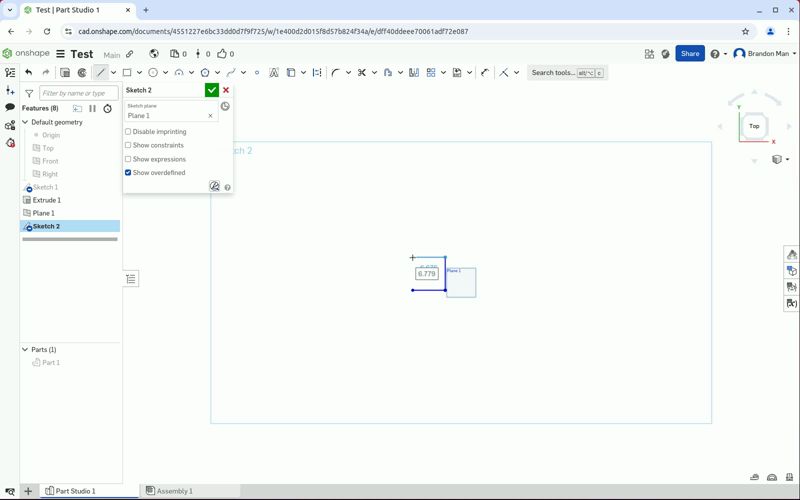
key_up(shift)
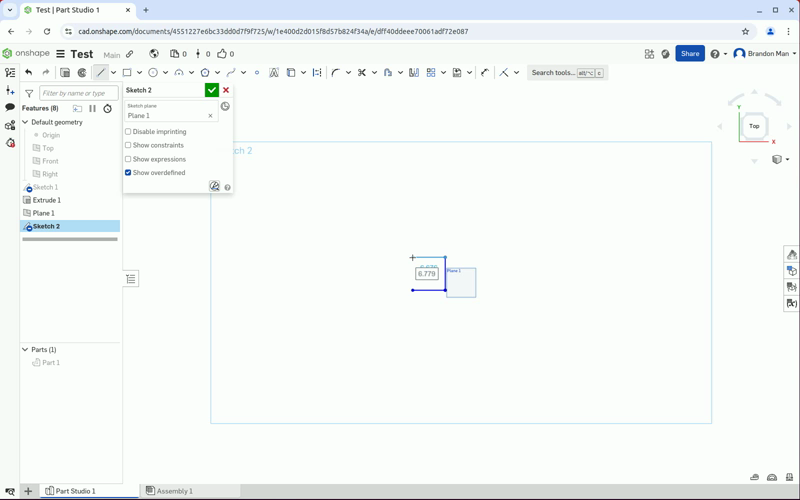
mouse_move(442, 257)
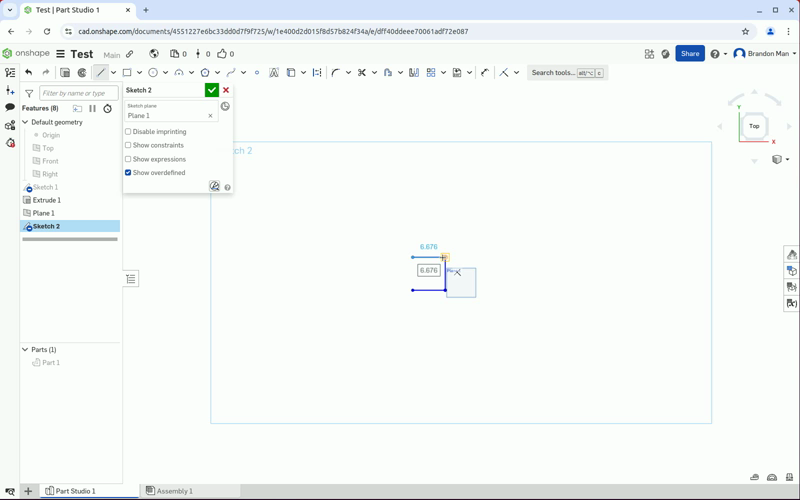
key_down(shift)
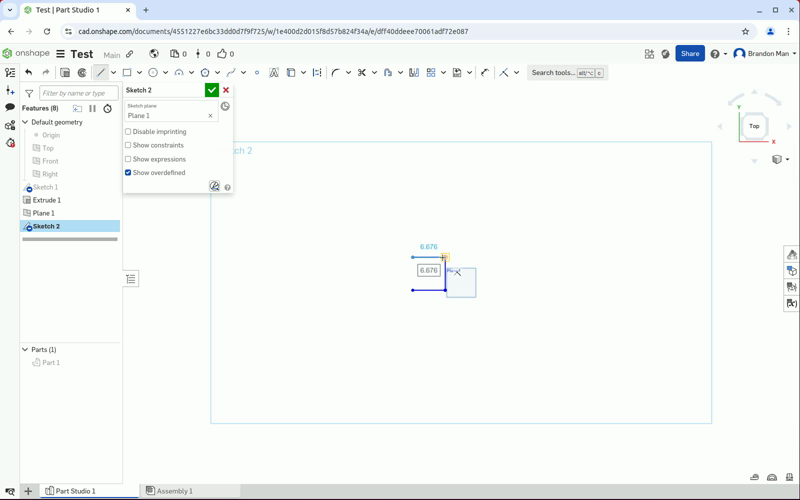
mouse_move(412, 290)
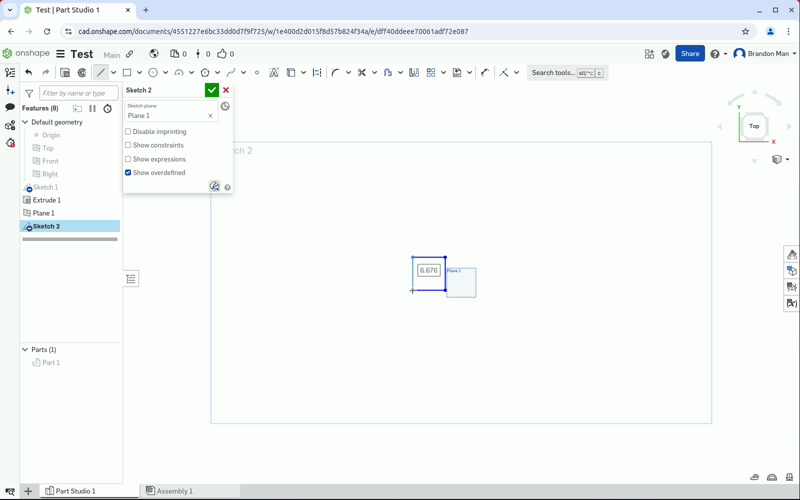
key_up(shift)
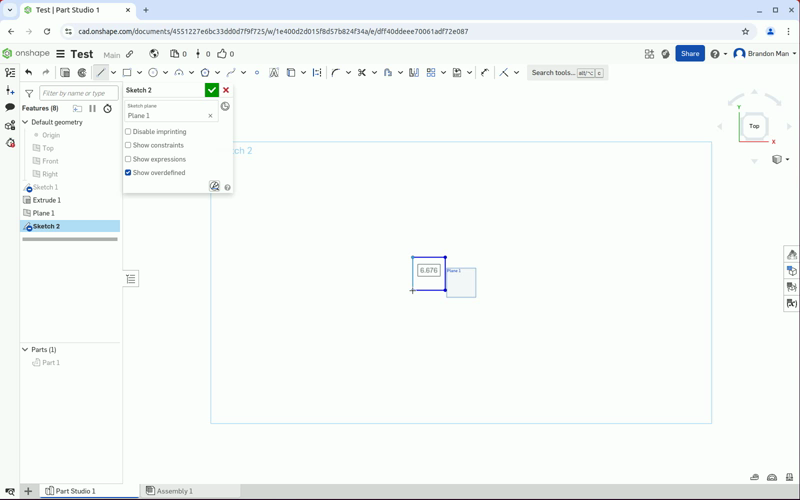
click(412, 290)
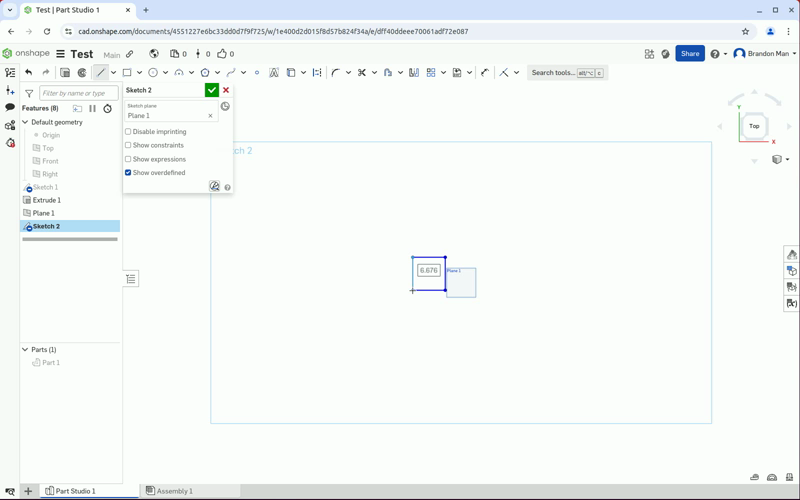
key(esc)
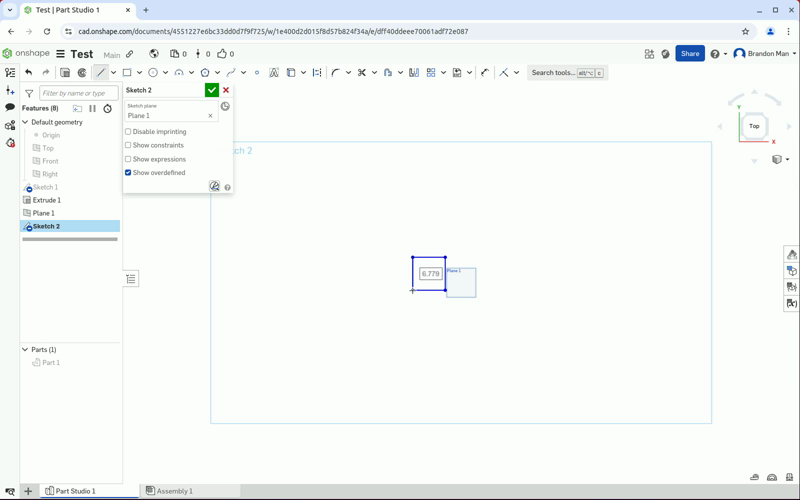
mouse_move(437, 261)
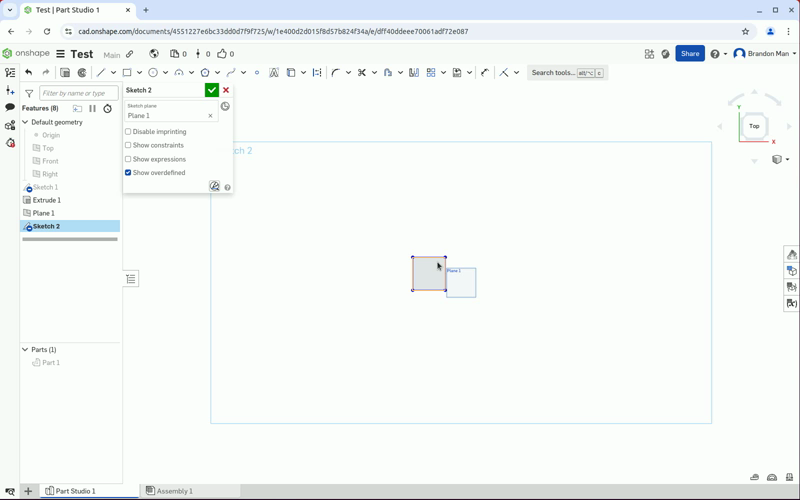
scroll(6)
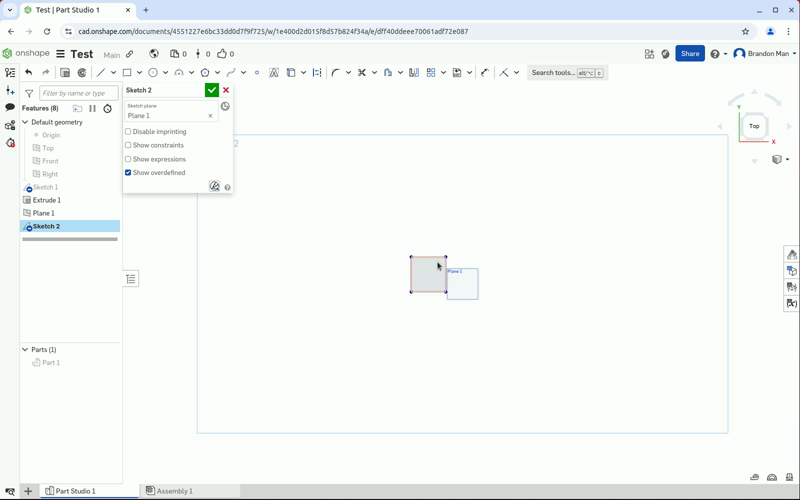
scroll(6)
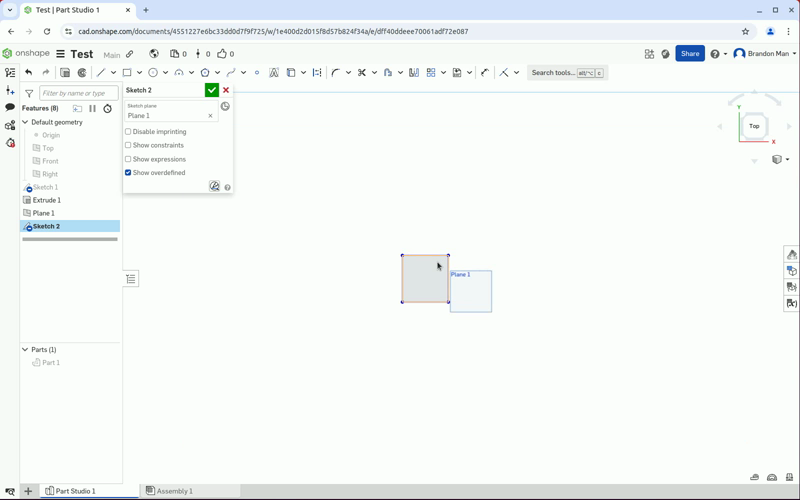
scroll(6)
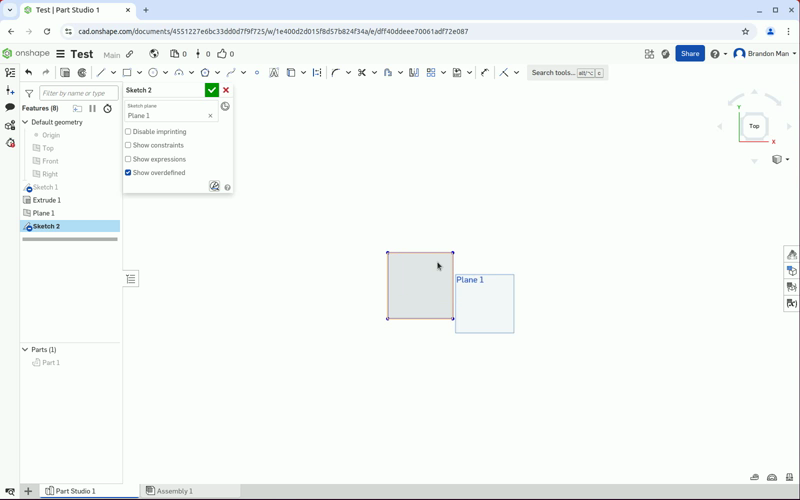
scroll(6)
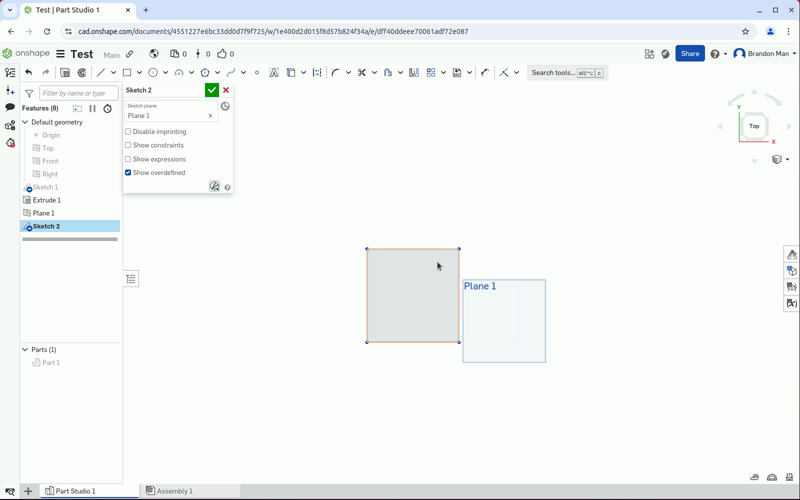
scroll(6)
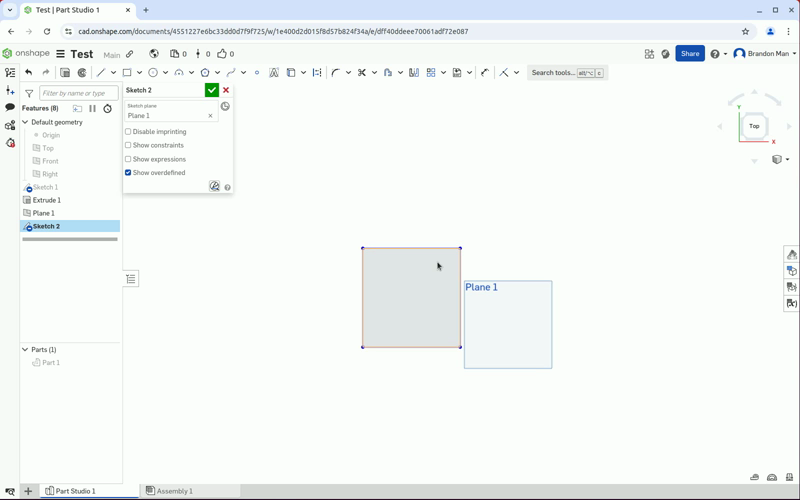
scroll(6)
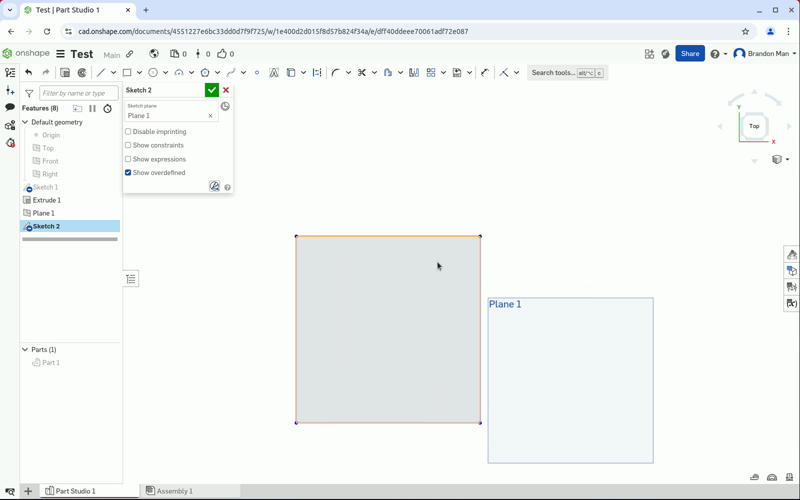
scroll(6)
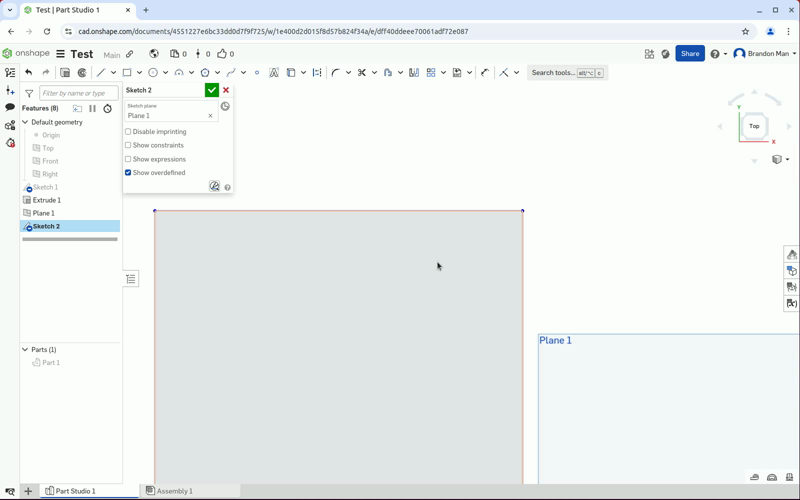
click(437, 261)
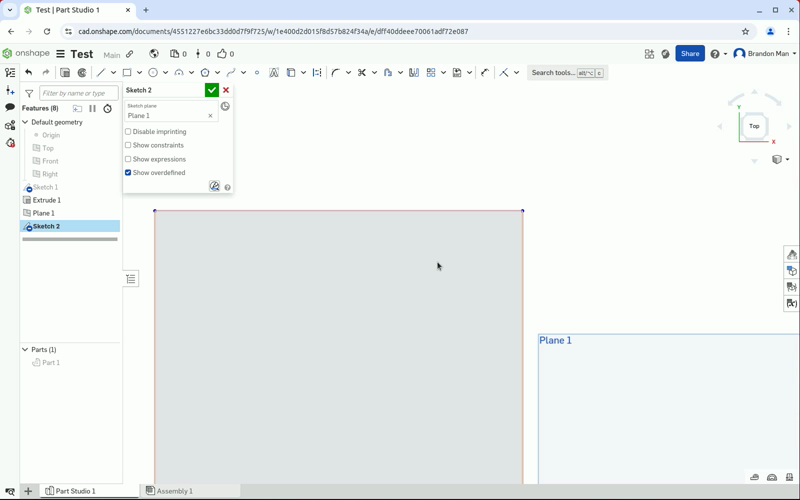
scroll(-6)
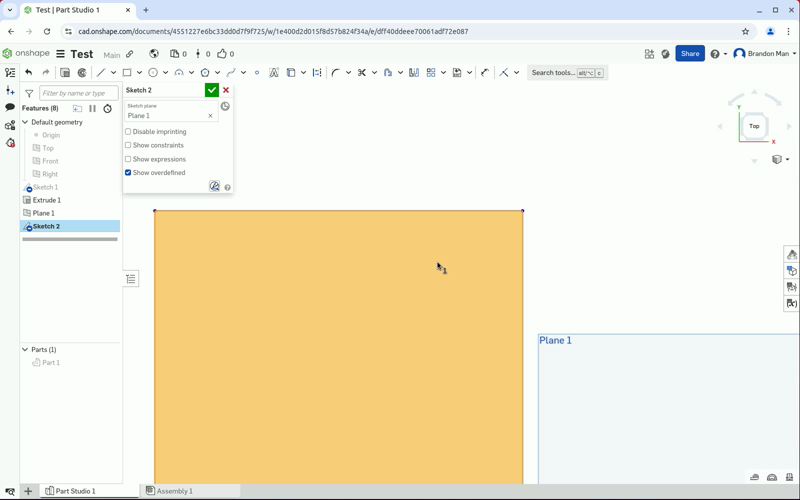
scroll(-6)
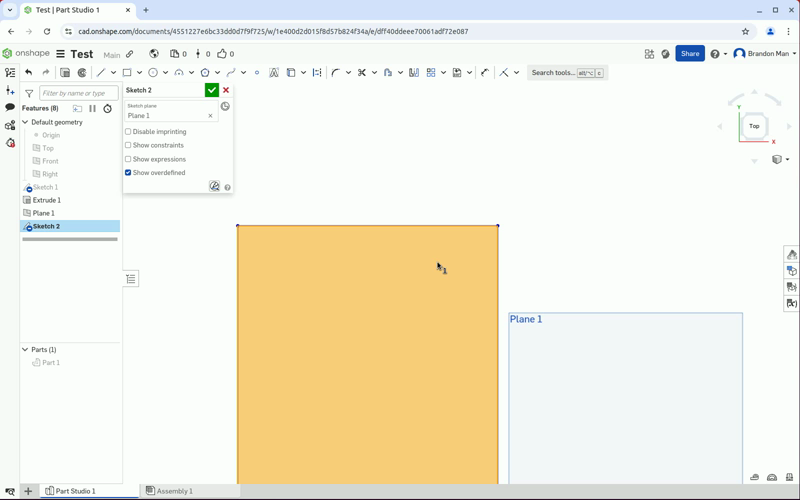
scroll(-6)
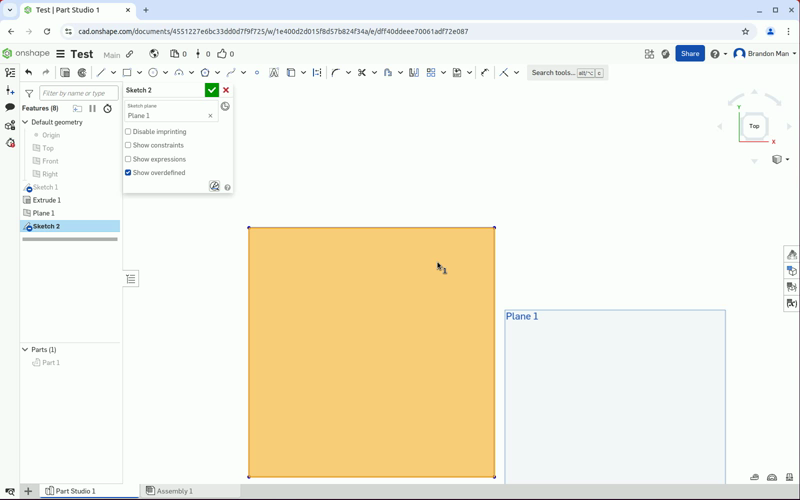
scroll(-6)
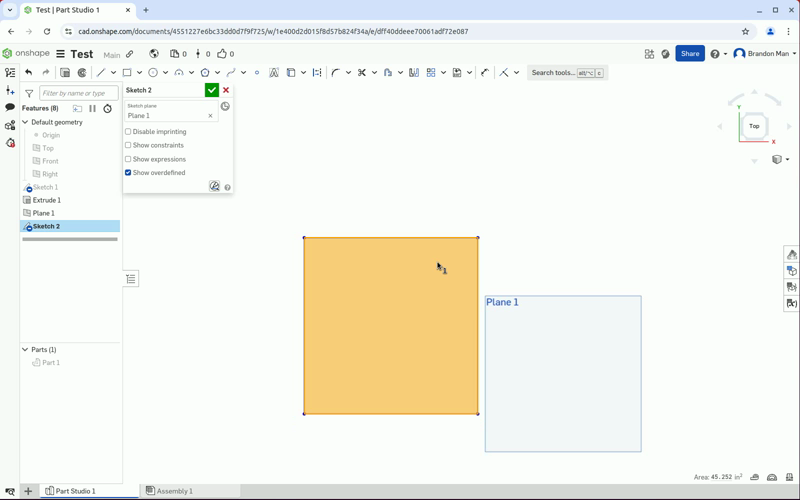
scroll(-6)
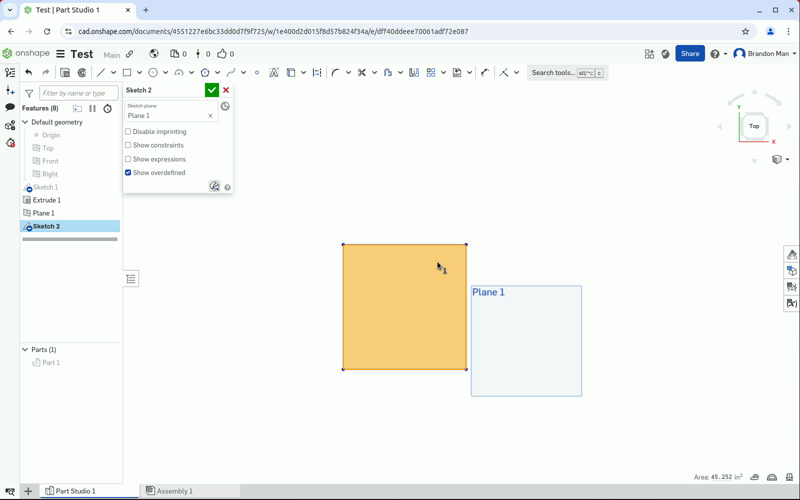
scroll(-6)
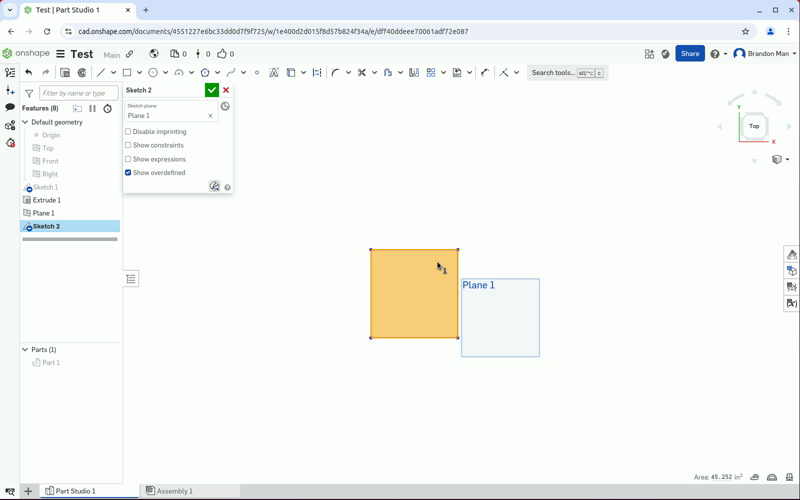
scroll(-6)
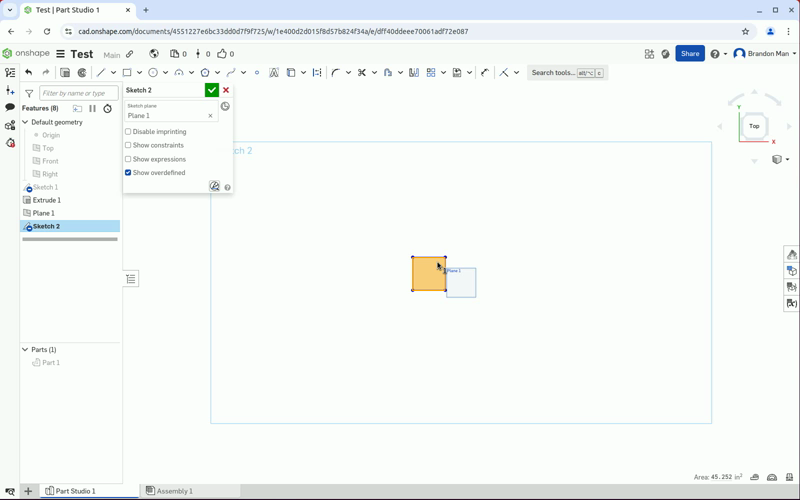
mouse_move(73, 352)
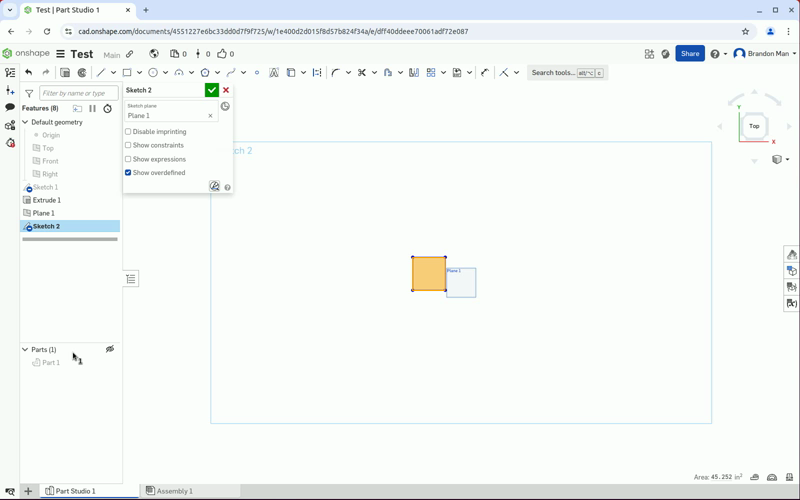
key(shift+y)
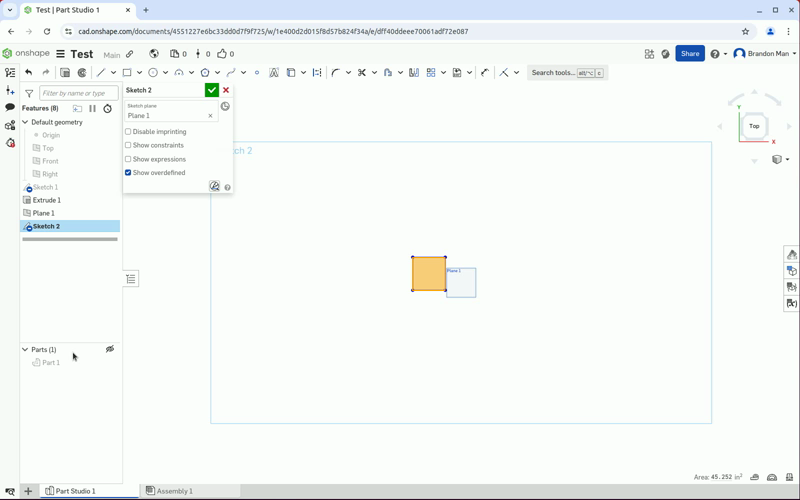
key(shift+e)
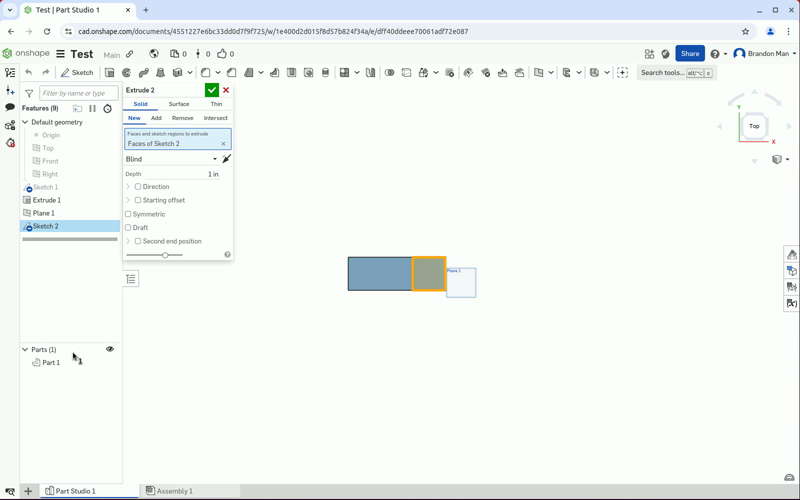
mouse_move(143, 106)
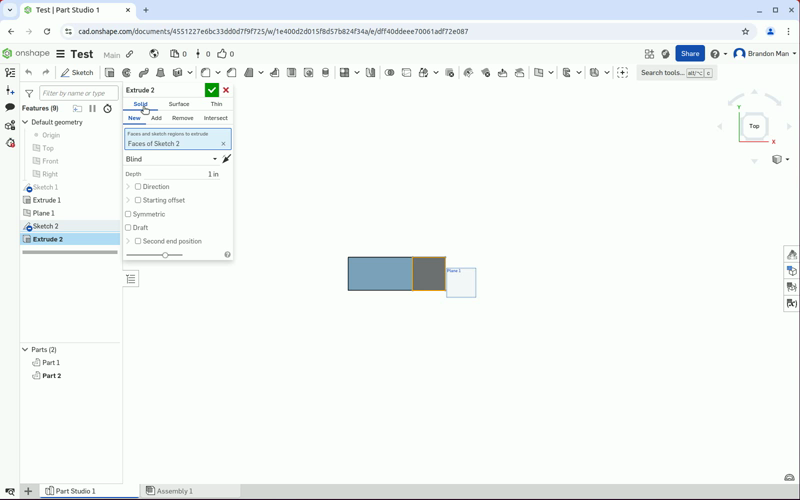
click(143, 106)
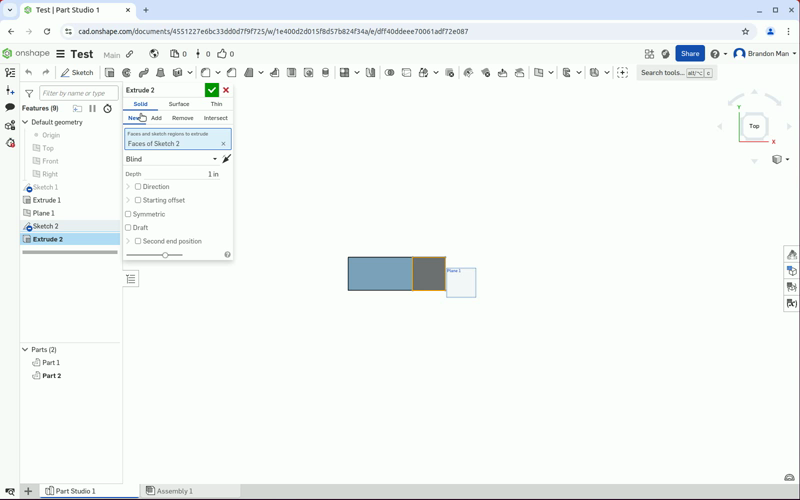
mouse_move(137, 120)
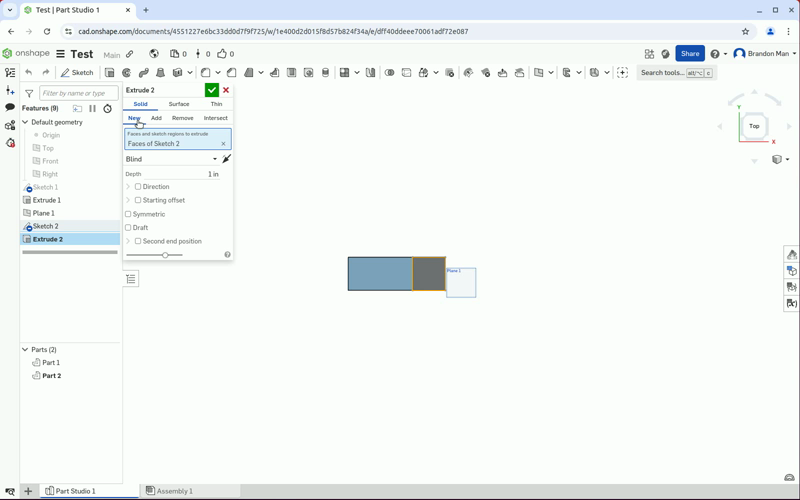
click(137, 120)
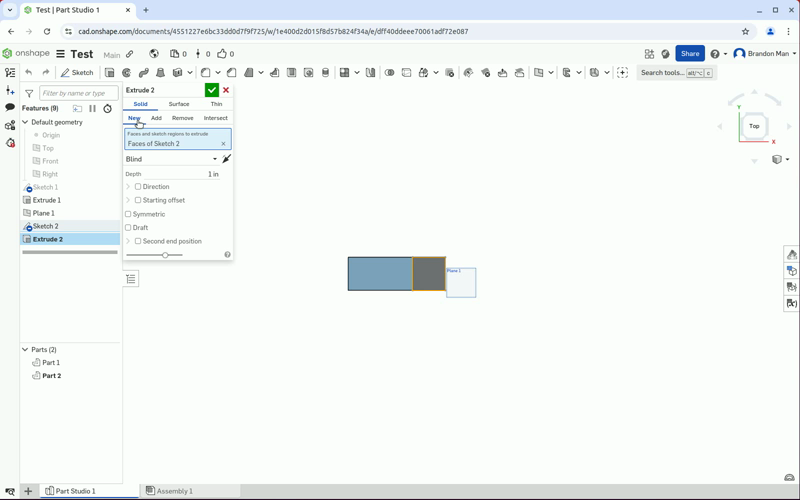
key(tab, 4)
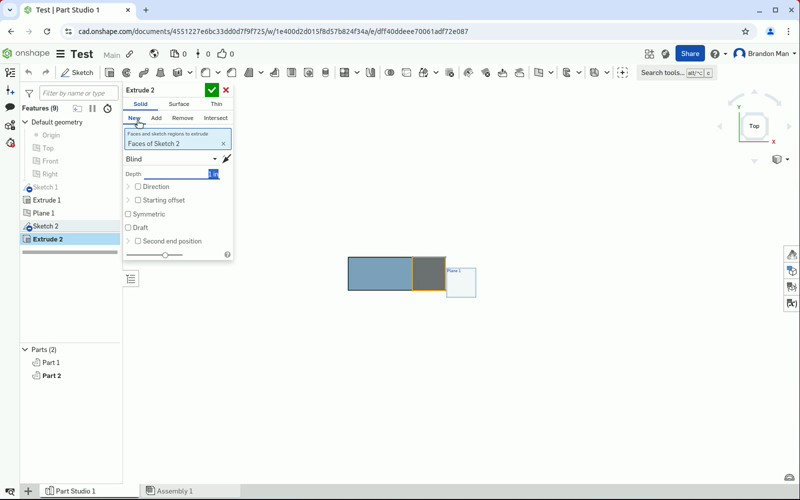
text(13.239)
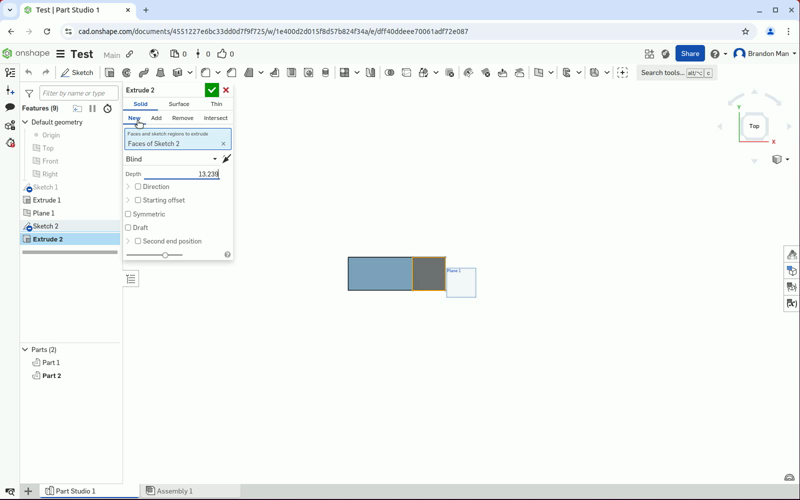
key(enter)
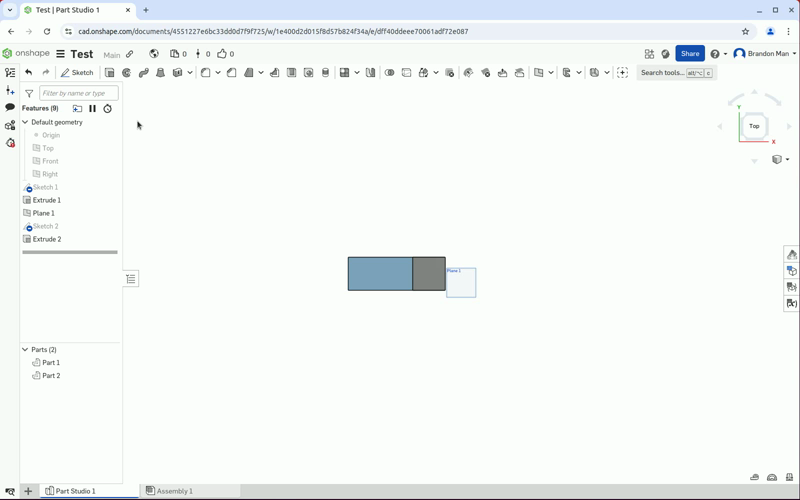
key(shift+h)
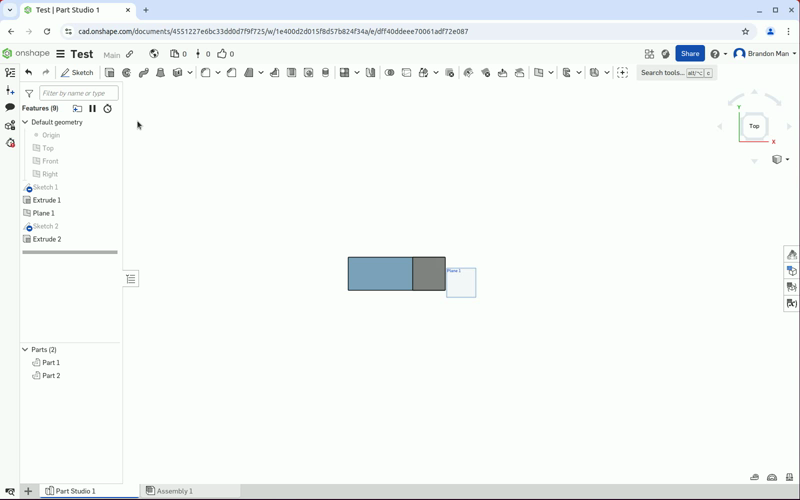
key(shift+h)
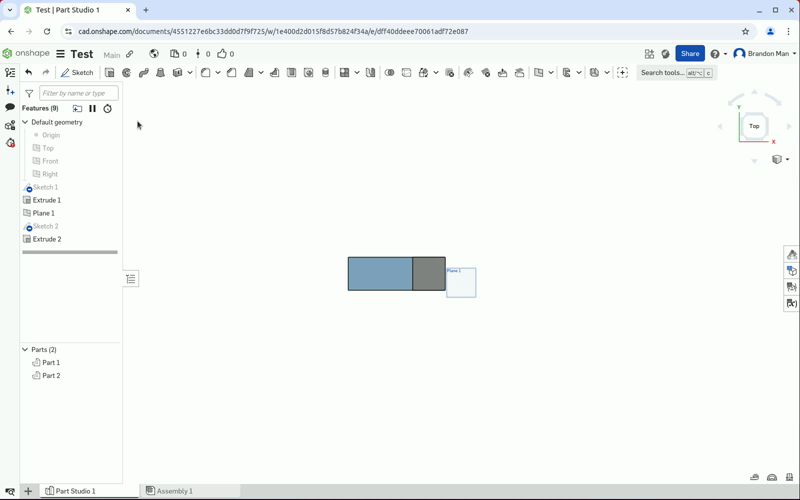
mouse_move(73, 189)
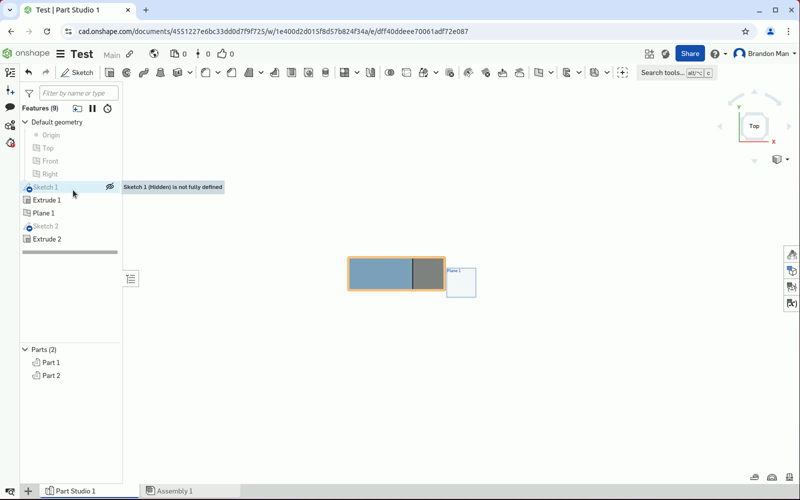
click(73, 189)
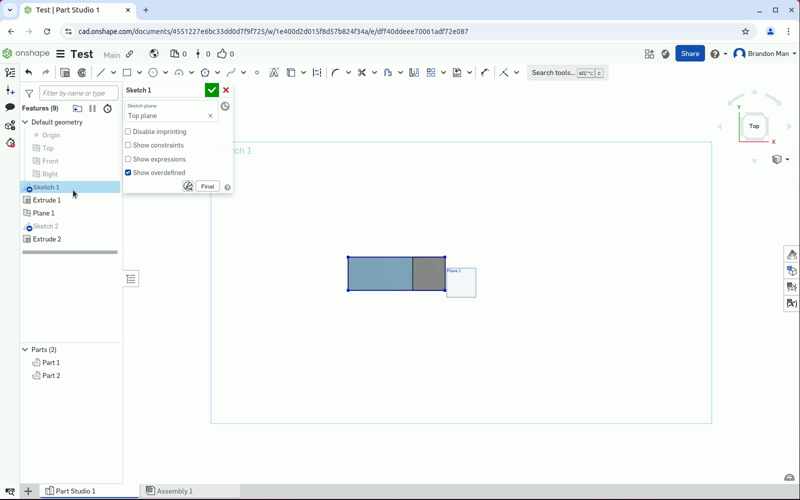
mouse_move(229, 92)
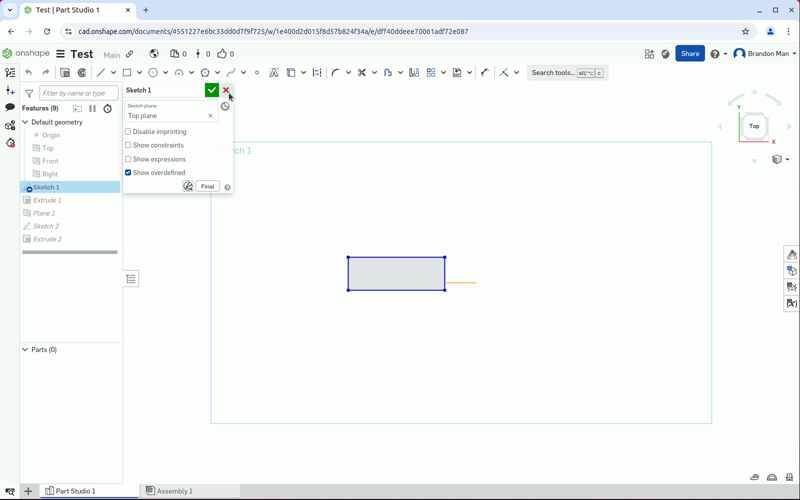
click(229, 92)
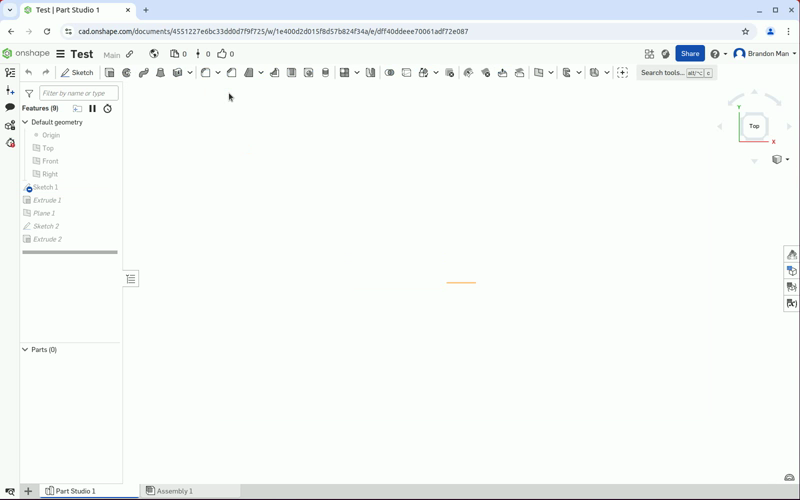
mouse_move(73, 352)
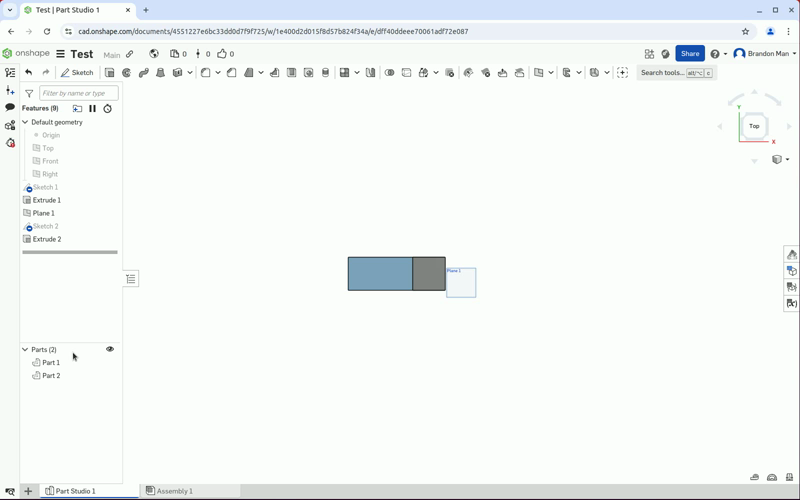
key(y)
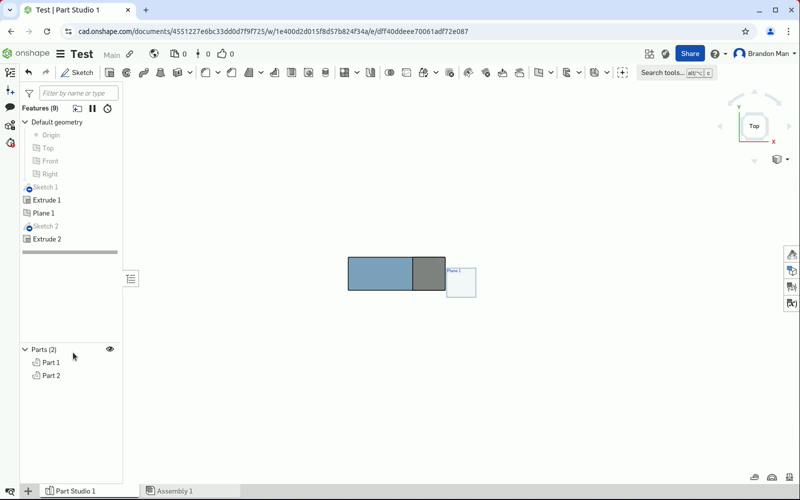
key(shift+p)
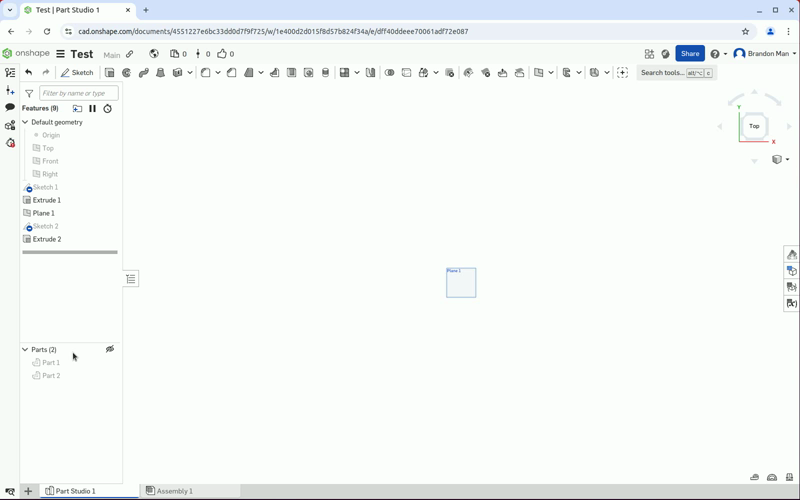
key(space)
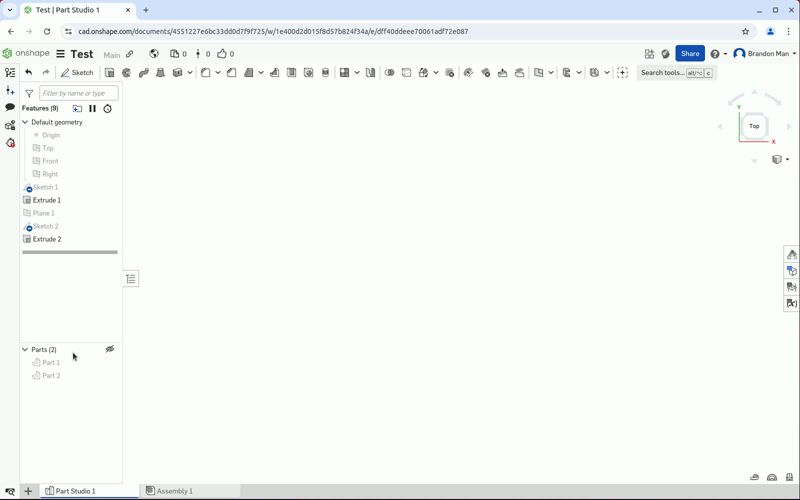
key_down(shift)
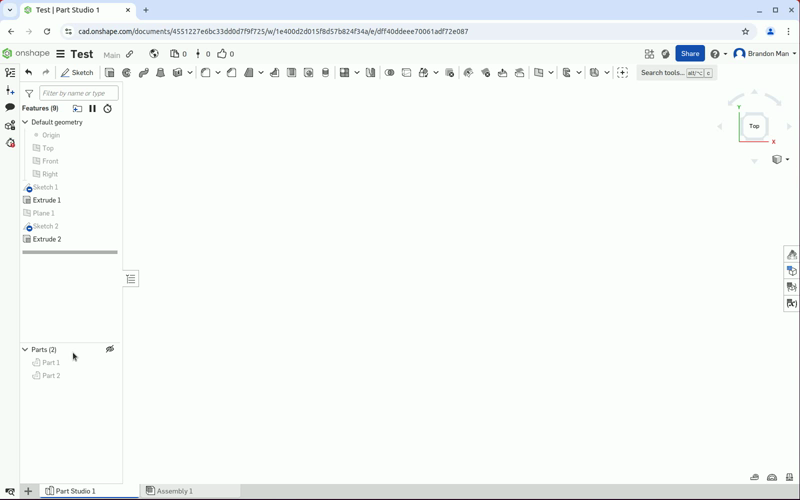
key(up)
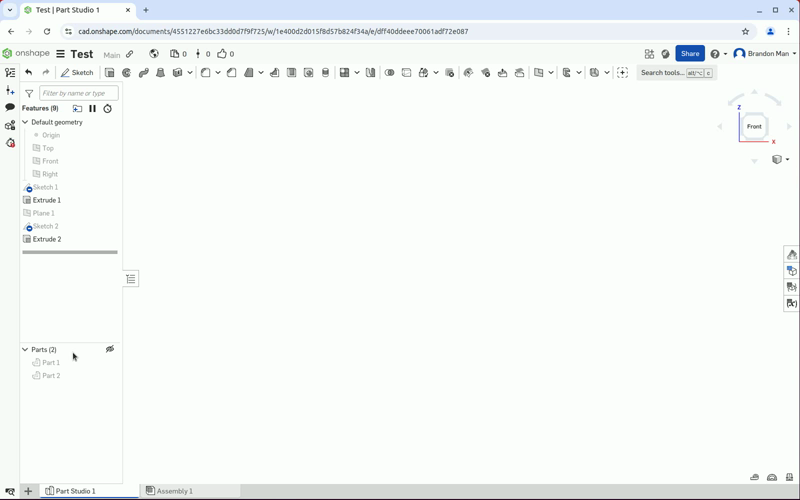
key_up(shift)
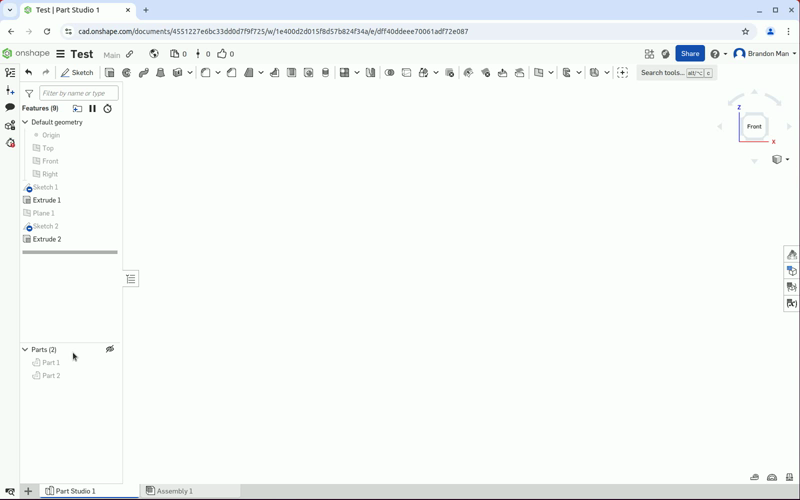
mouse_move(73, 352)
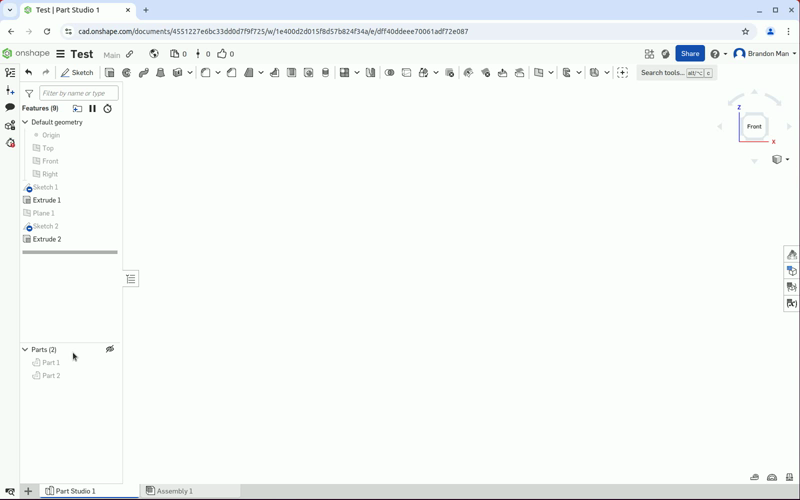
key(shift+y)
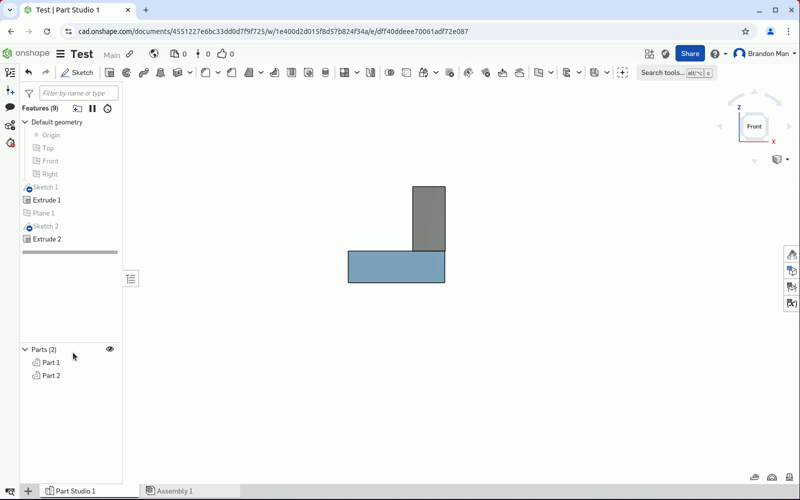
mouse_move(541, 75)
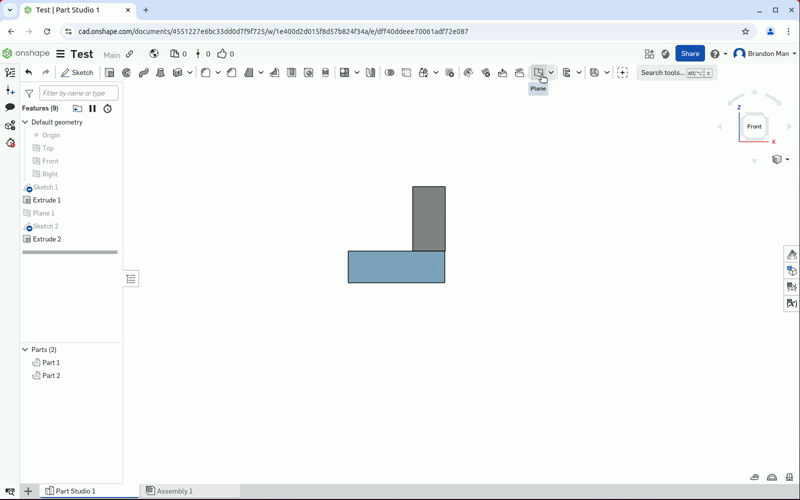
click(541, 75)
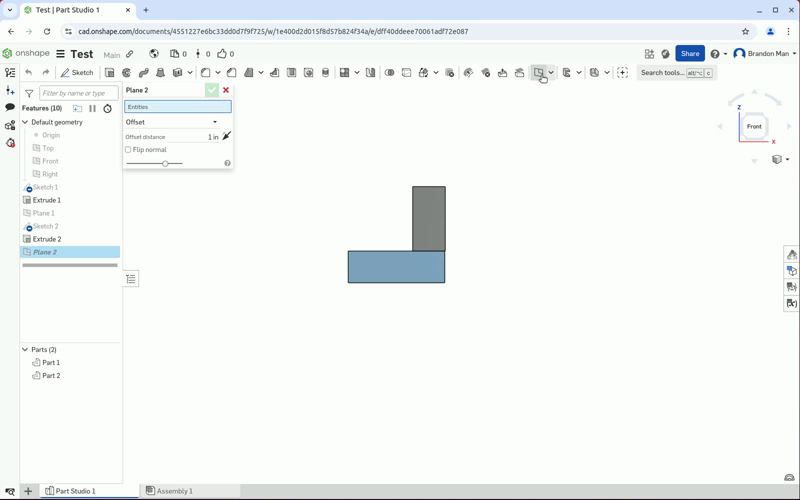
mouse_move(73, 163)
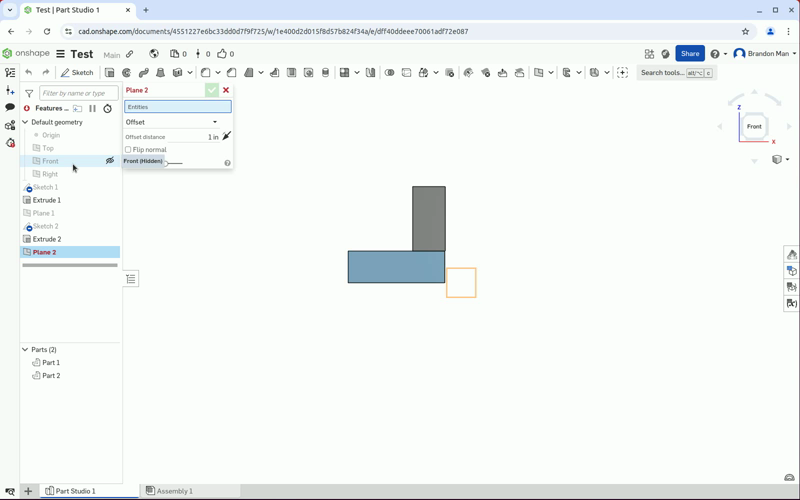
click(73, 163)
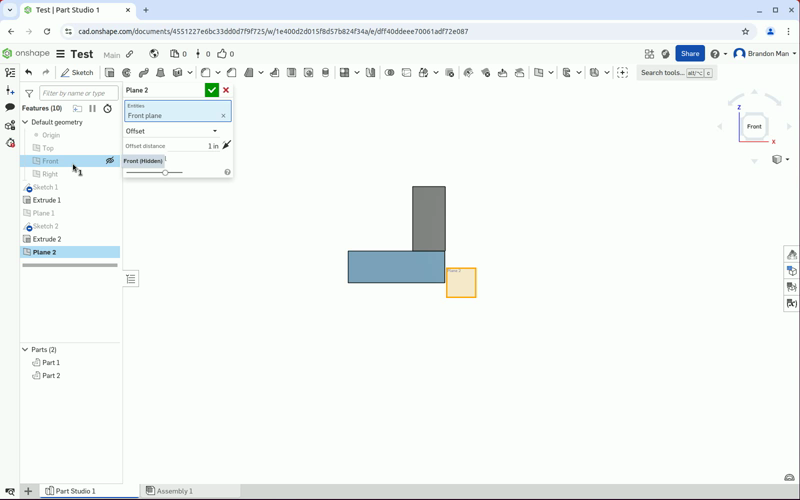
key(tab, 2)
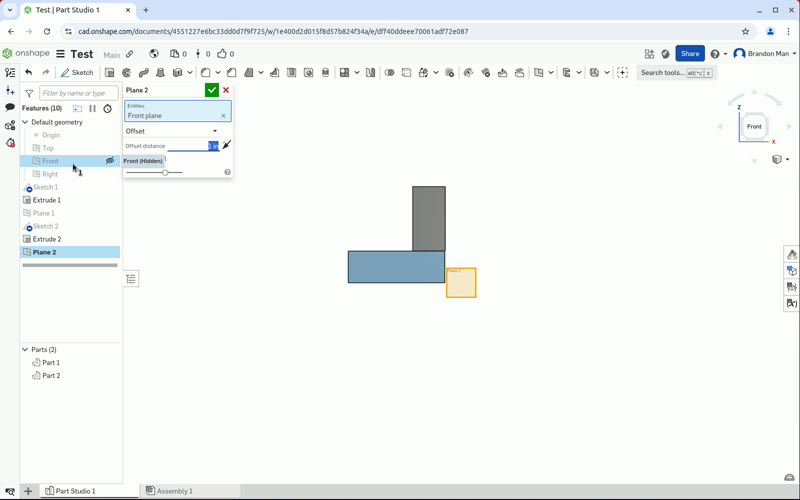
text(1.448)
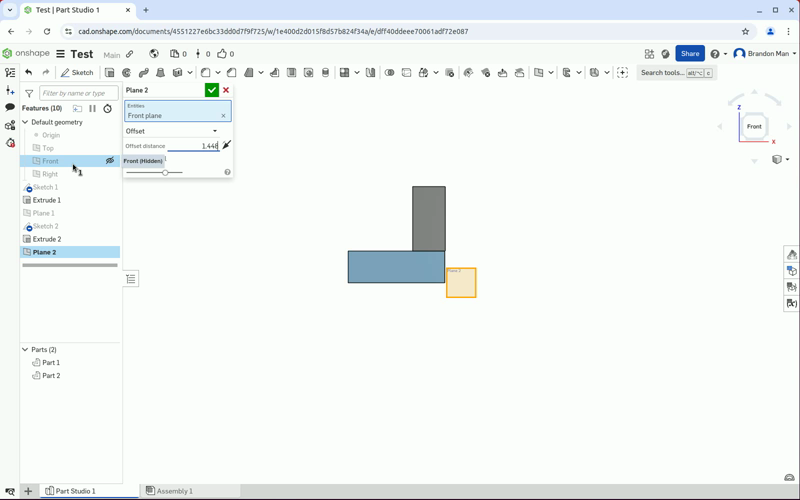
key(enter, 2)
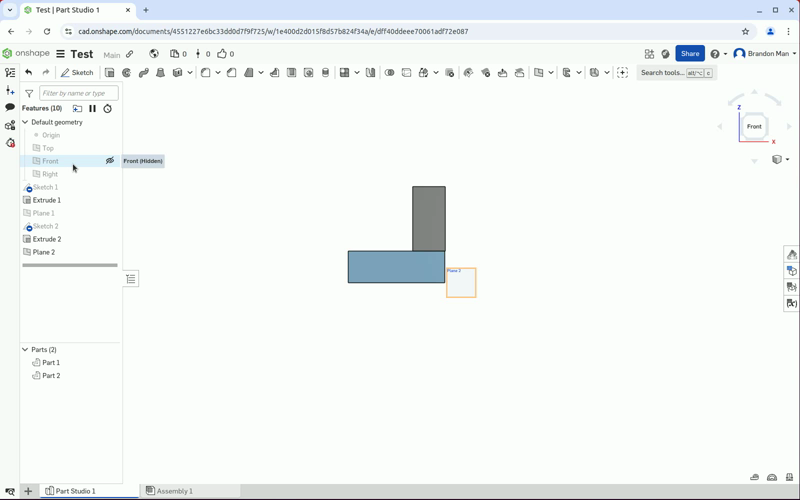
key(shift+s)
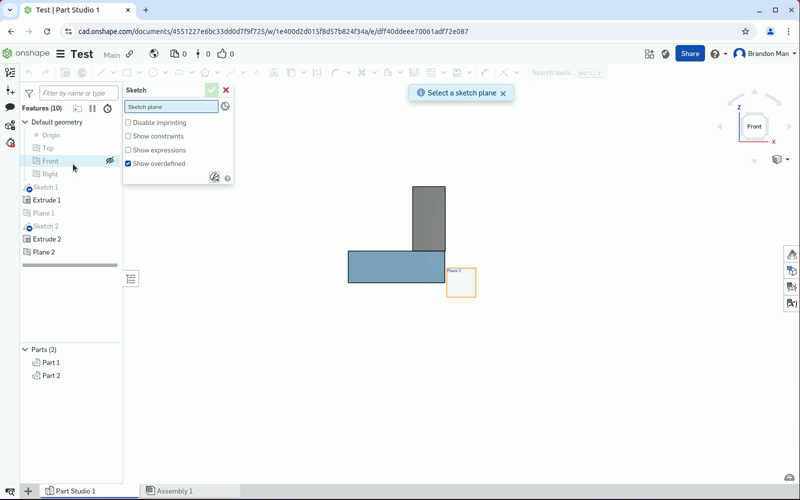
mouse_move(73, 254)
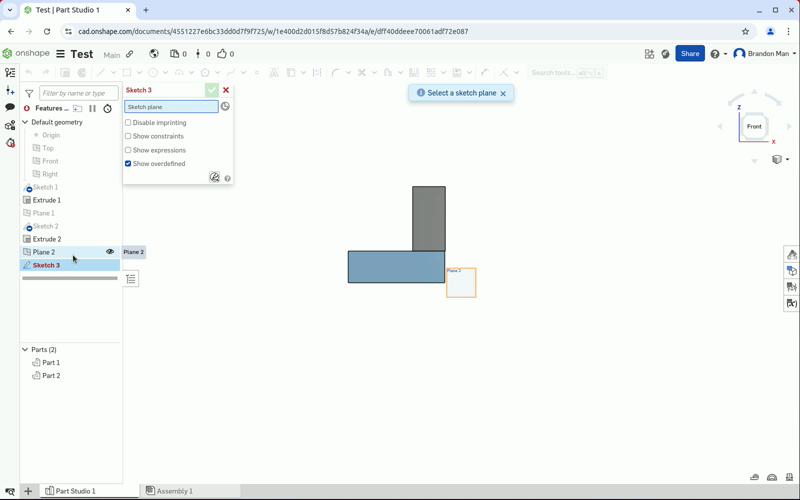
click(73, 254)
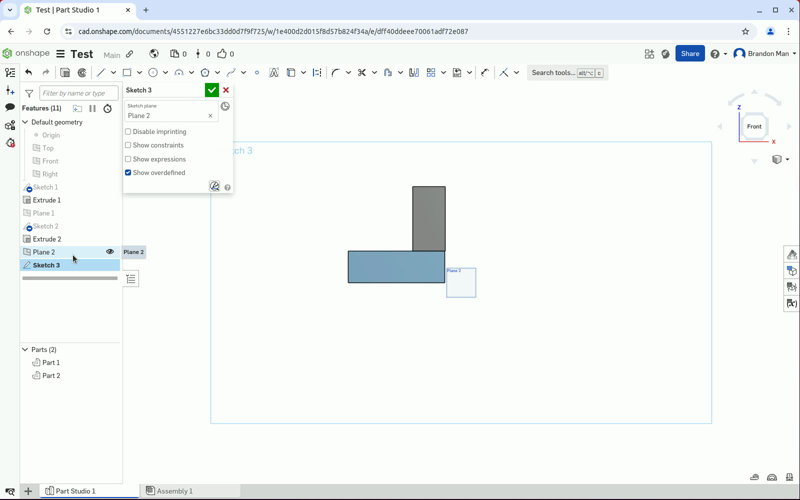
mouse_move(73, 352)
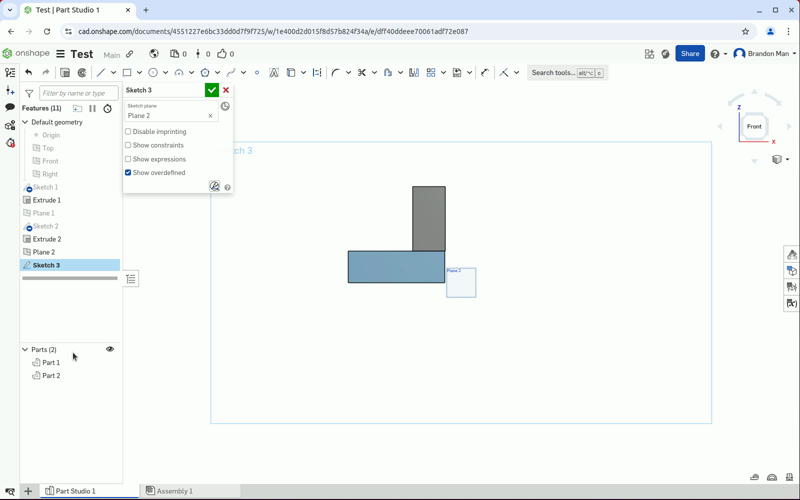
key(y)
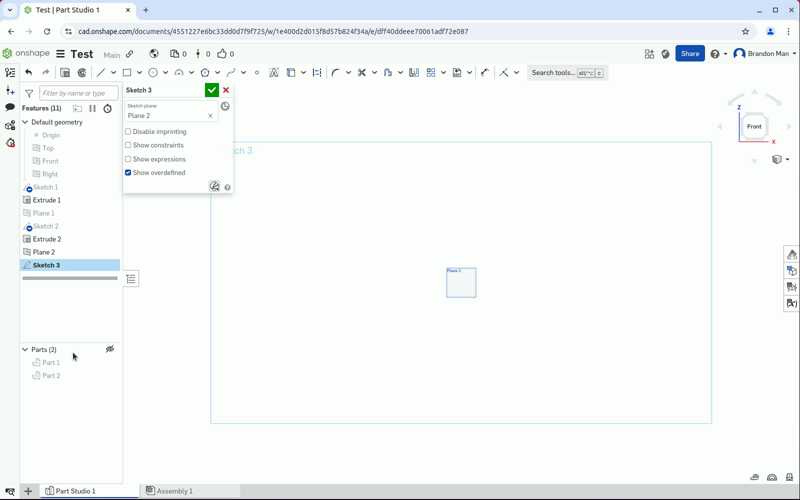
key(l)
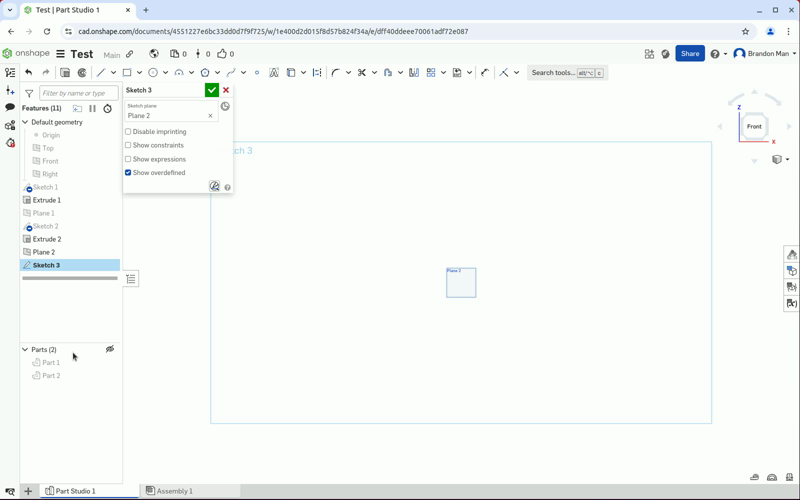
key_down(shift)
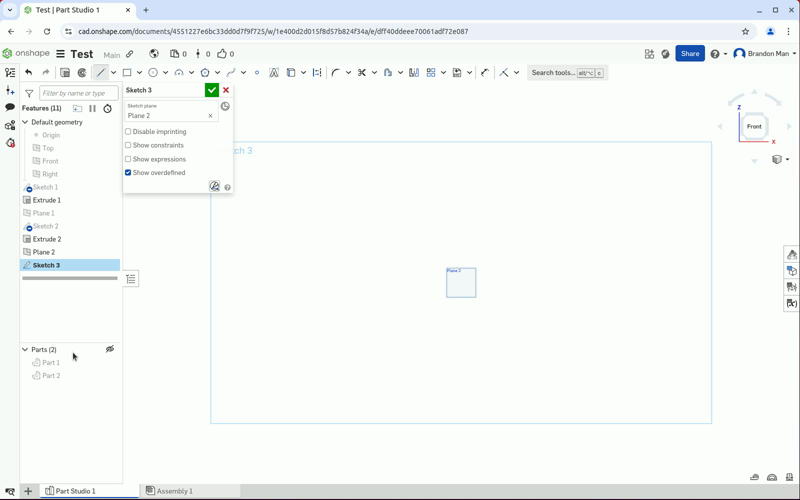
mouse_move(412, 218)
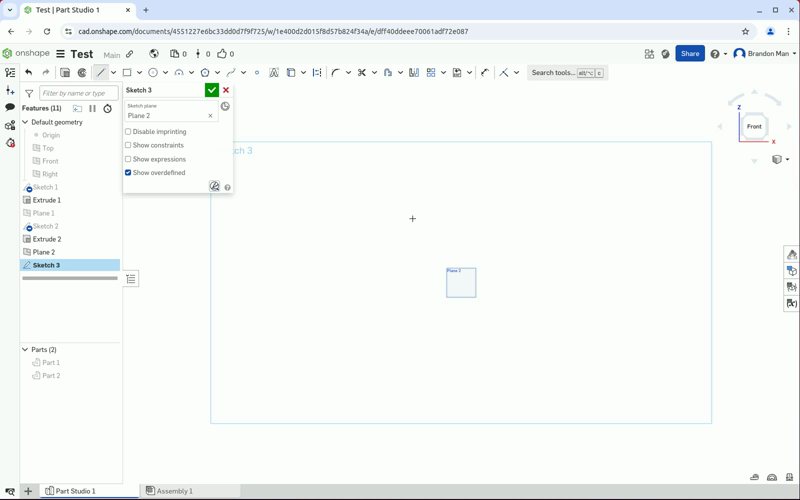
click(412, 218)
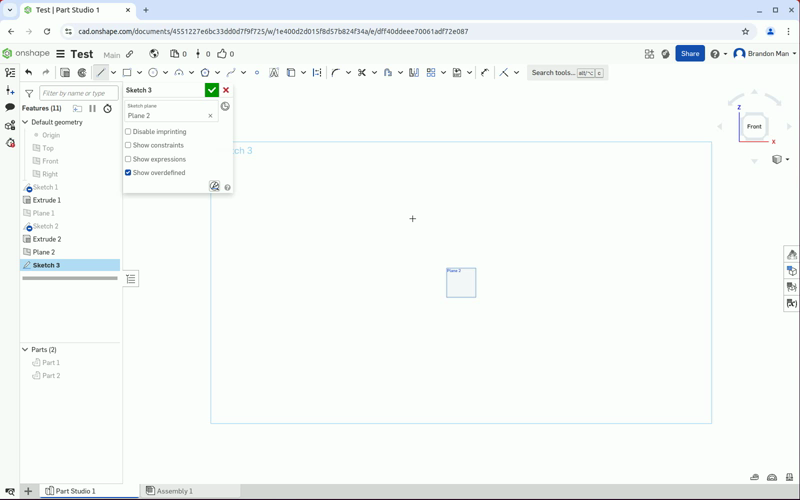
key_up(shift)
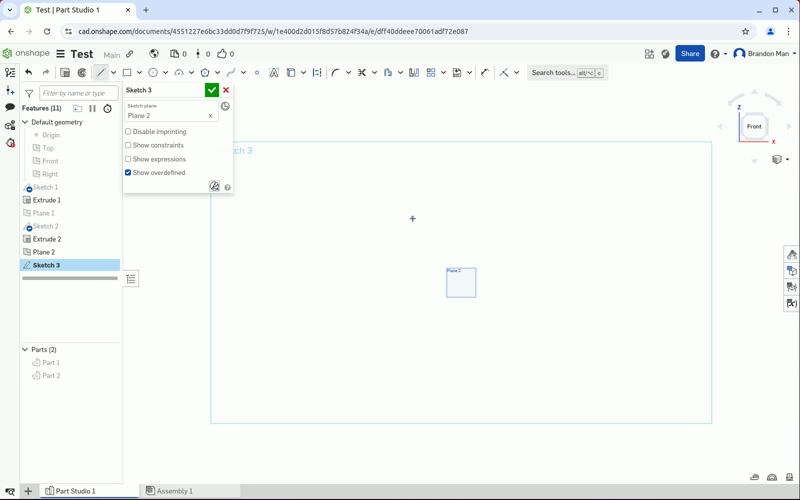
key_down(shift)
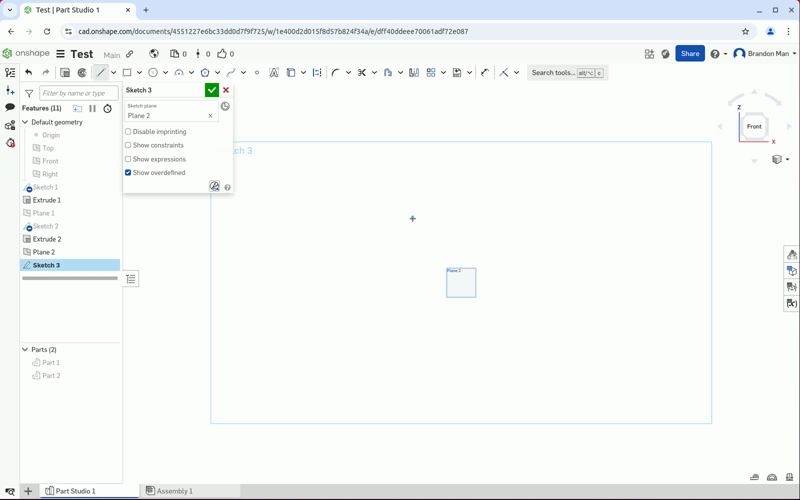
mouse_move(442, 218)
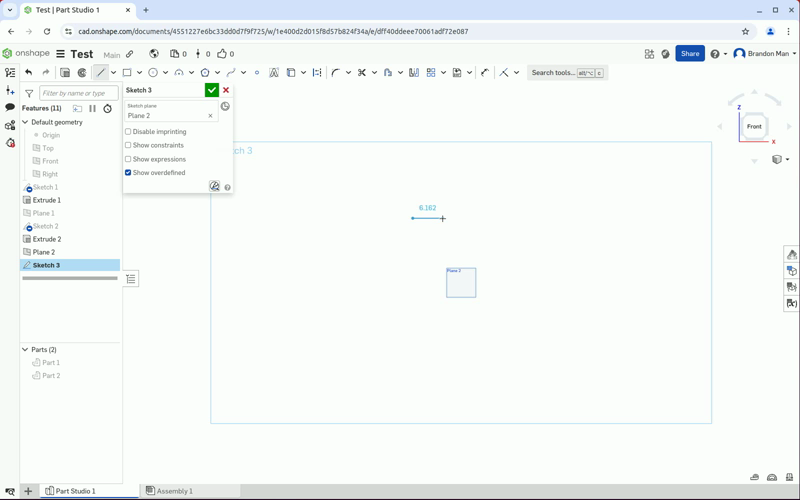
mouse_move(445, 218)
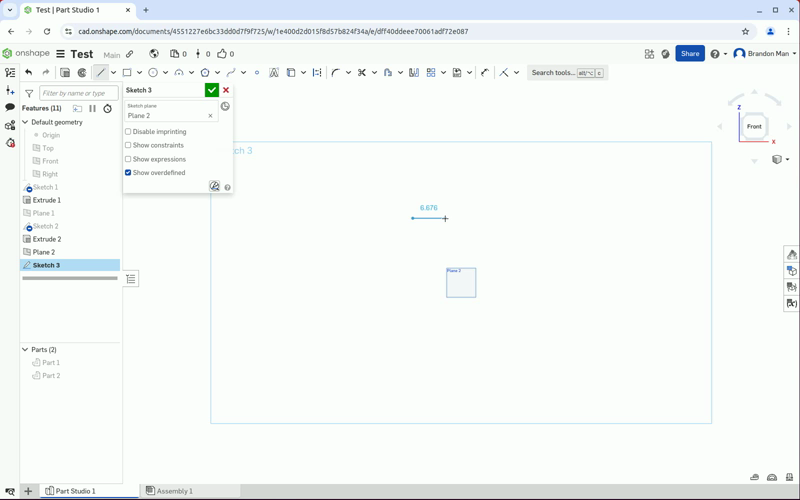
click(445, 218)
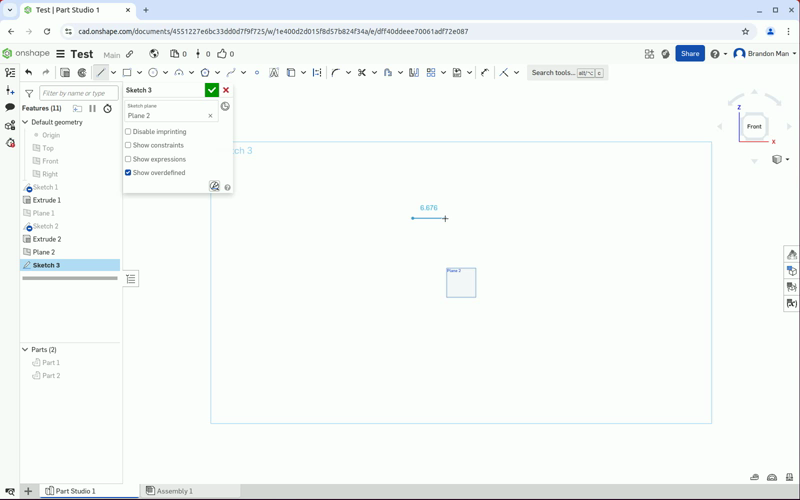
key_up(shift)
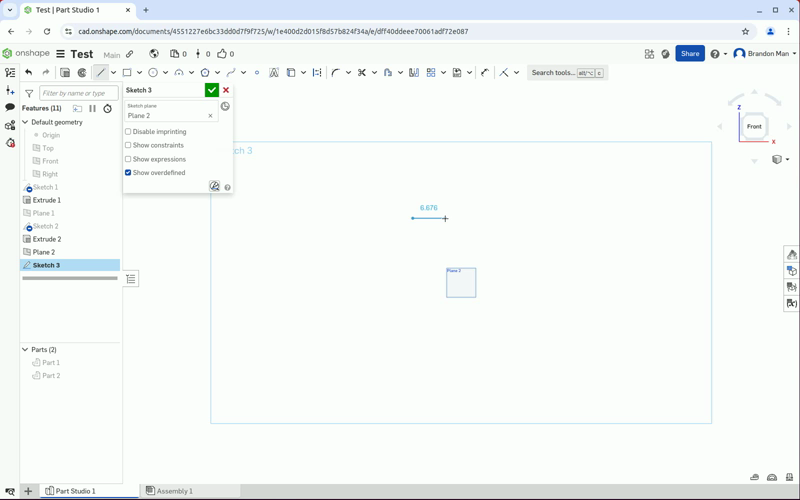
key_down(shift)
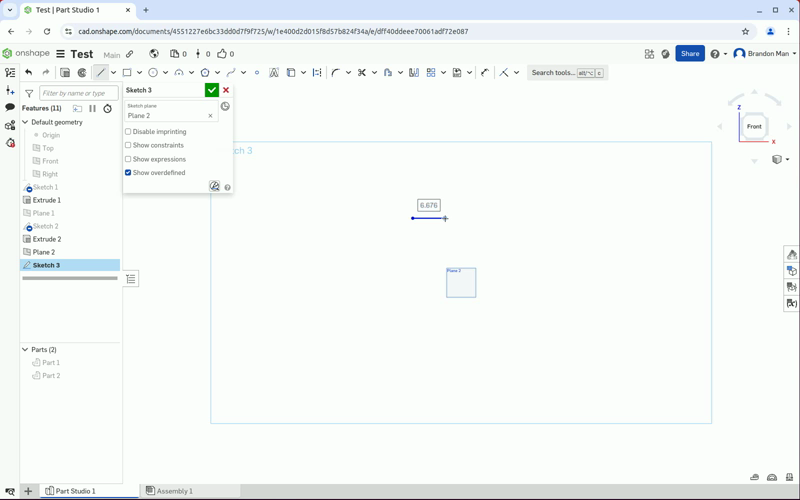
mouse_move(475, 218)
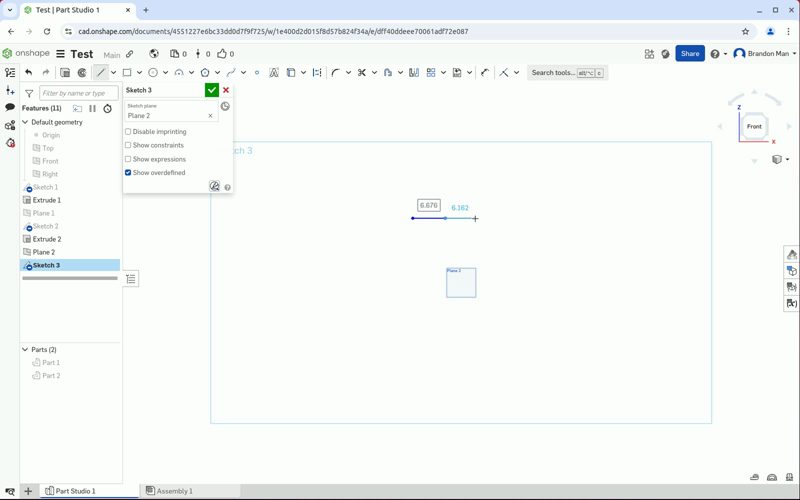
mouse_move(445, 186)
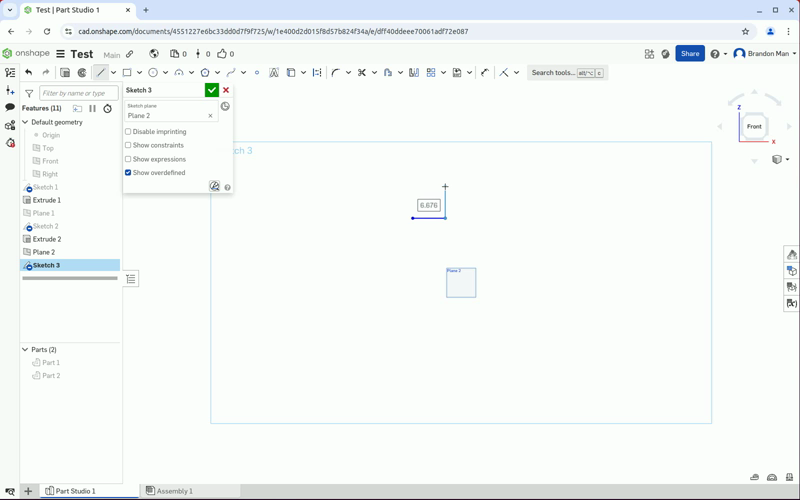
click(445, 186)
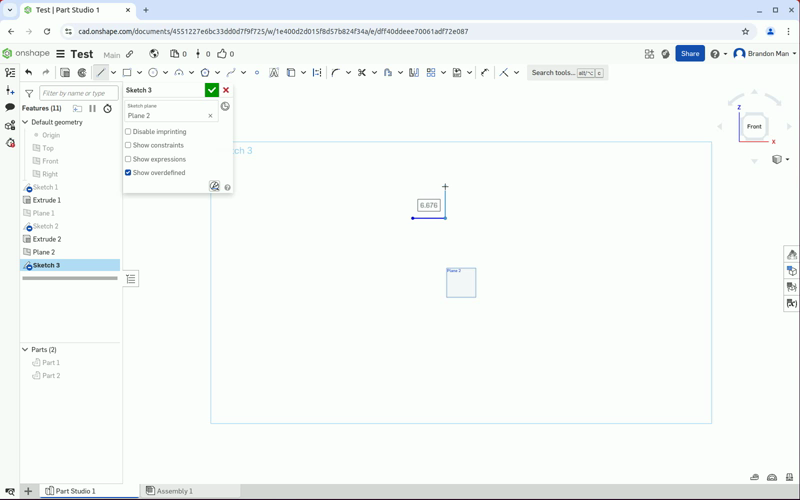
key_up(shift)
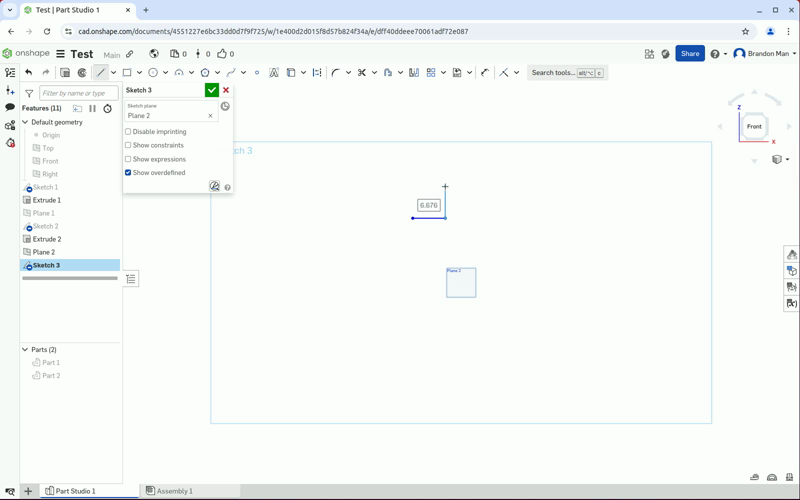
key_down(shift)
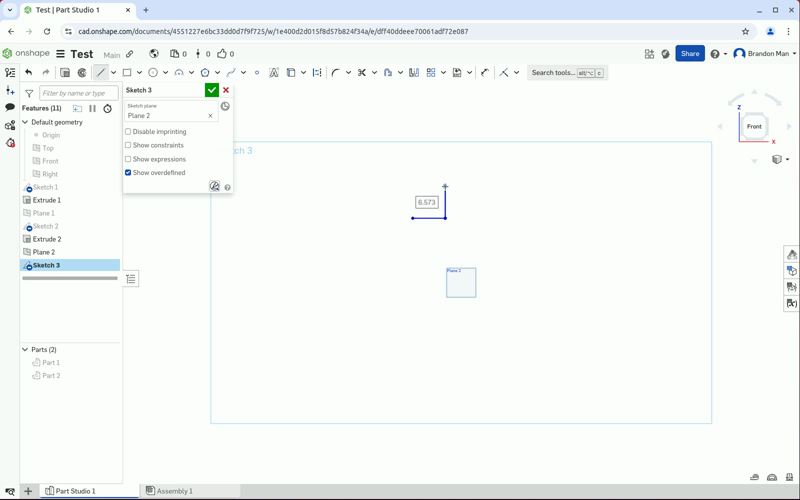
mouse_move(475, 186)
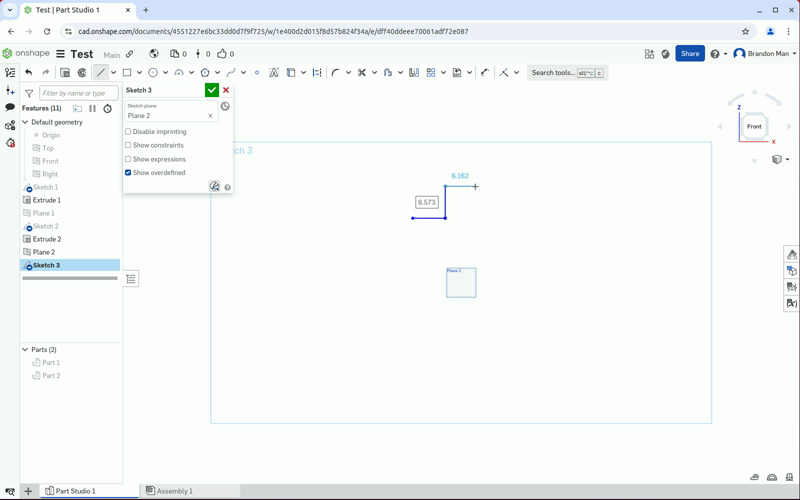
mouse_move(412, 186)
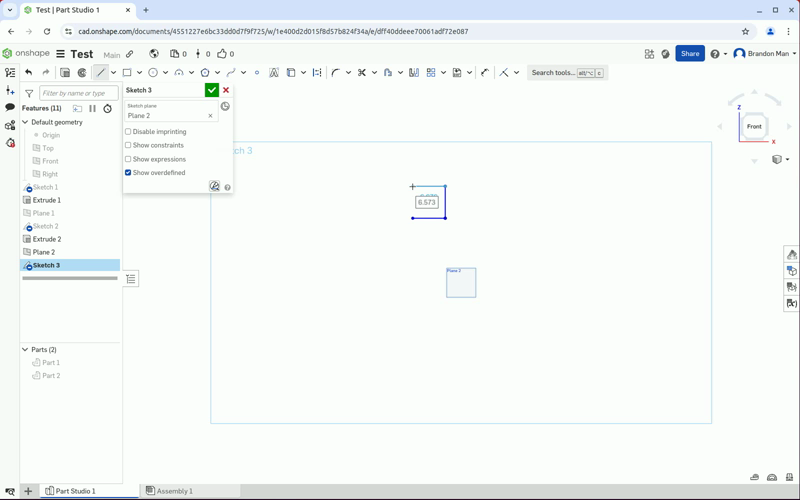
click(412, 186)
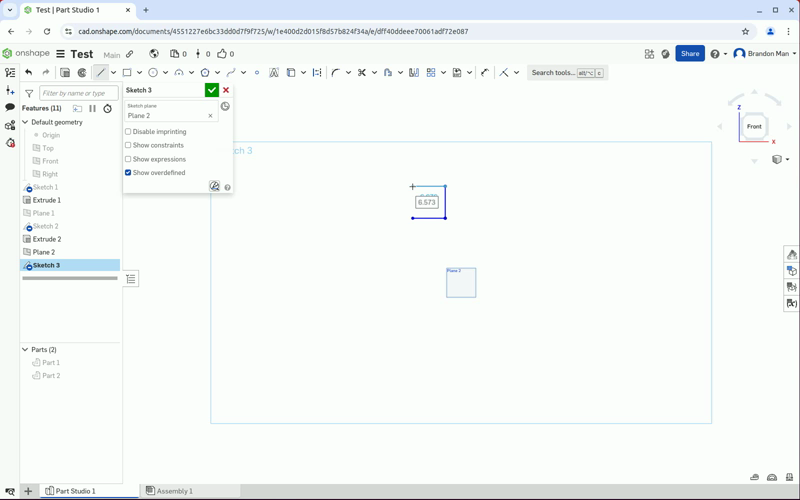
key_up(shift)
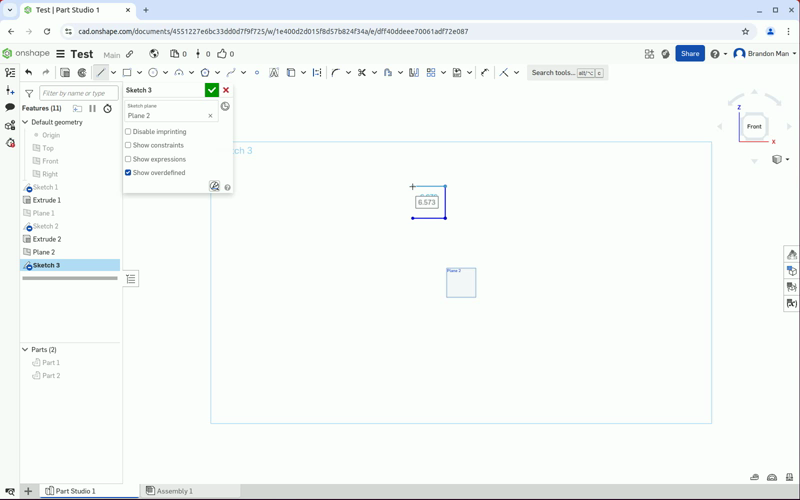
mouse_move(442, 186)
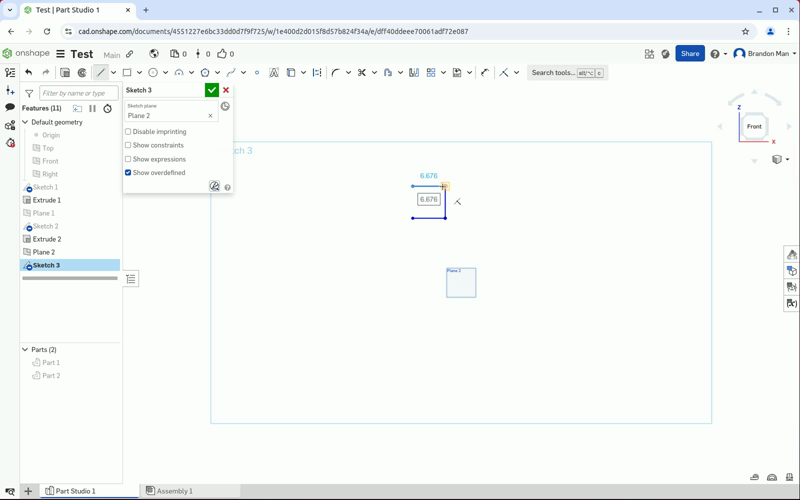
key_down(shift)
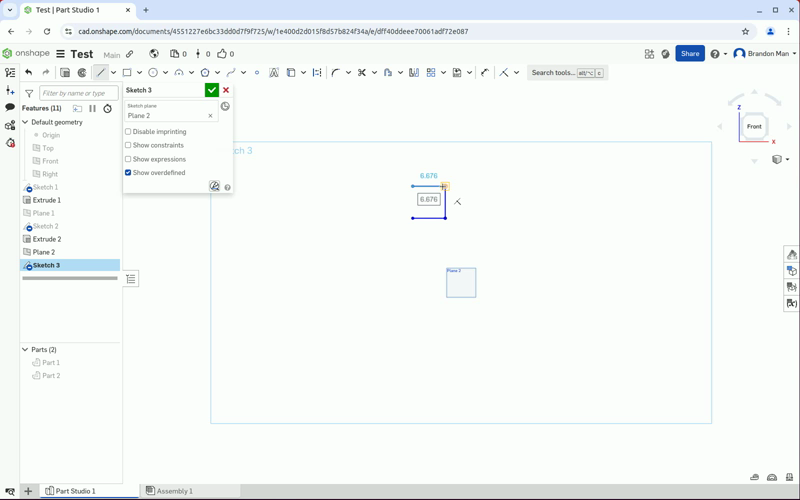
mouse_move(412, 218)
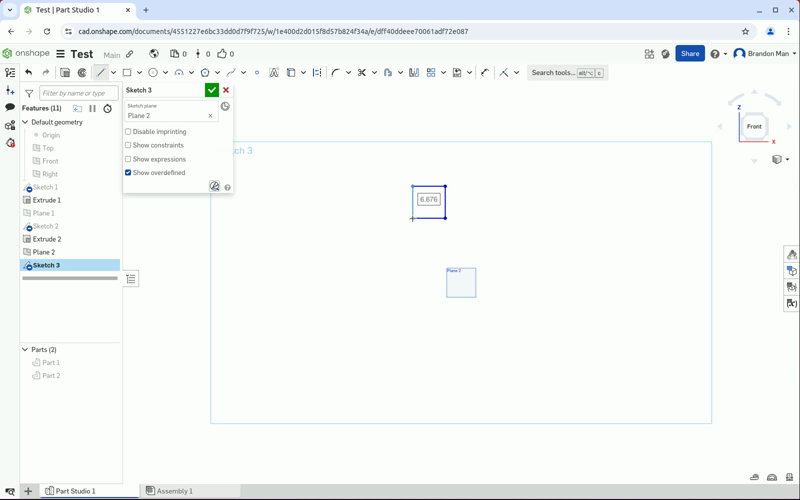
key_up(shift)
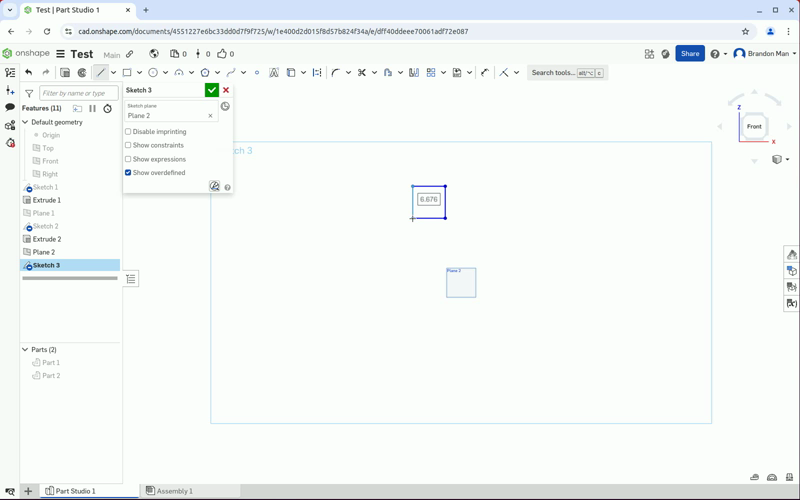
click(412, 218)
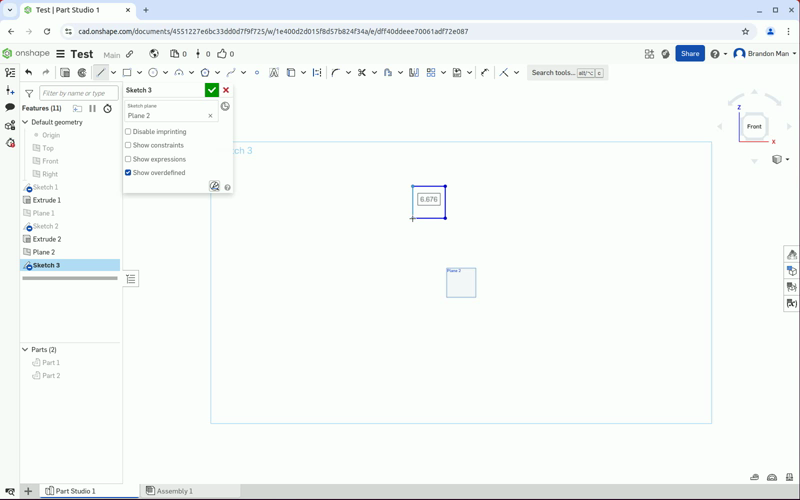
key(esc)
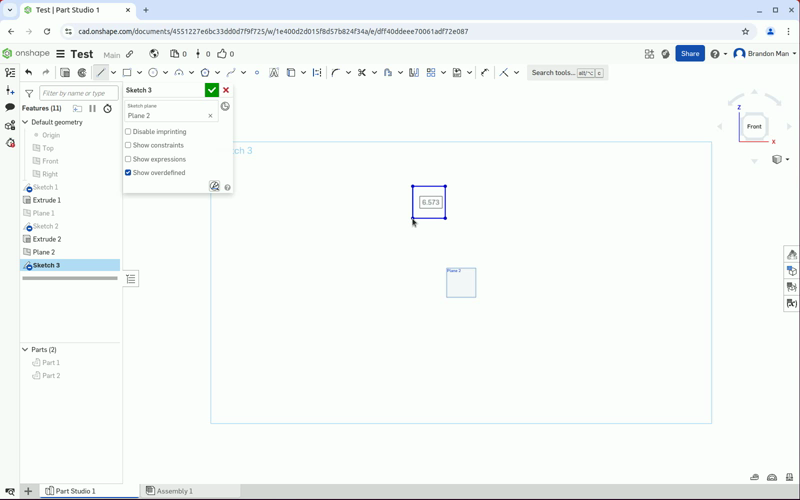
mouse_move(427, 209)
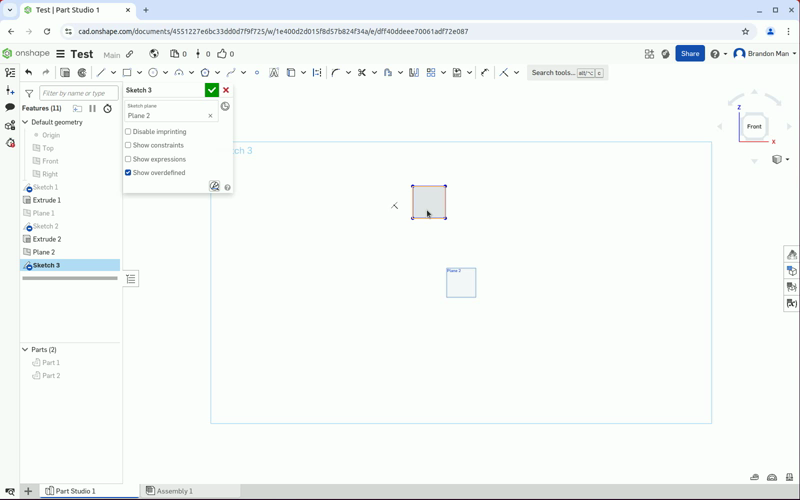
scroll(6)
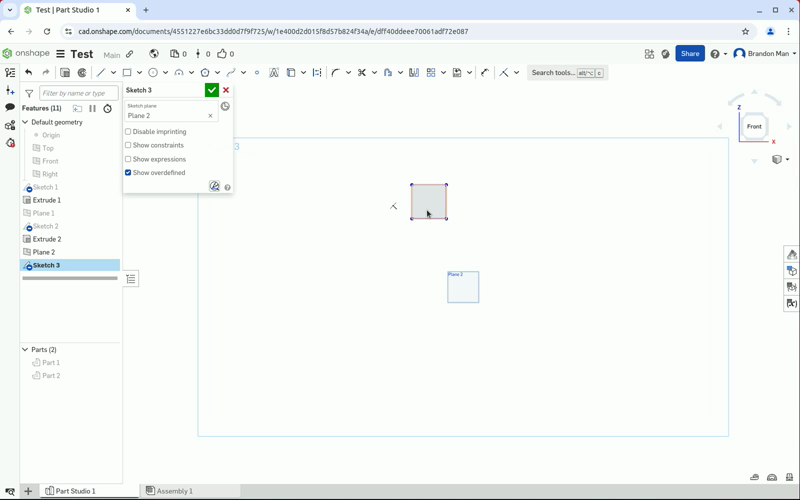
scroll(6)
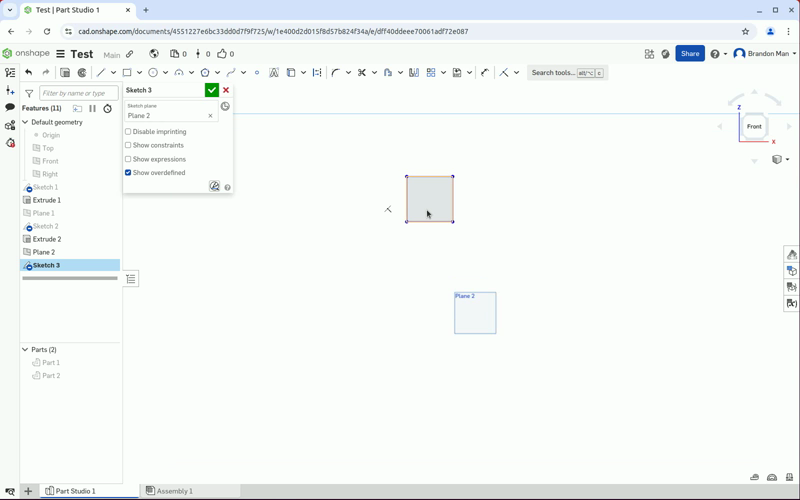
scroll(6)
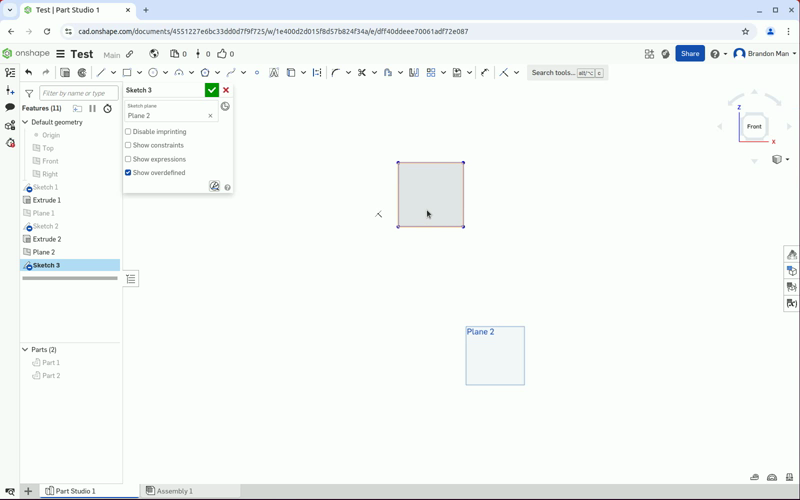
scroll(6)
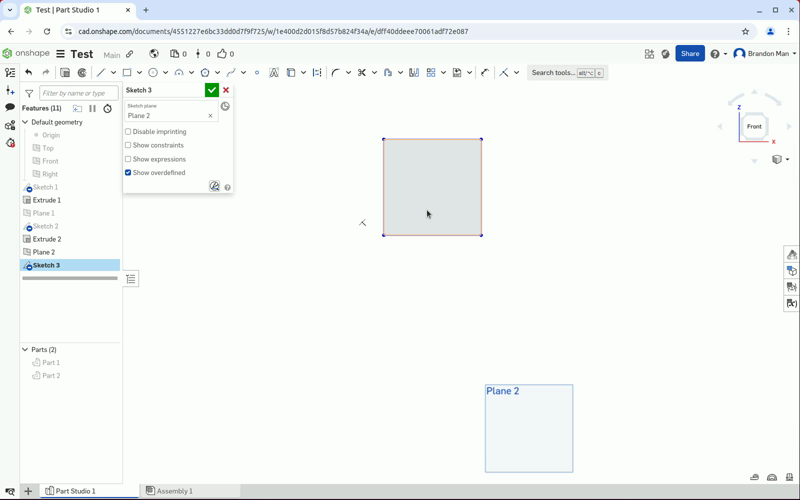
scroll(6)
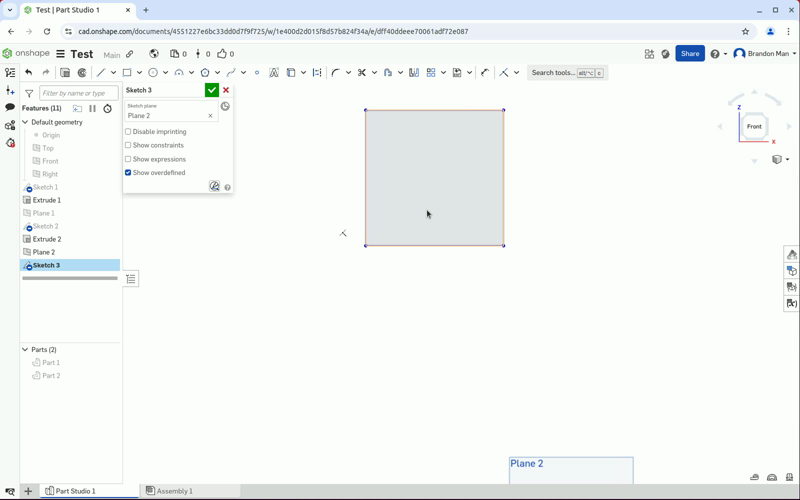
scroll(6)
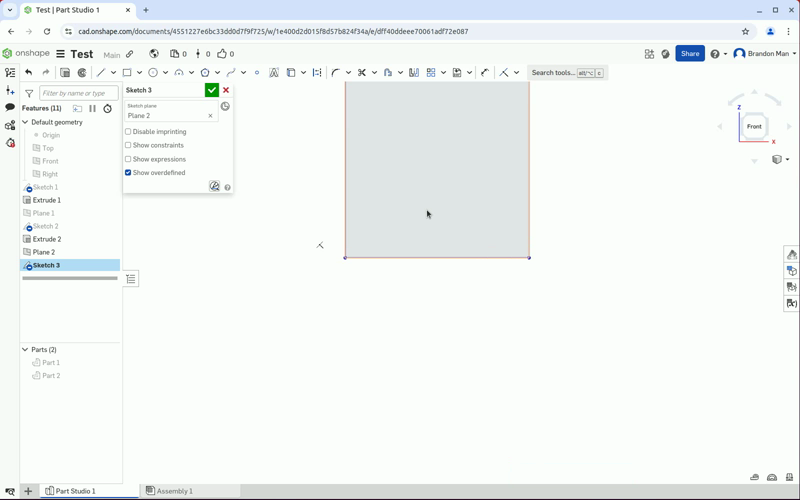
scroll(6)
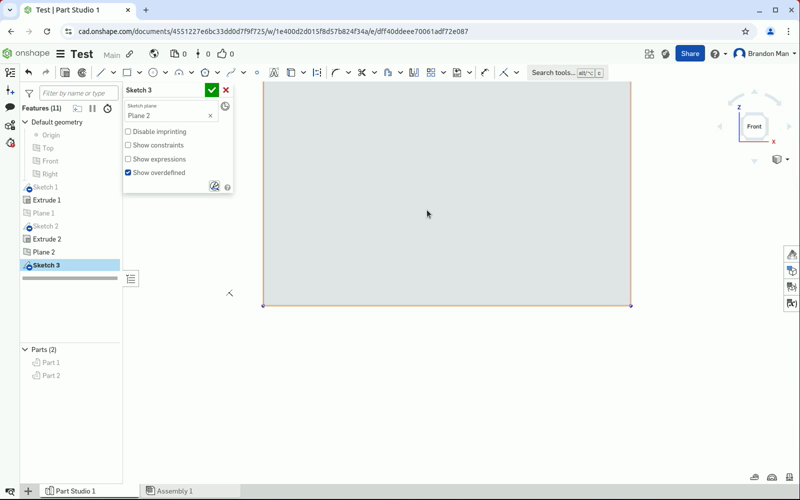
click(427, 209)
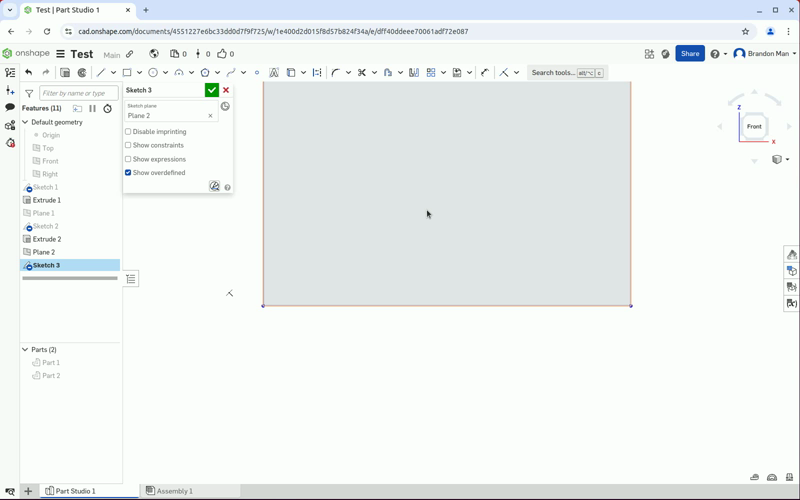
scroll(-6)
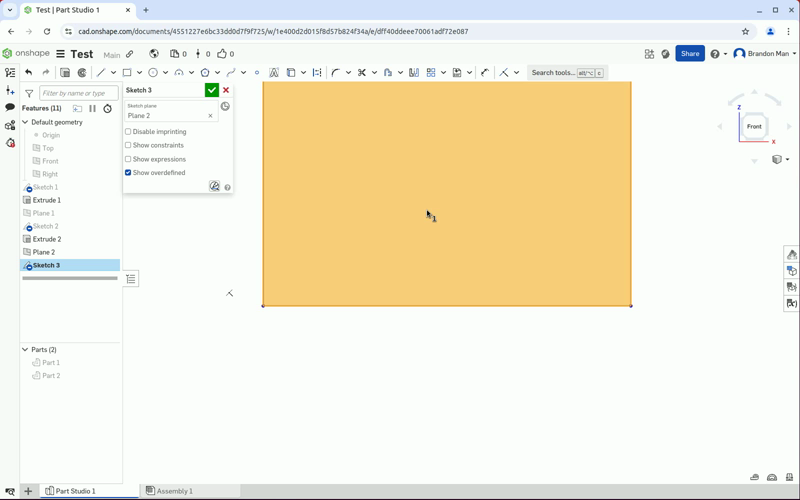
scroll(-6)
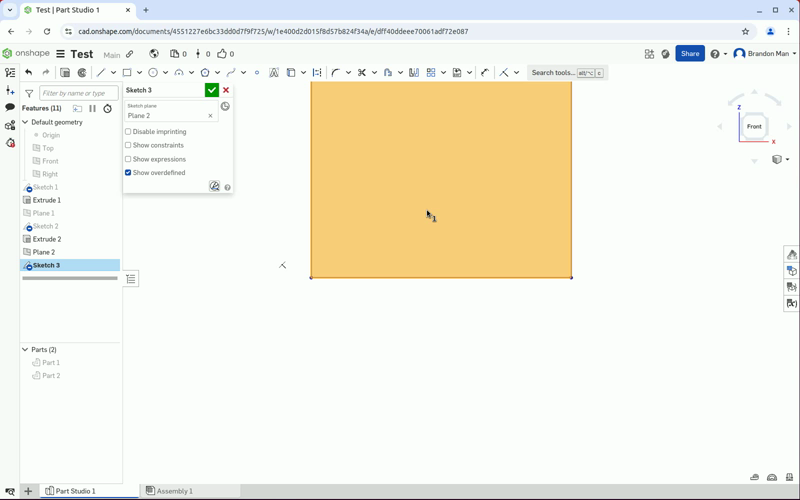
scroll(-6)
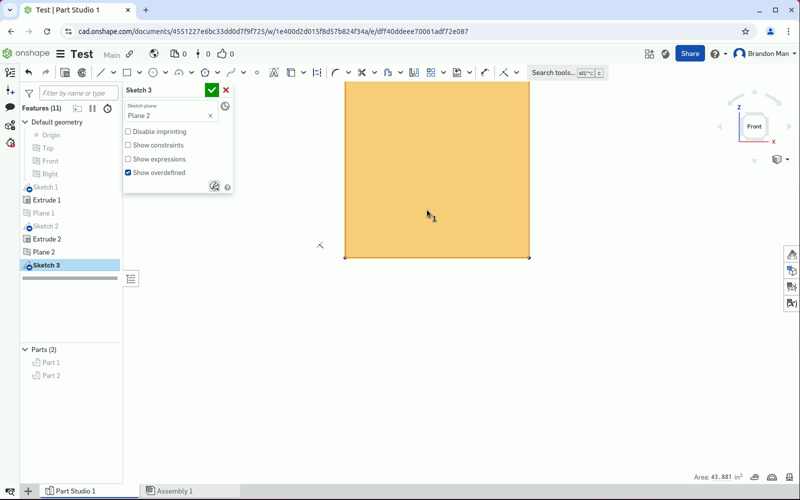
scroll(-6)
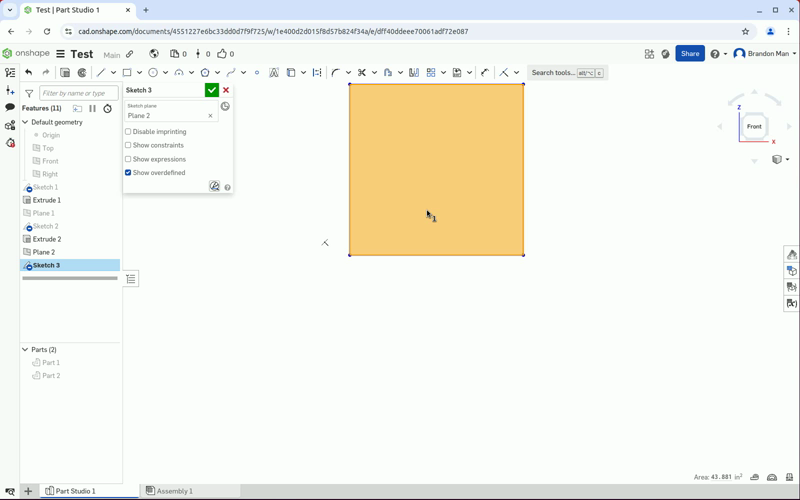
scroll(-6)
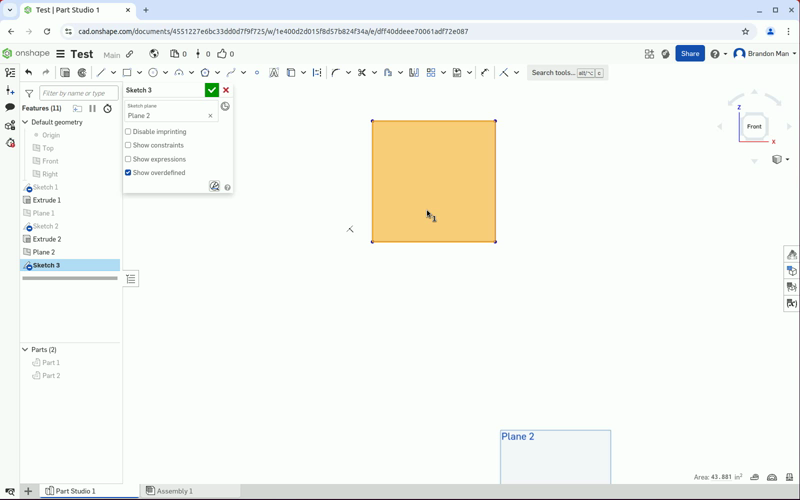
scroll(-6)
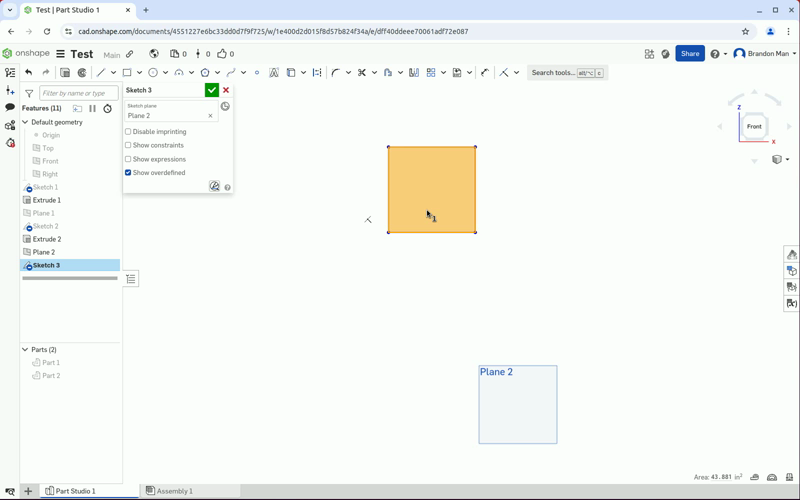
scroll(-6)
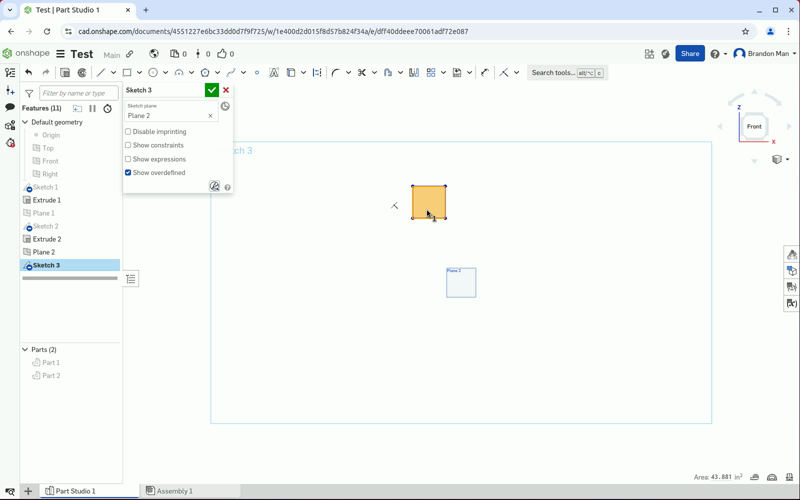
mouse_move(73, 352)
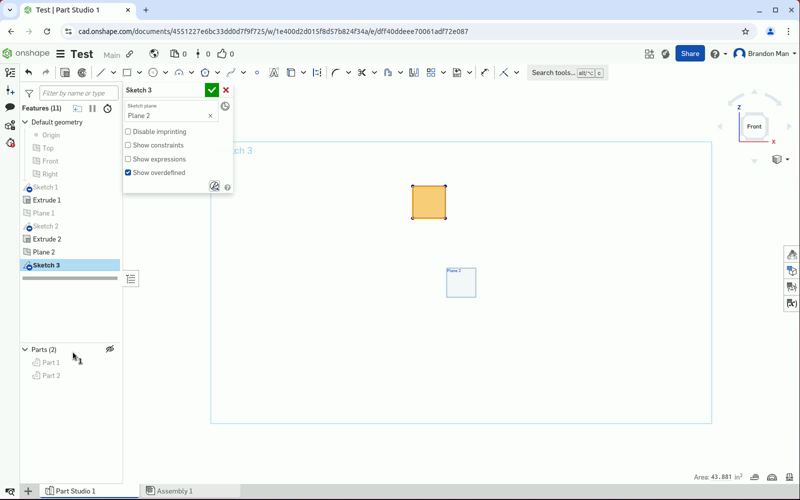
key(shift+y)
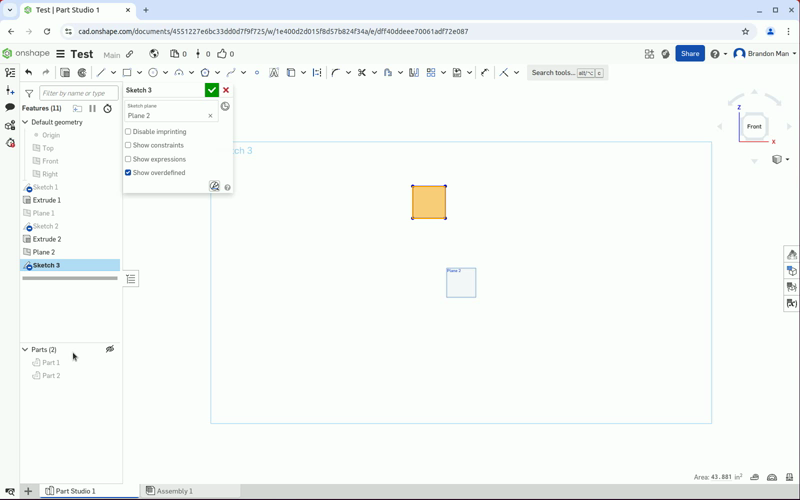
key(shift+e)
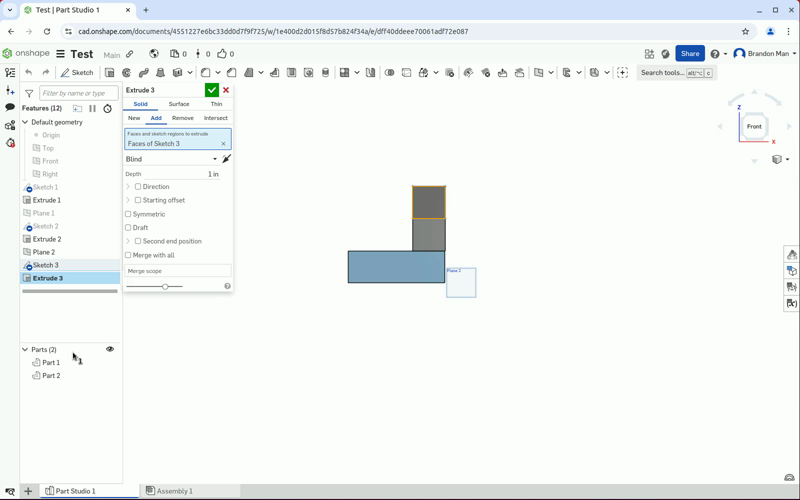
mouse_move(143, 106)
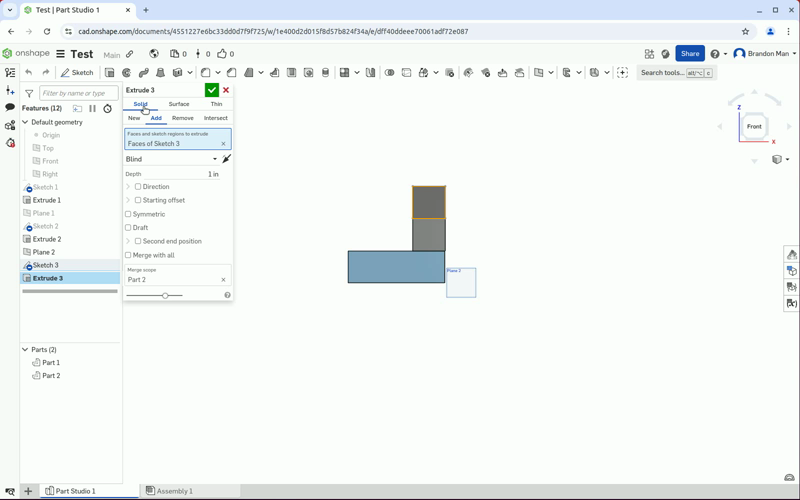
click(143, 106)
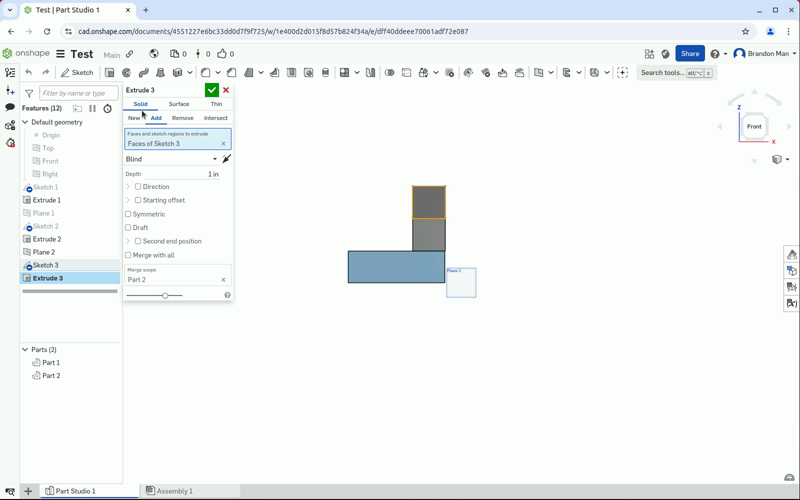
mouse_move(137, 120)
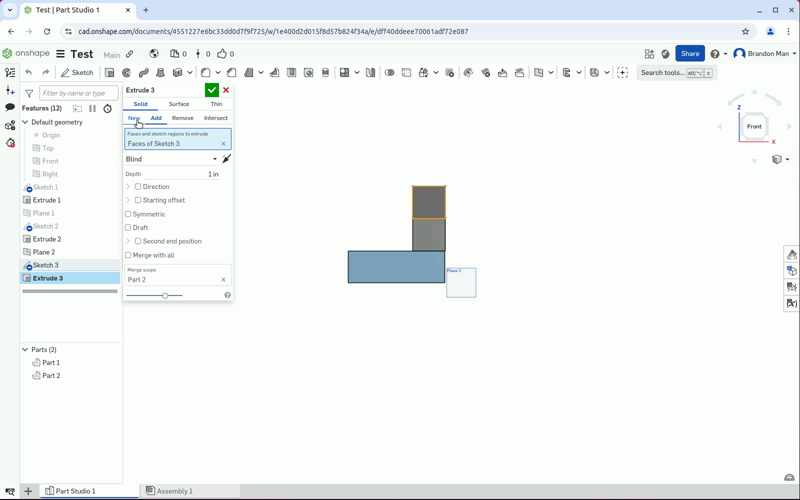
click(137, 120)
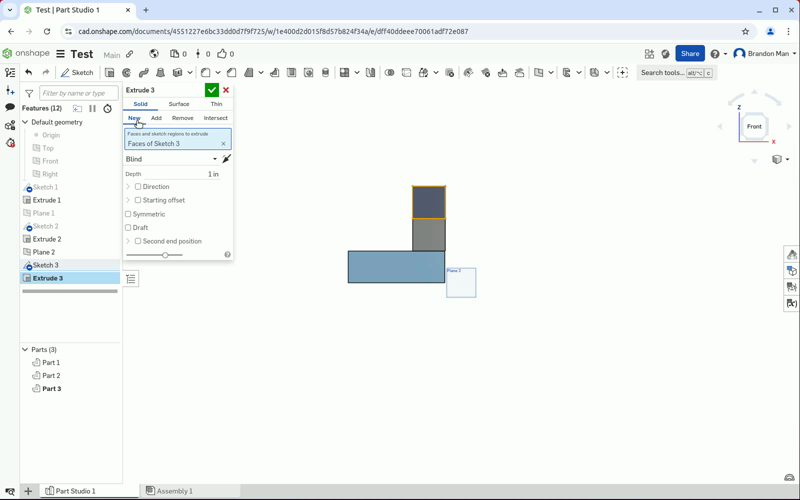
key(tab, 4)
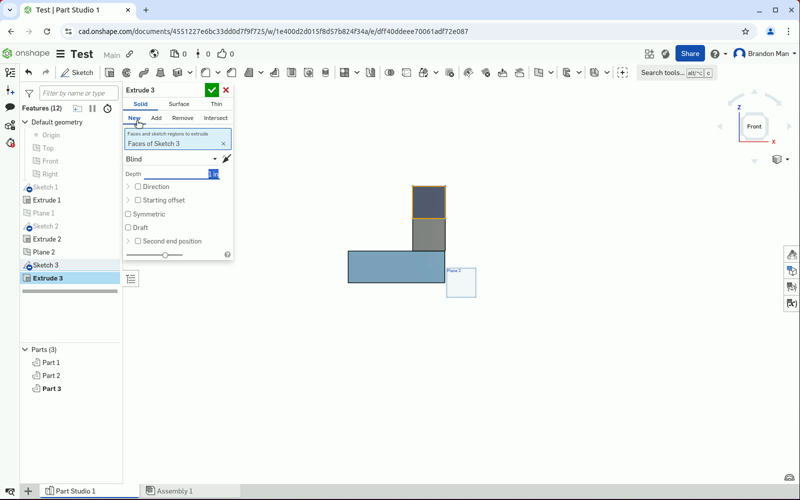
text(6.499)
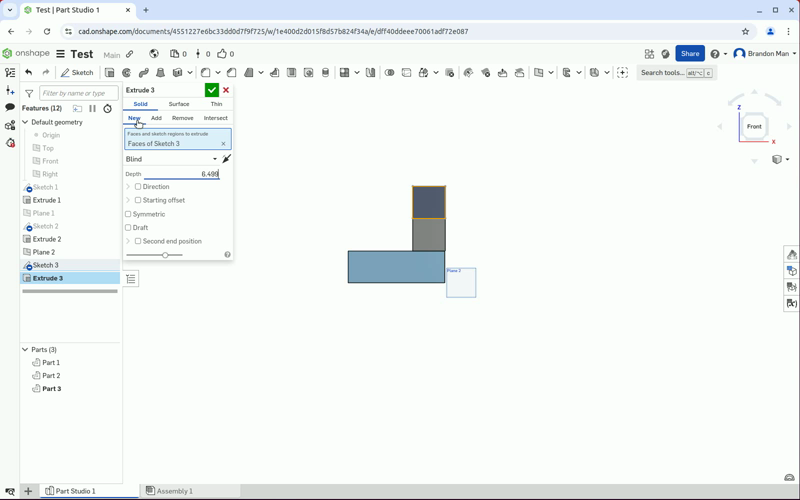
key(enter)
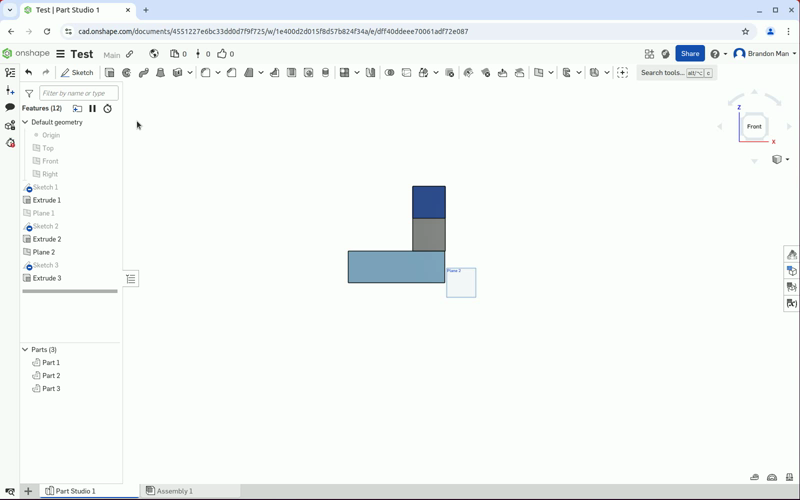
key(shift+h)
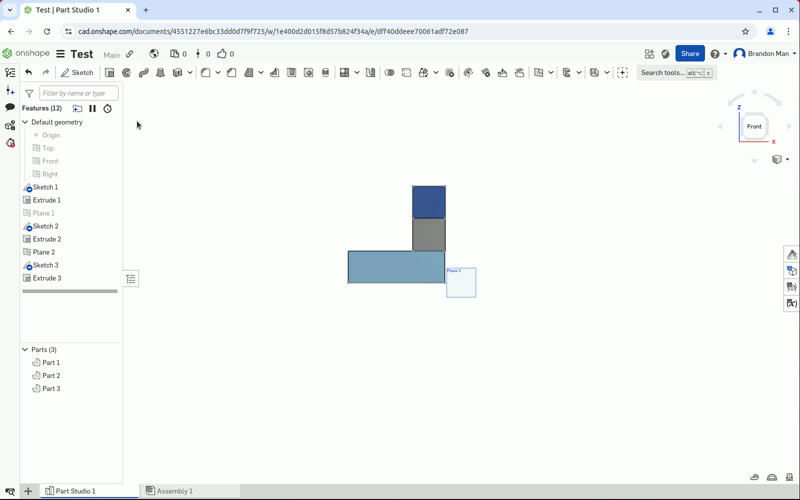
key(shift+h)
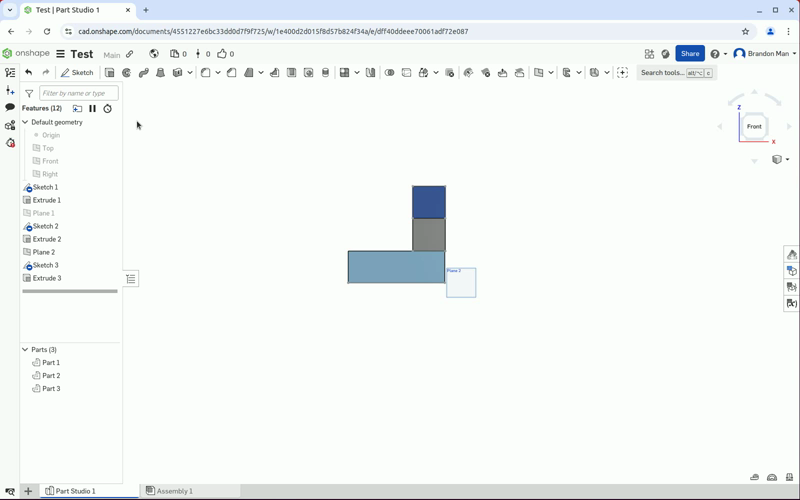
key(shift+7)
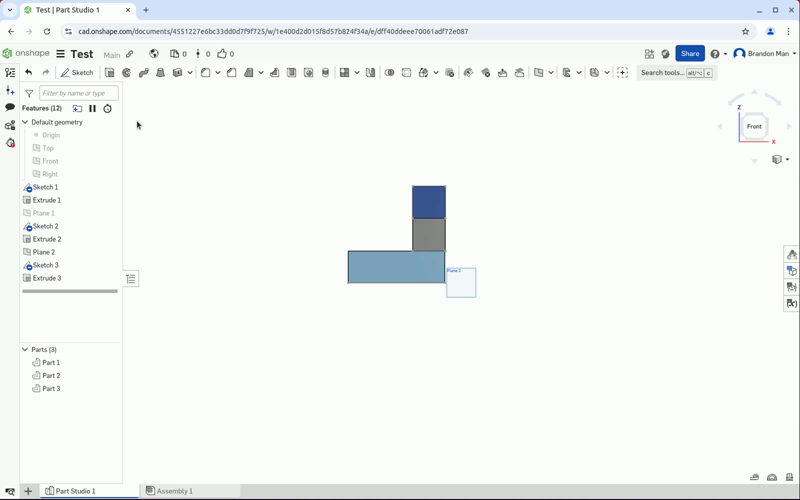
key(left, 2)
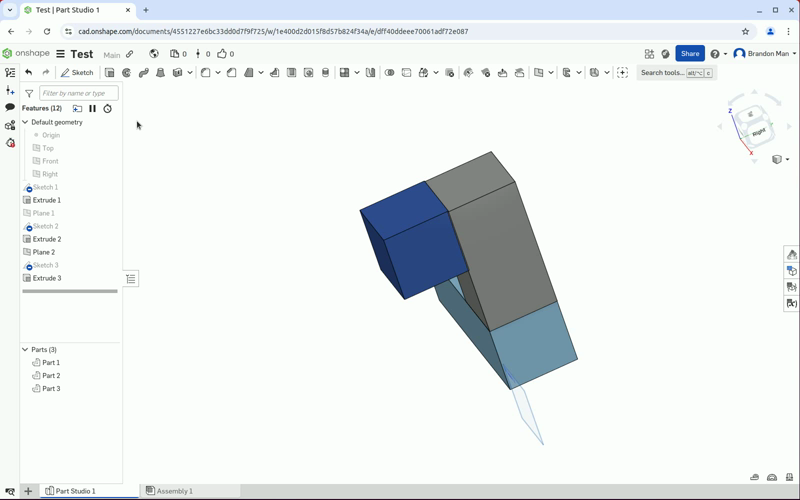
key(down, 2)
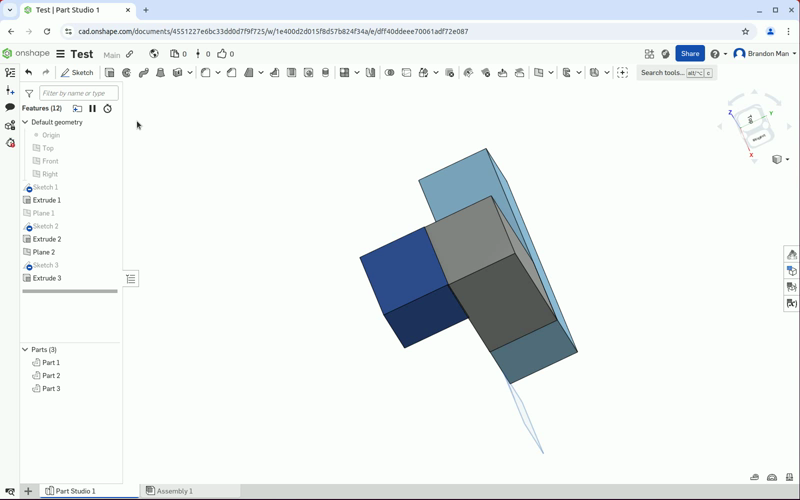
key(up, 2)
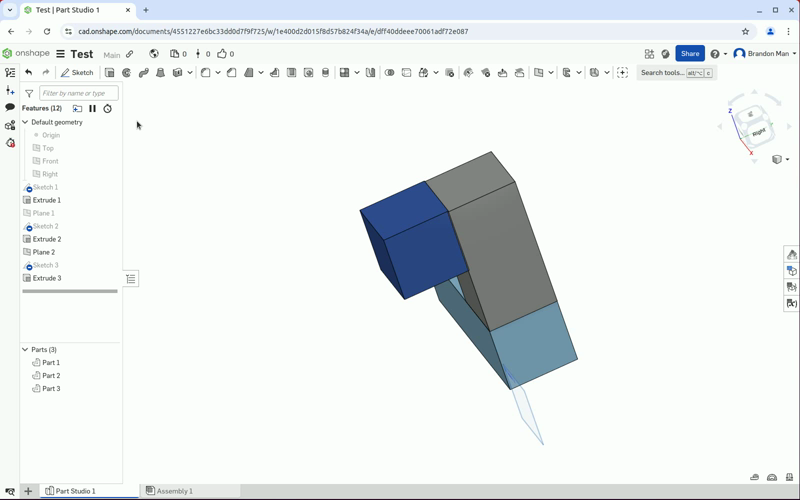
key(right, 2)
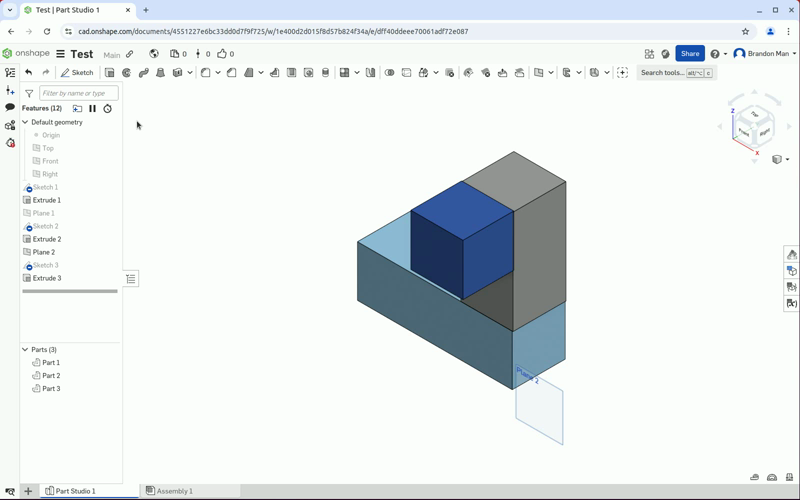
mouse_move(73, 189)
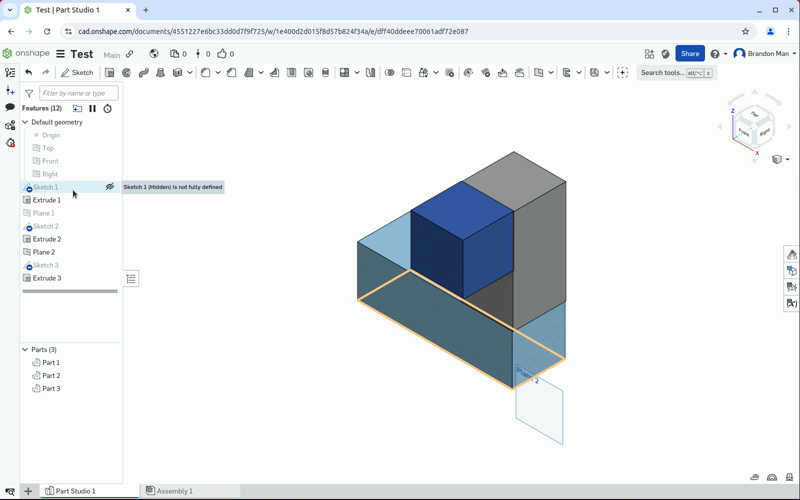
click(73, 189)